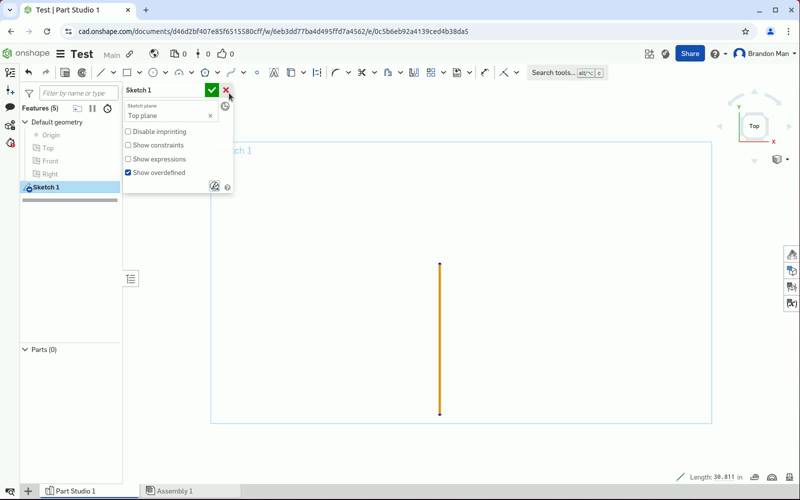
key(shift+h)
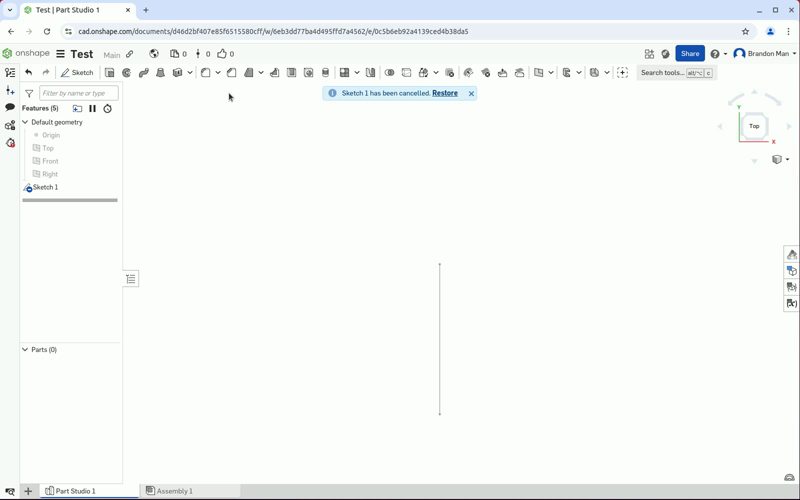
mouse_move(73, 352)
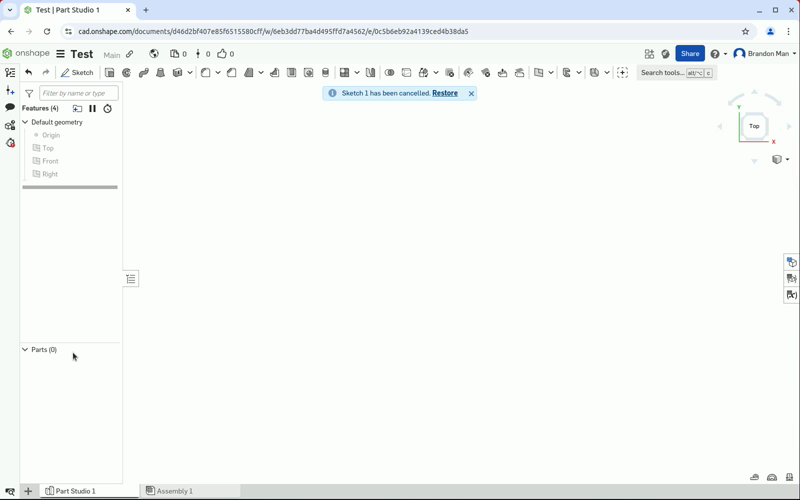
key(y)
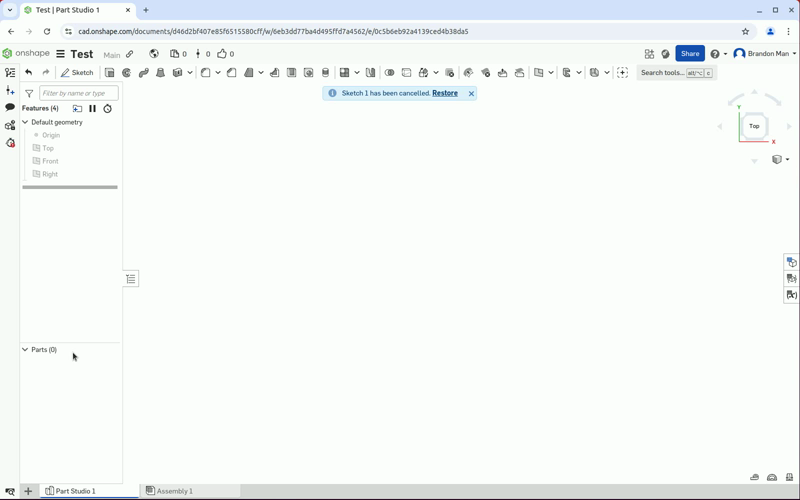
key(shift+p)
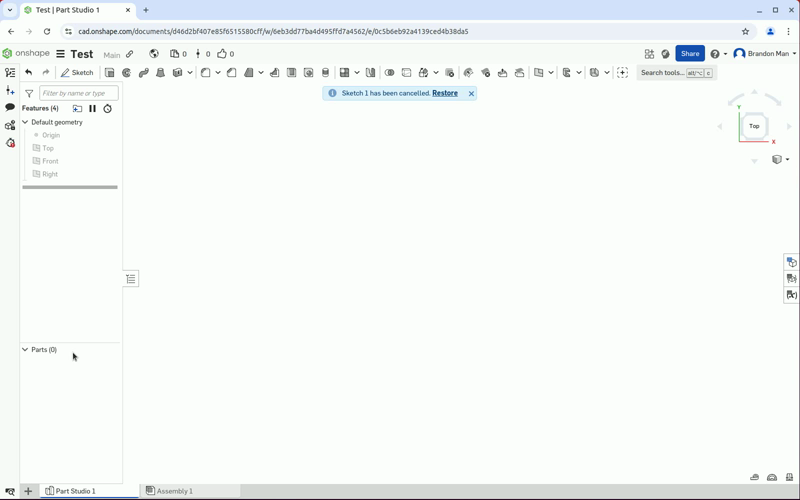
key(space)
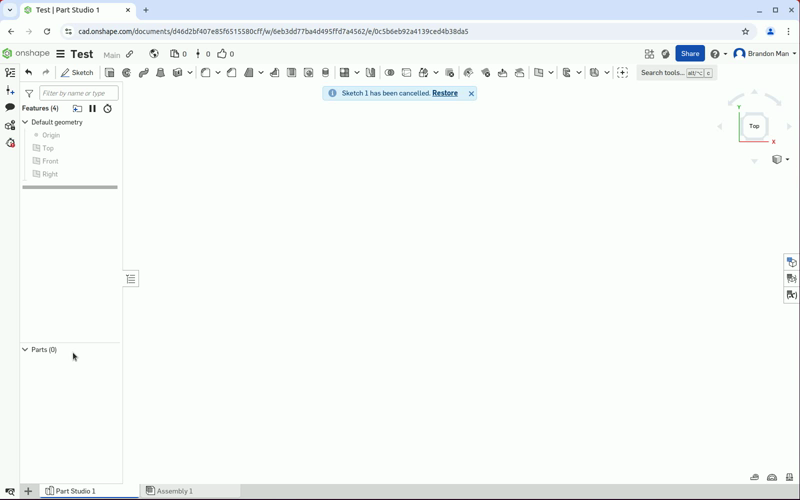
key_down(shift)
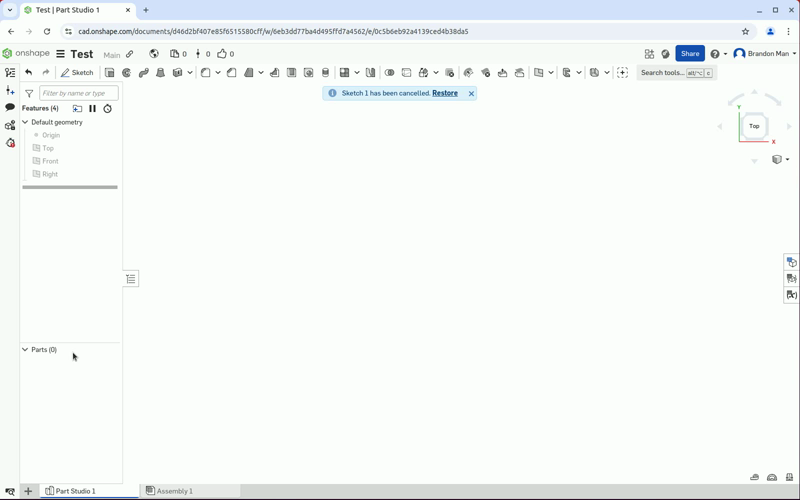
key(up)
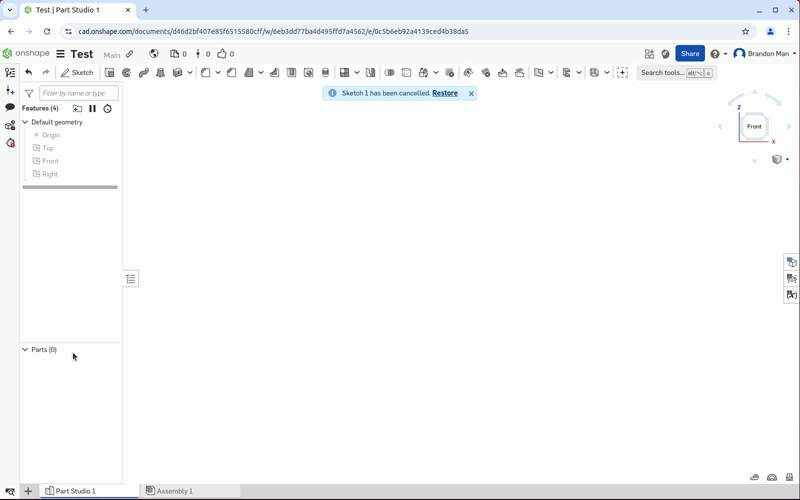
key_up(shift)
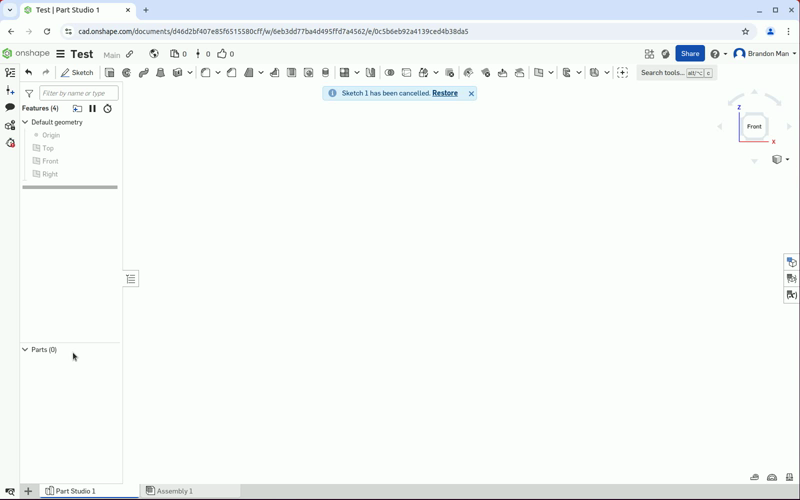
mouse_move(73, 352)
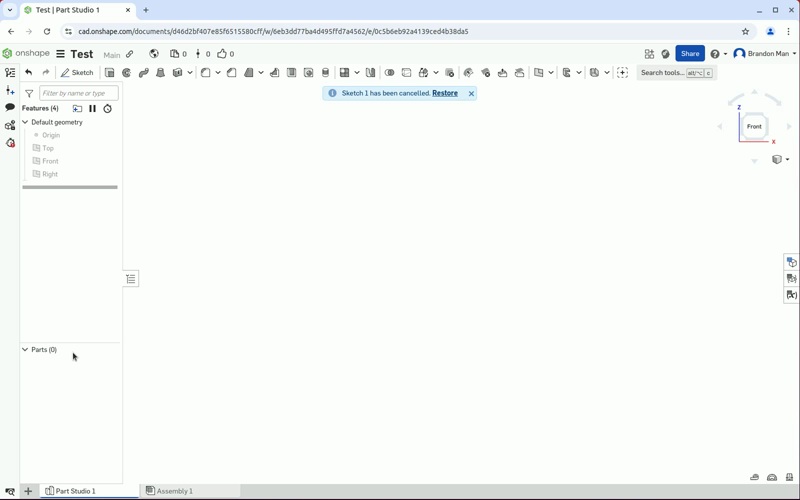
key(shift+y)
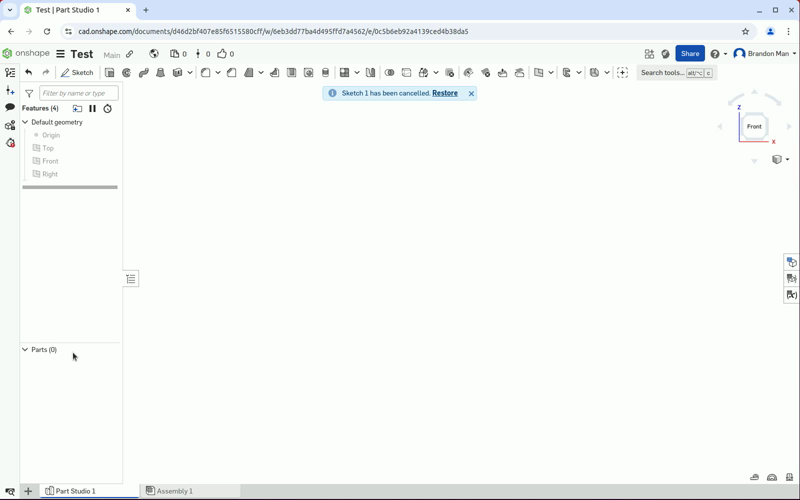
key(shift+s)
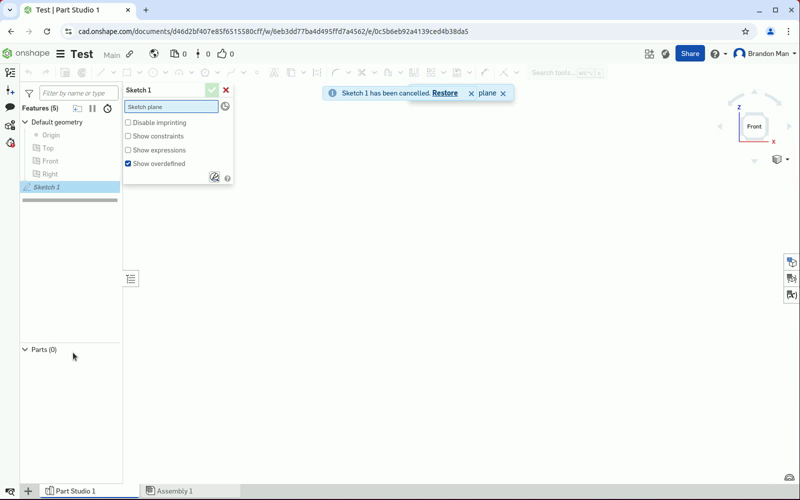
mouse_move(73, 163)
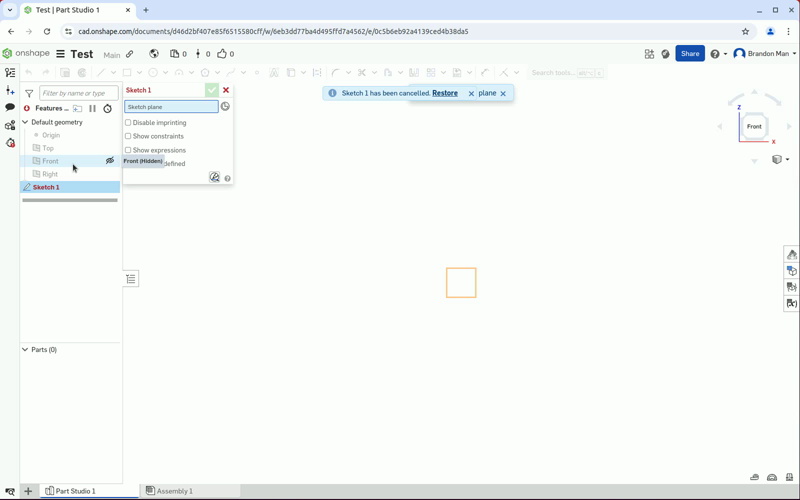
click(73, 163)
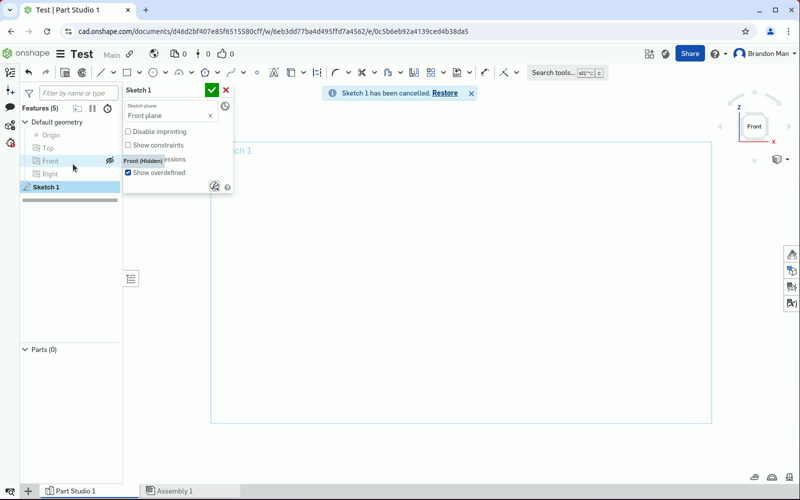
mouse_move(73, 352)
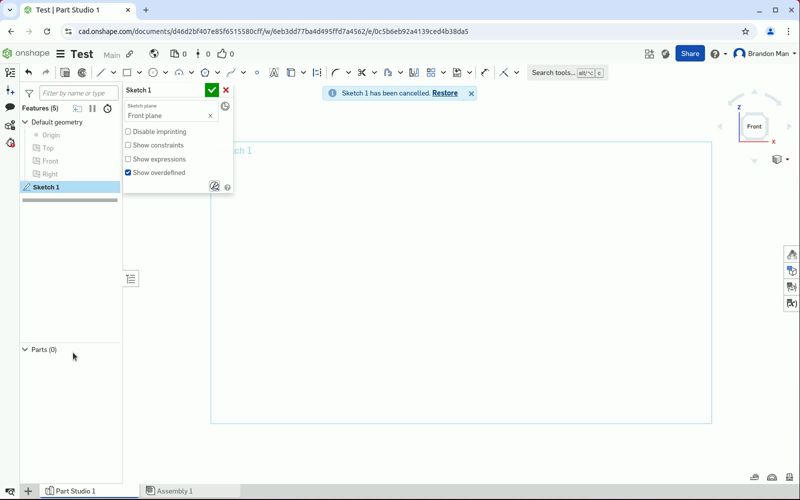
key(y)
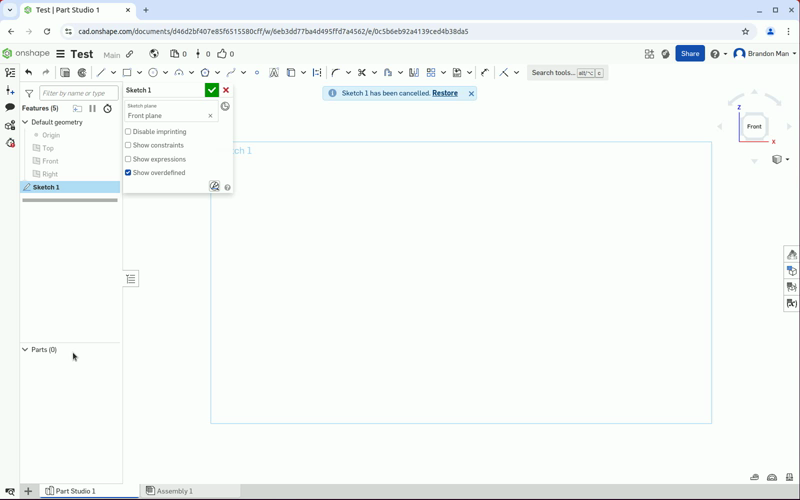
key(l)
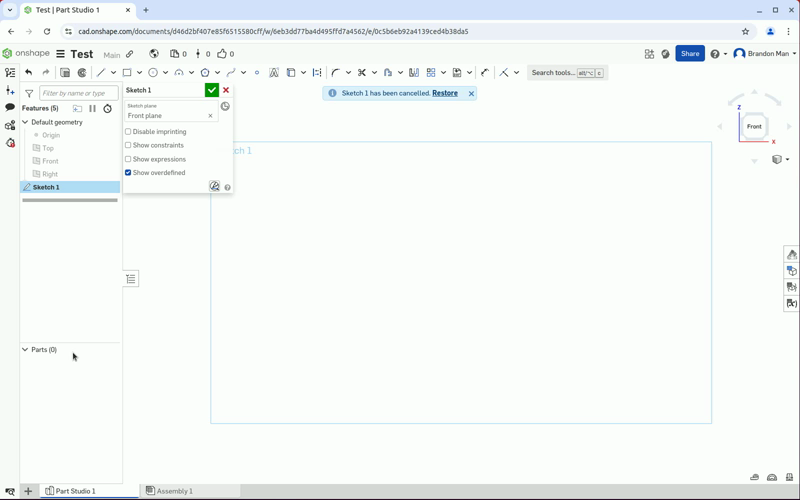
key_down(shift)
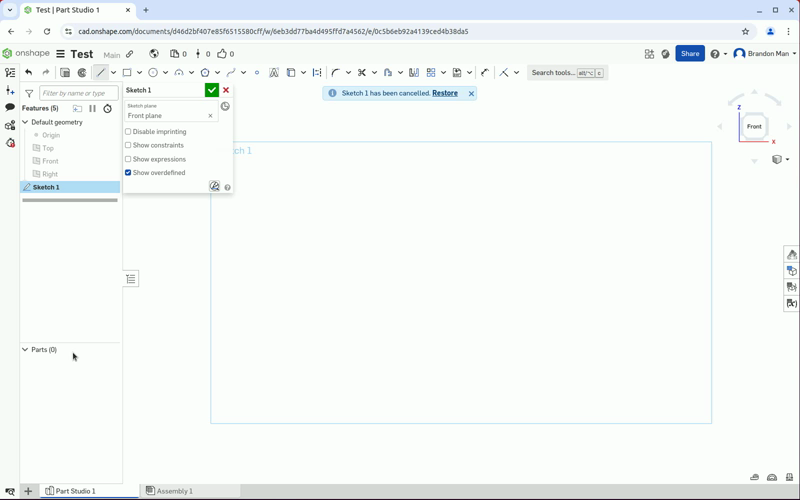
mouse_move(348, 342)
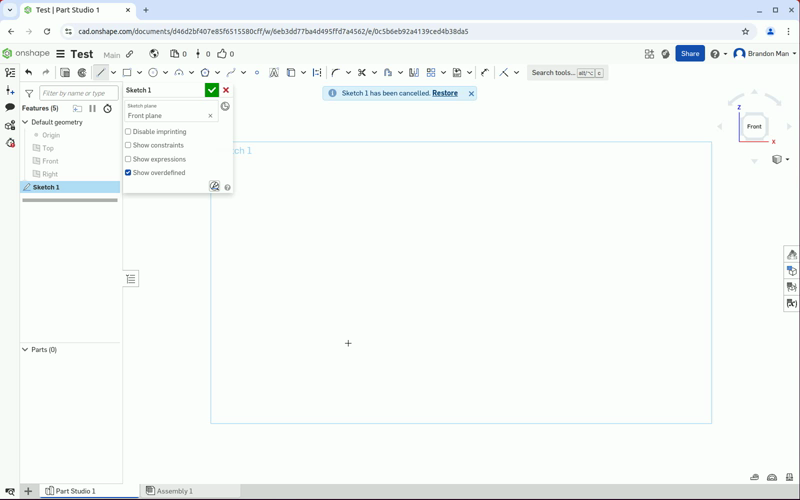
click(348, 342)
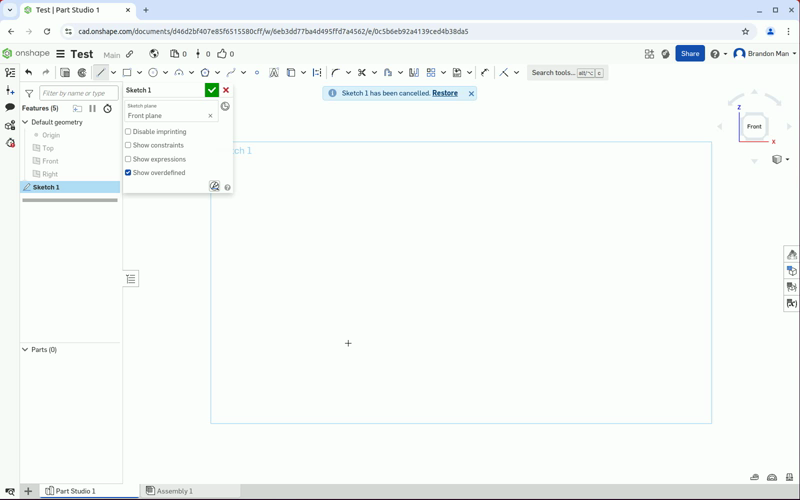
key_up(shift)
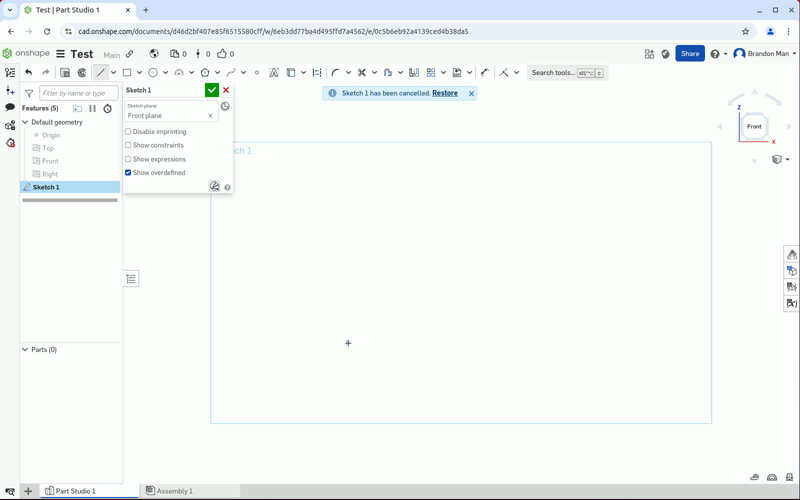
key_down(shift)
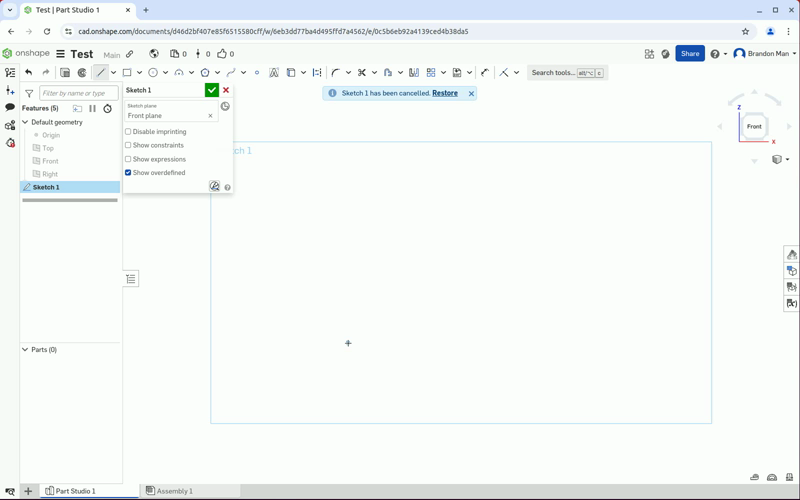
mouse_move(378, 342)
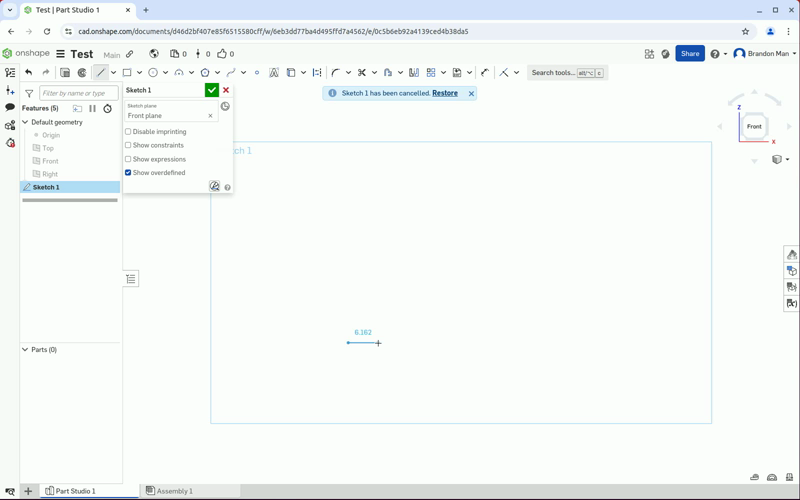
mouse_move(369, 342)
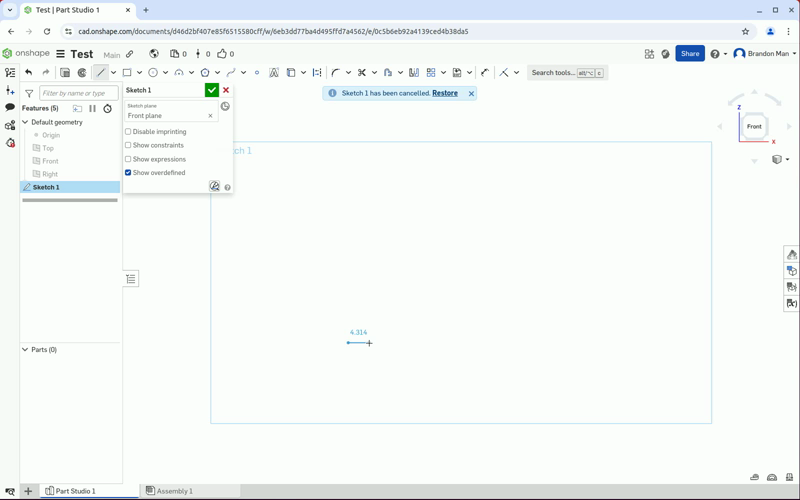
click(369, 342)
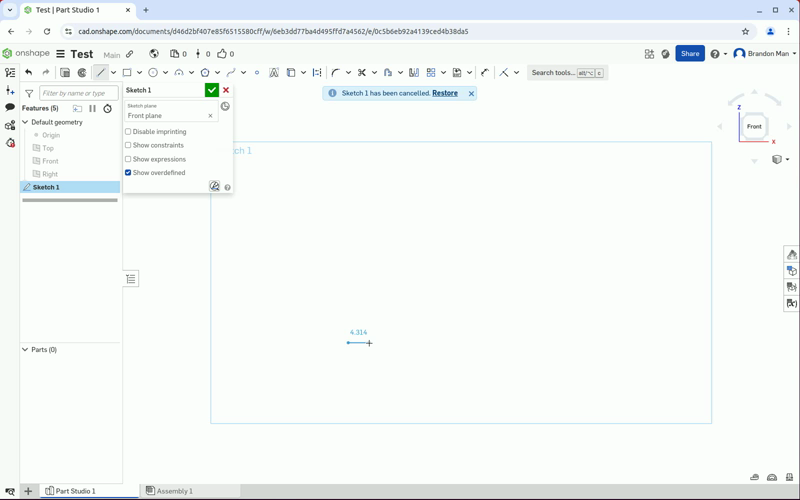
key_up(shift)
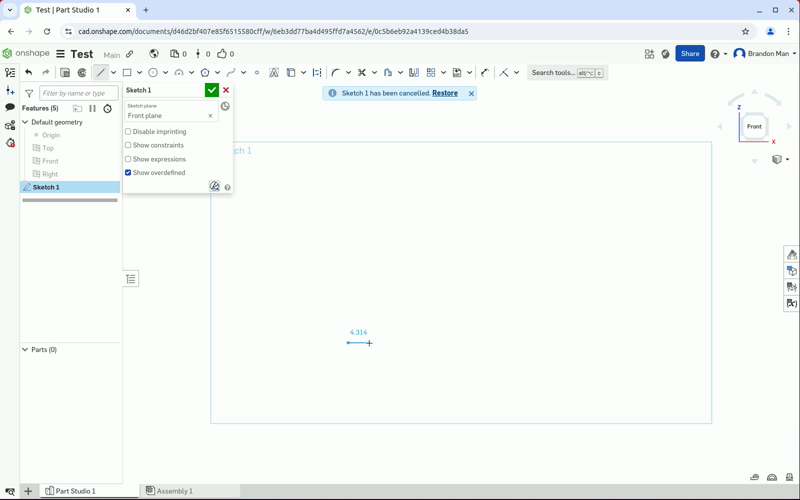
key_down(shift)
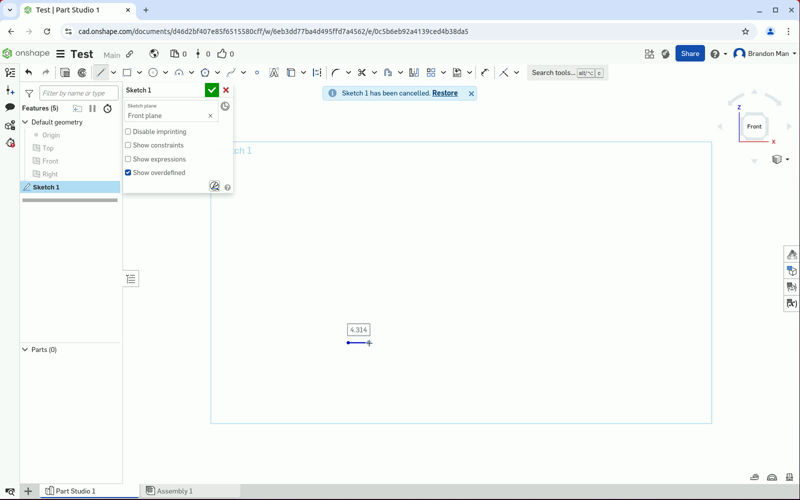
mouse_move(399, 342)
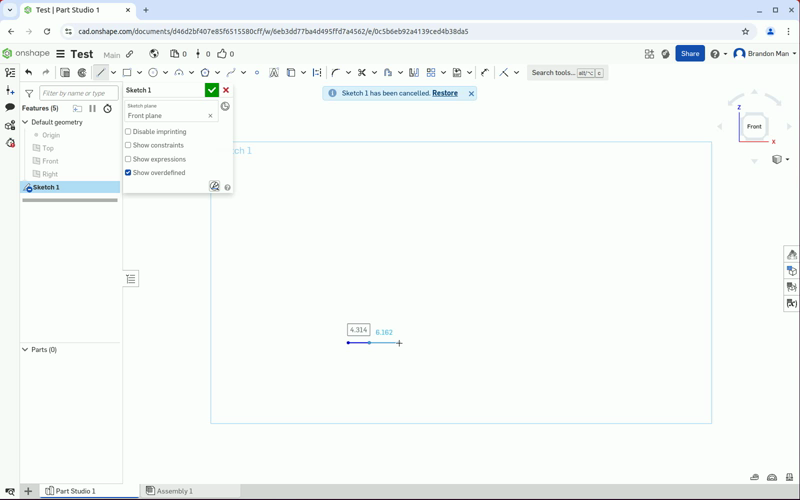
mouse_move(369, 321)
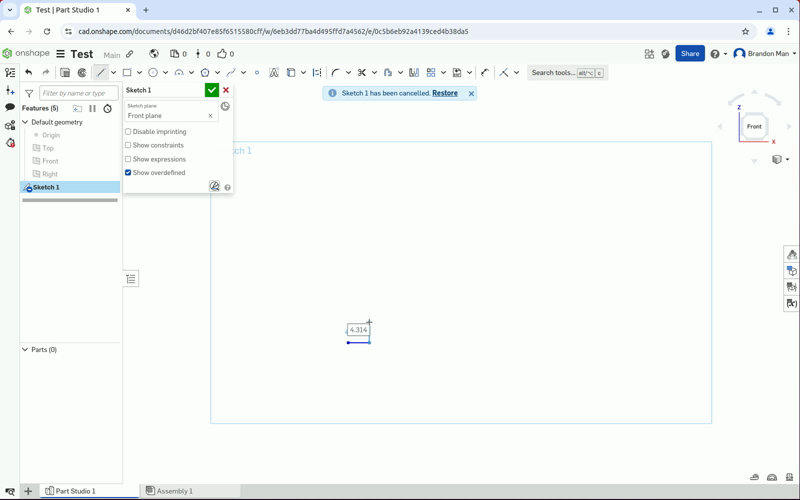
click(369, 321)
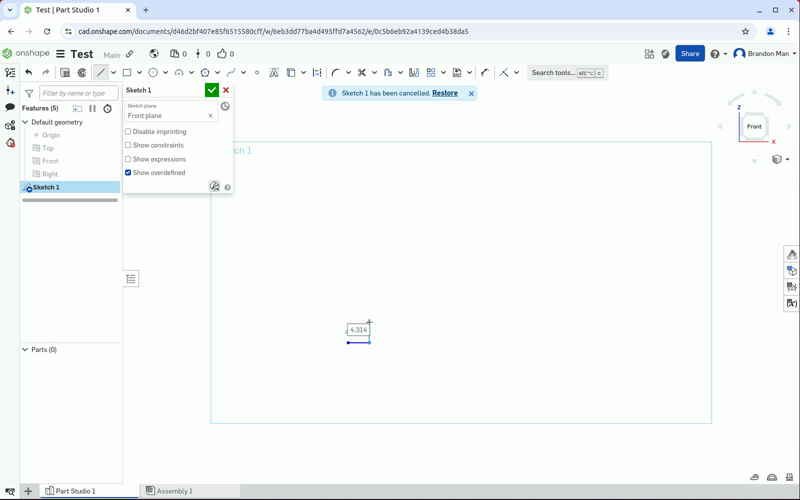
key_up(shift)
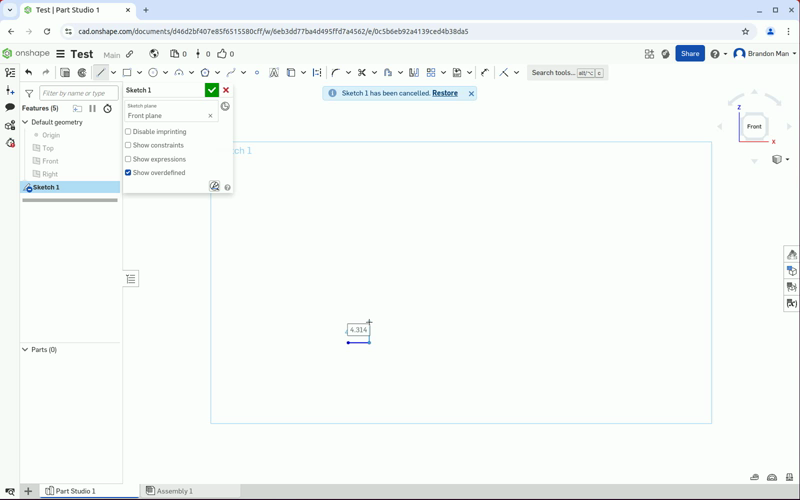
key_down(shift)
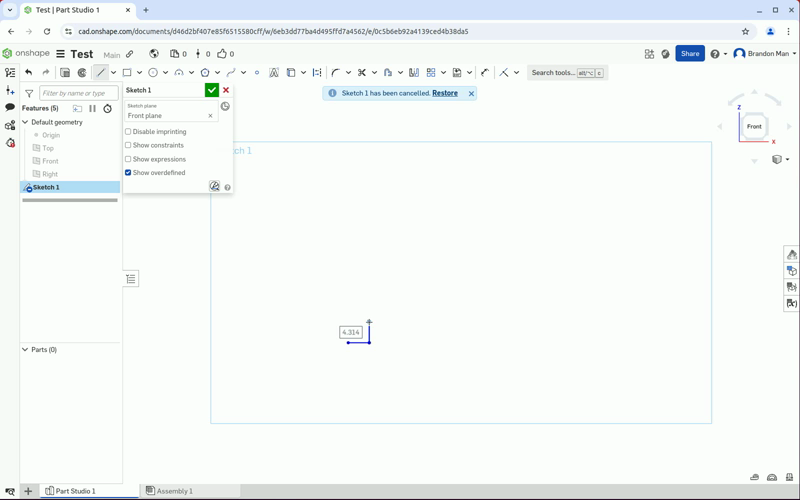
mouse_move(369, 243)
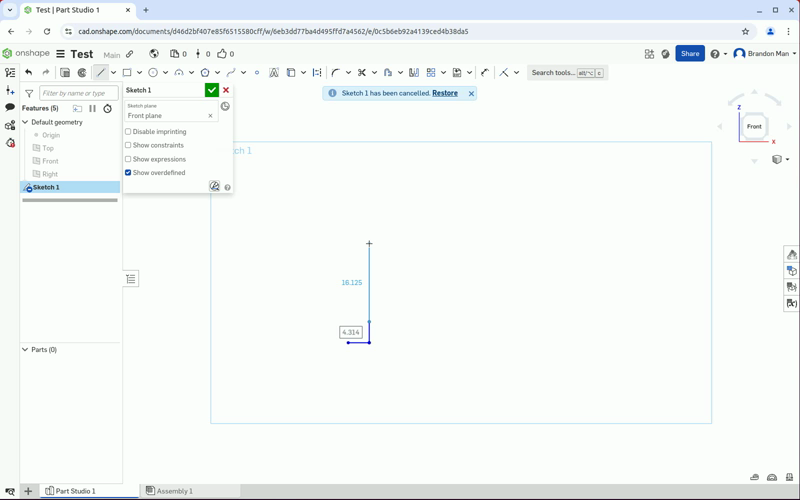
click(369, 243)
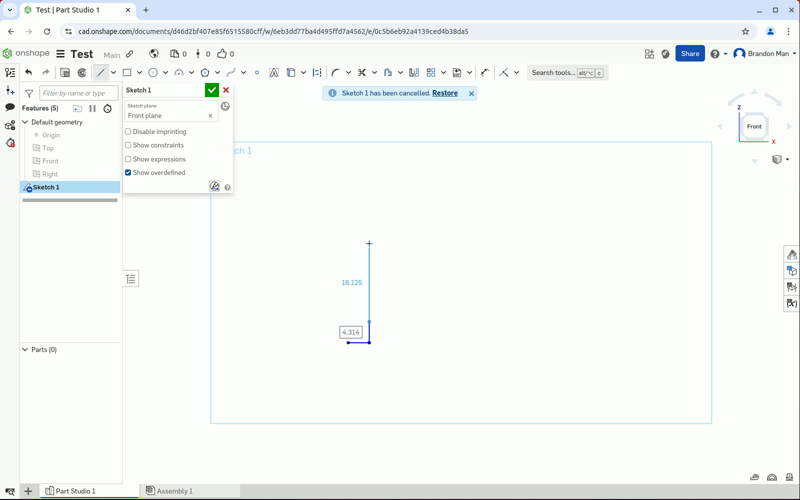
key_up(shift)
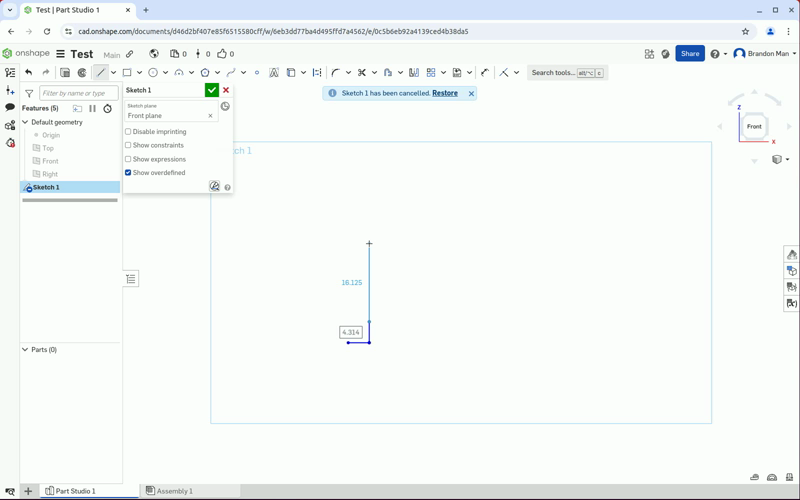
key_down(shift)
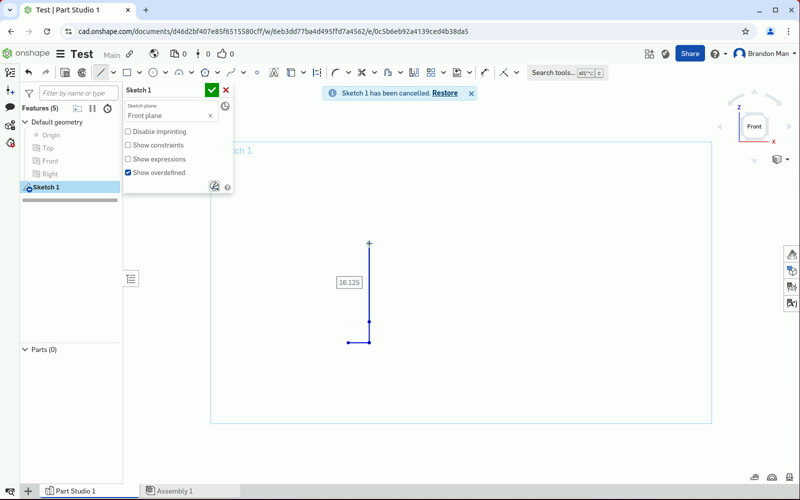
mouse_move(399, 243)
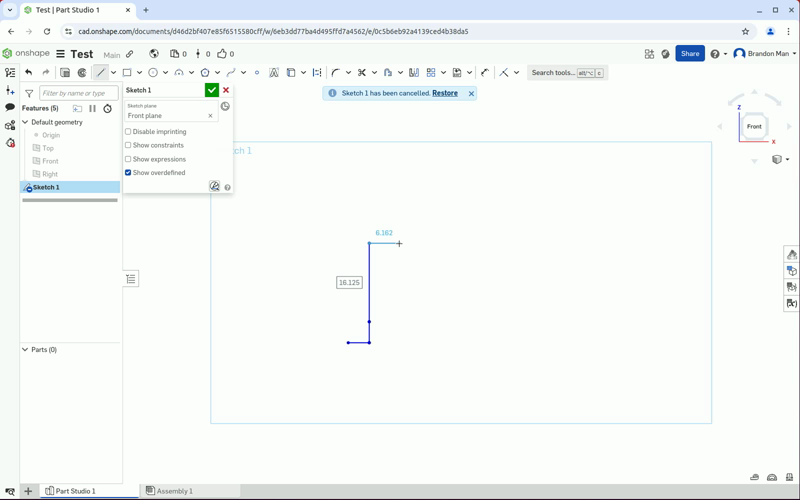
mouse_move(348, 243)
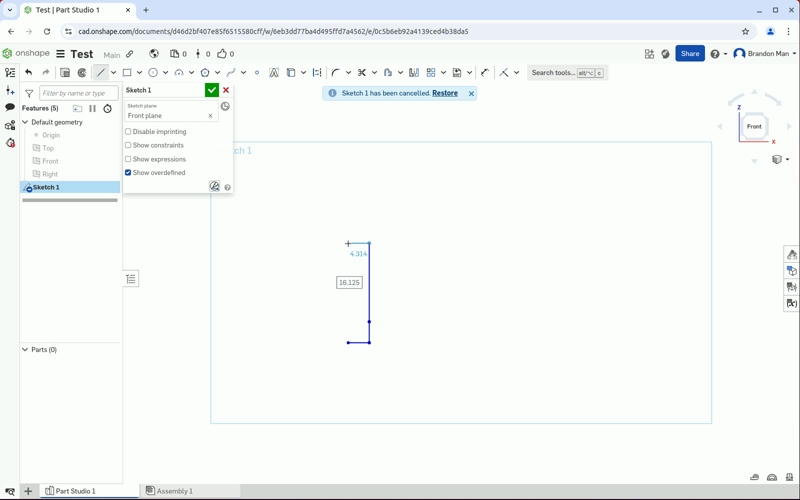
click(348, 243)
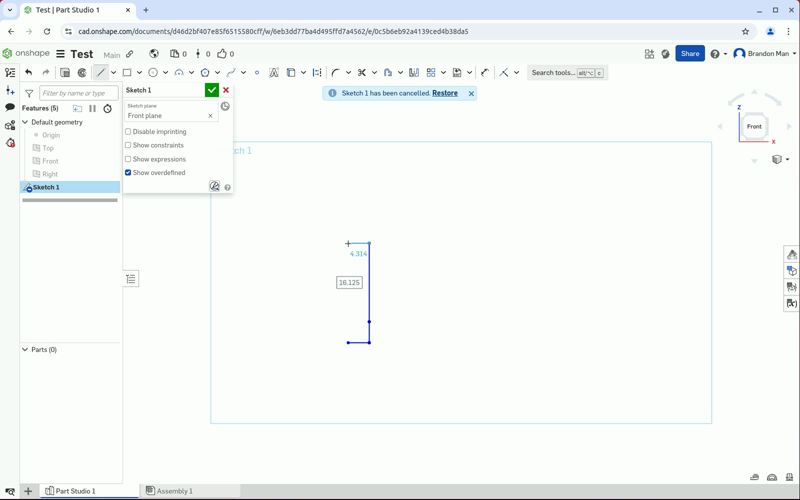
key_up(shift)
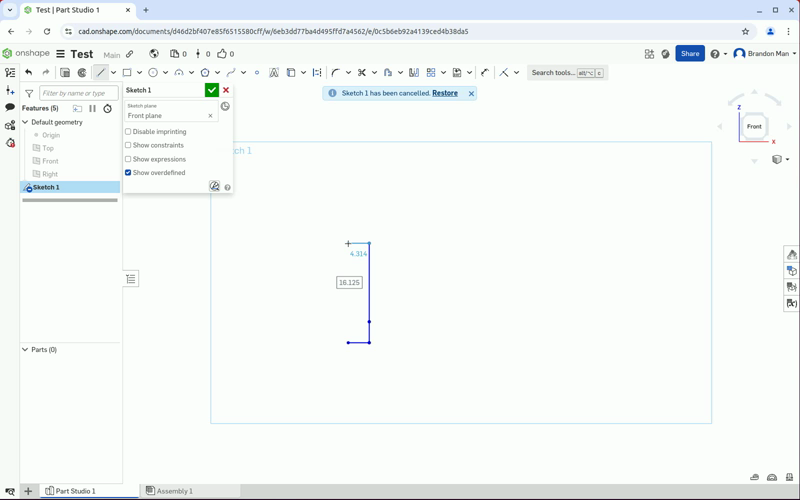
key_down(shift)
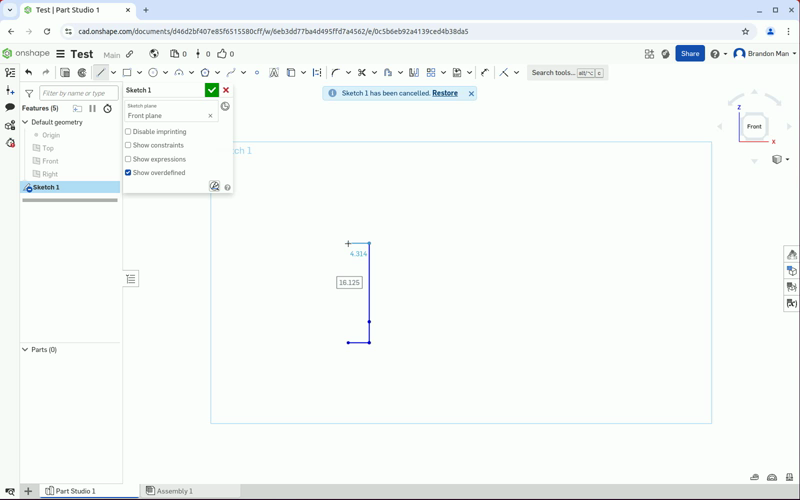
mouse_move(348, 342)
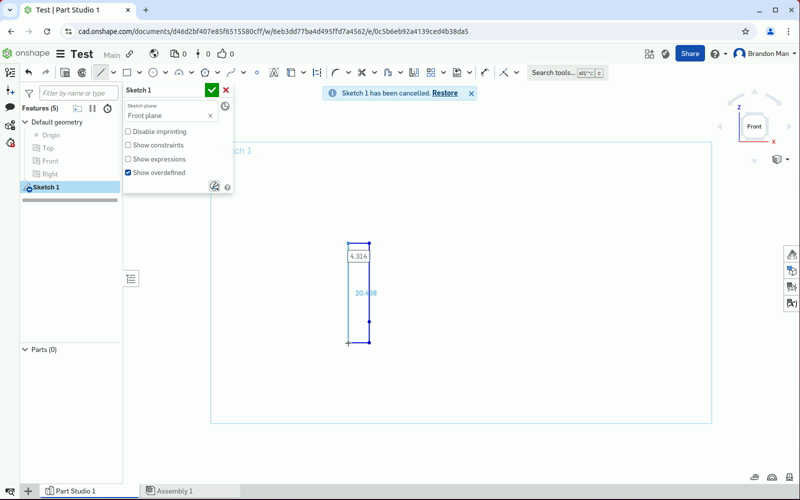
key_up(shift)
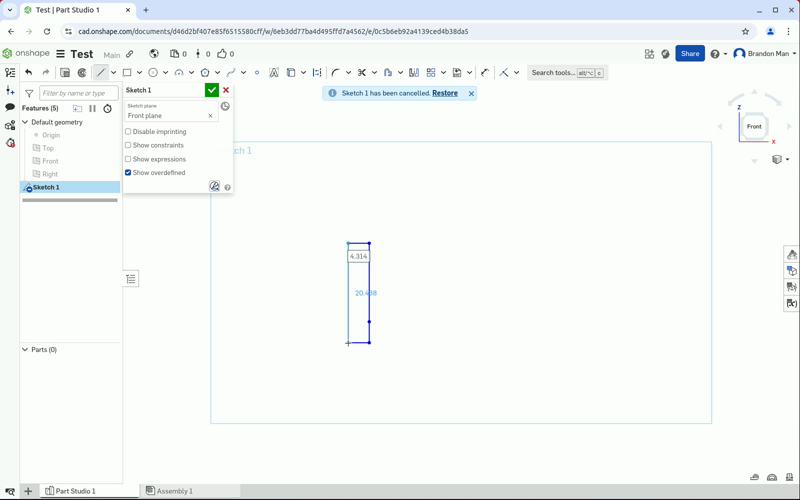
click(348, 342)
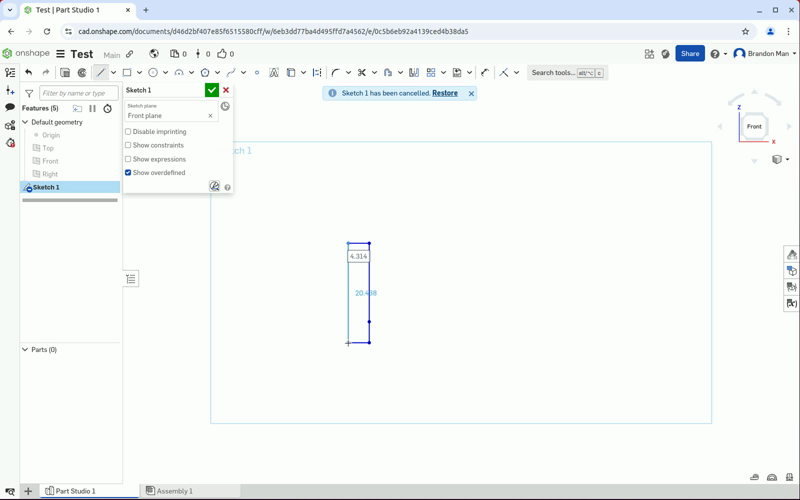
key(esc)
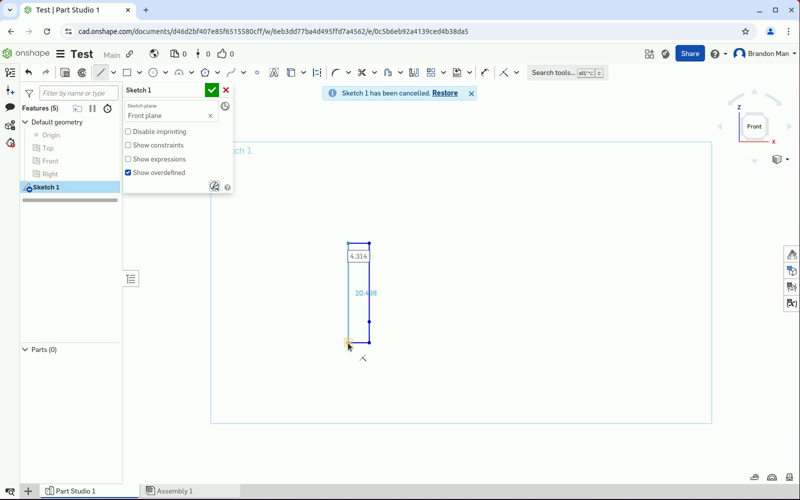
mouse_move(354, 260)
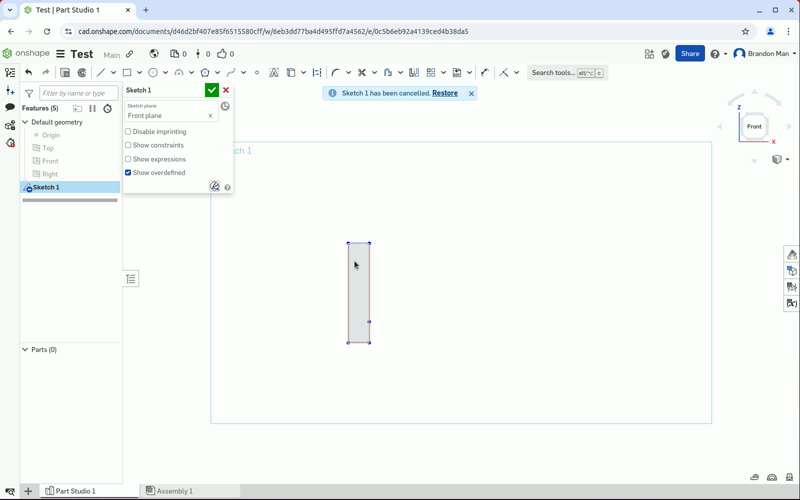
click(354, 260)
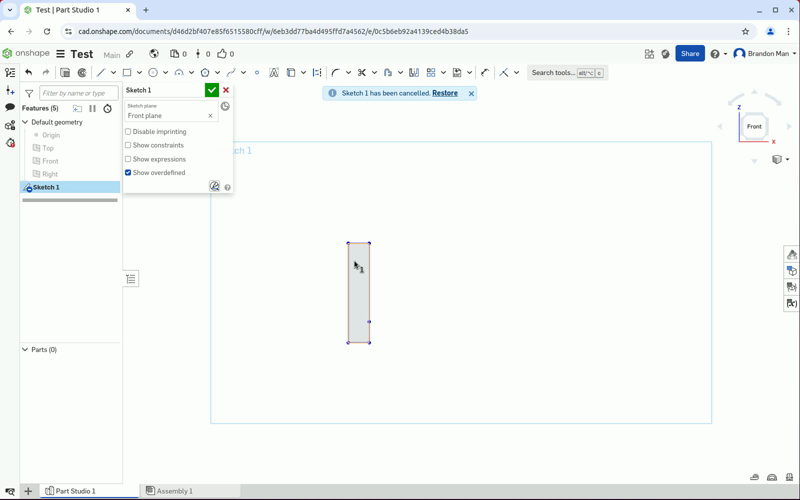
mouse_move(73, 352)
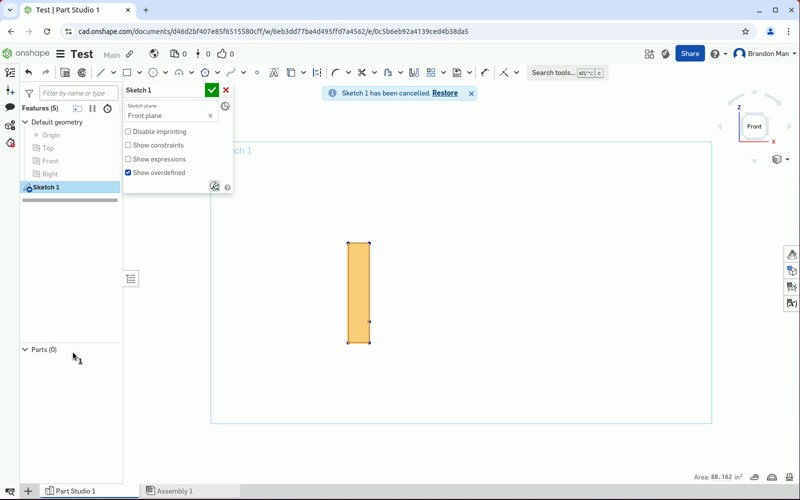
key(shift+y)
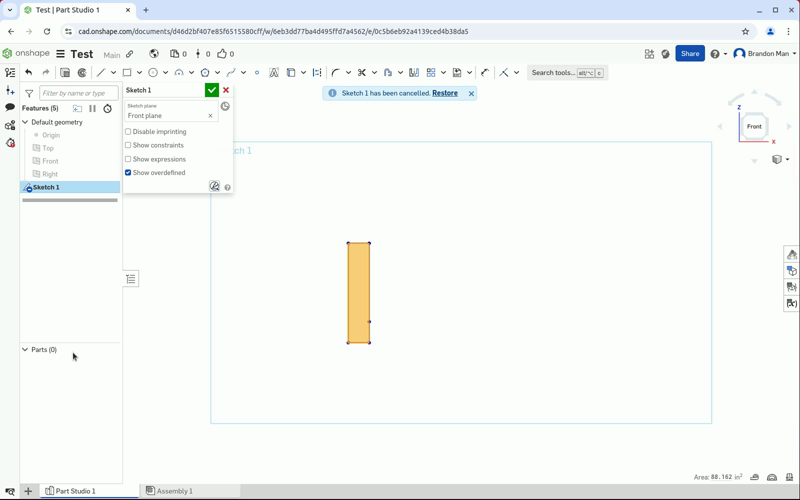
key(shift+e)
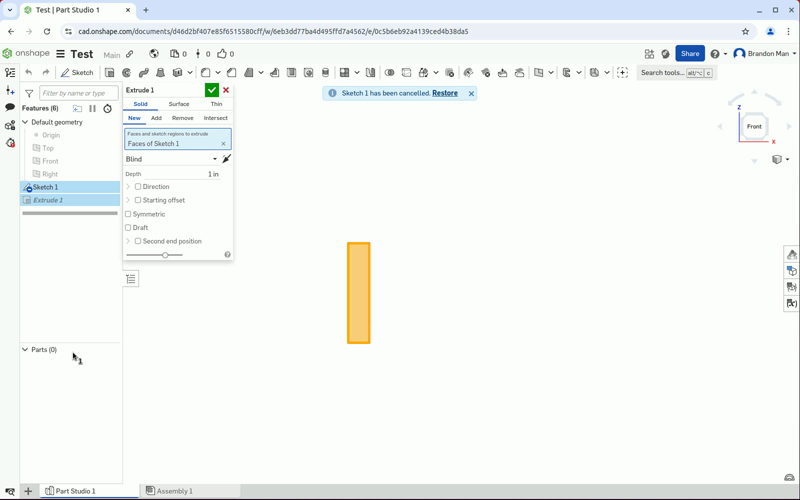
mouse_move(143, 106)
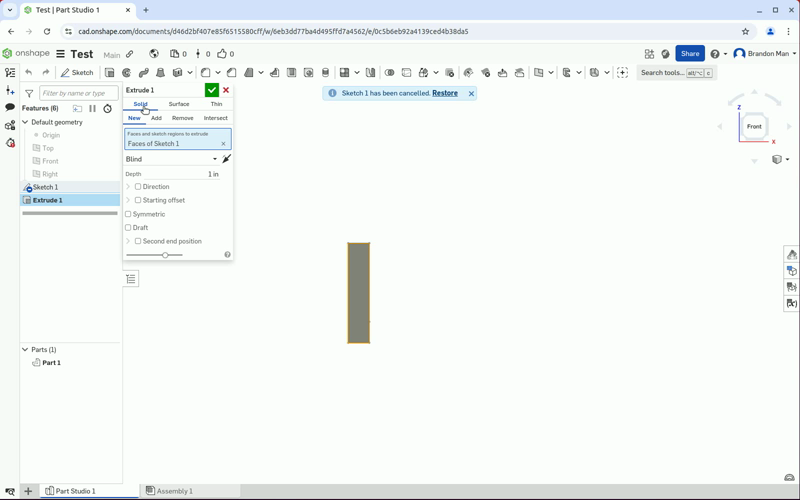
click(143, 106)
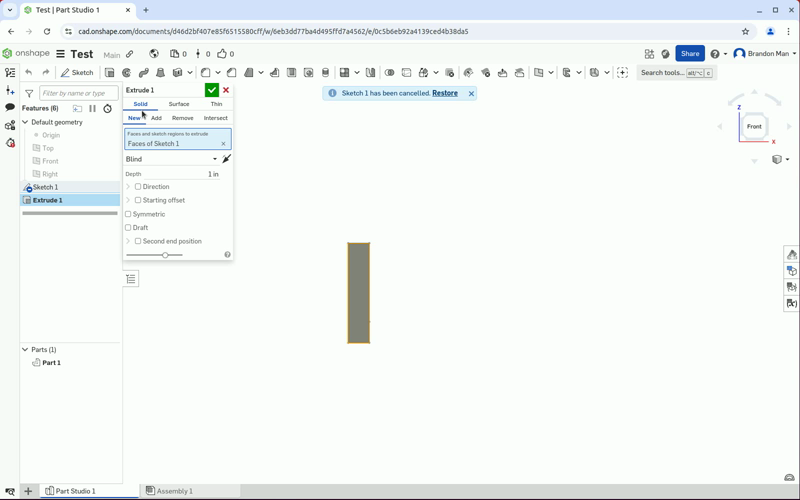
mouse_move(137, 120)
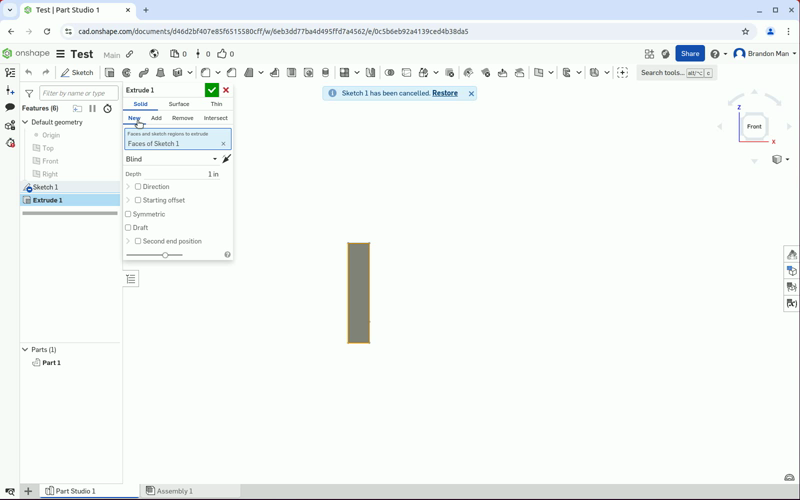
click(137, 120)
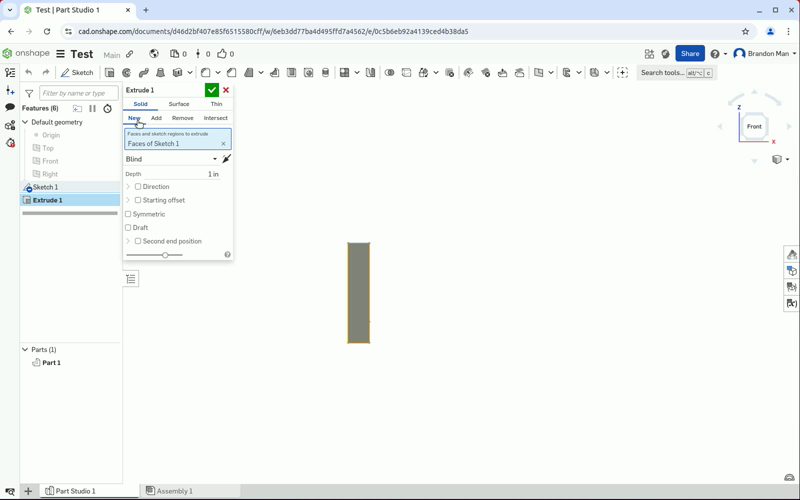
key(tab, 4)
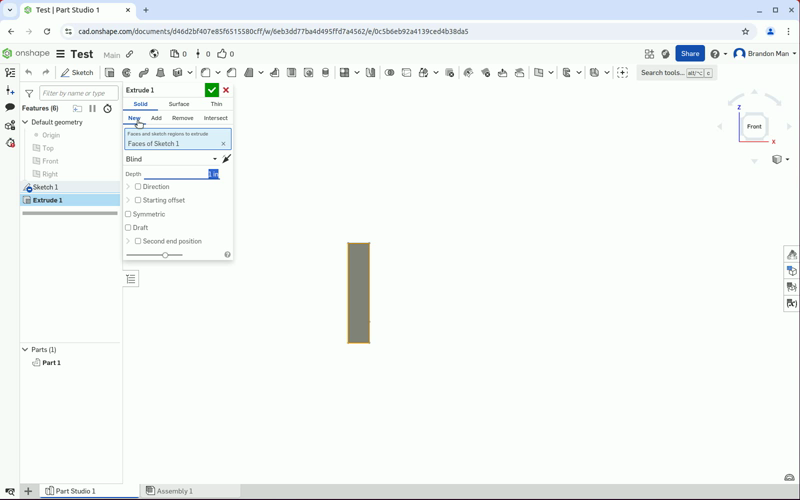
text(4.333)
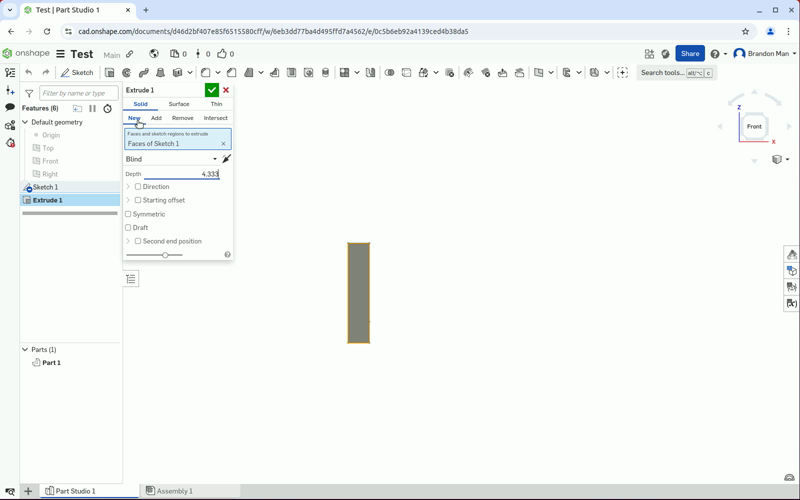
key(enter)
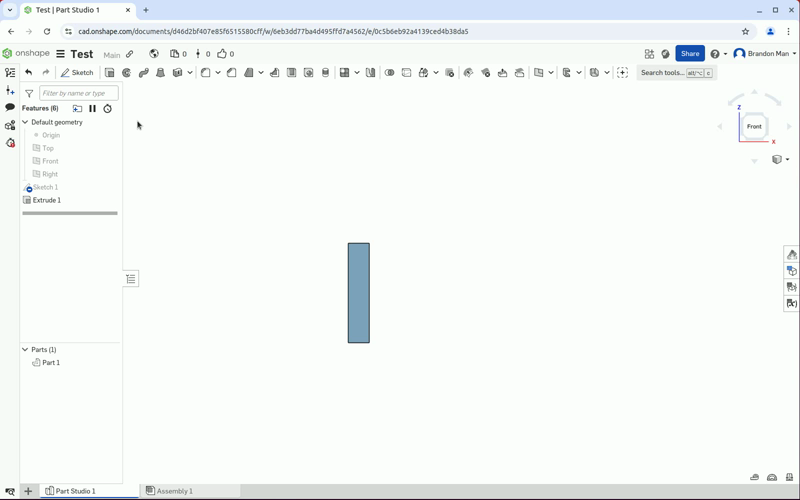
key(shift+h)
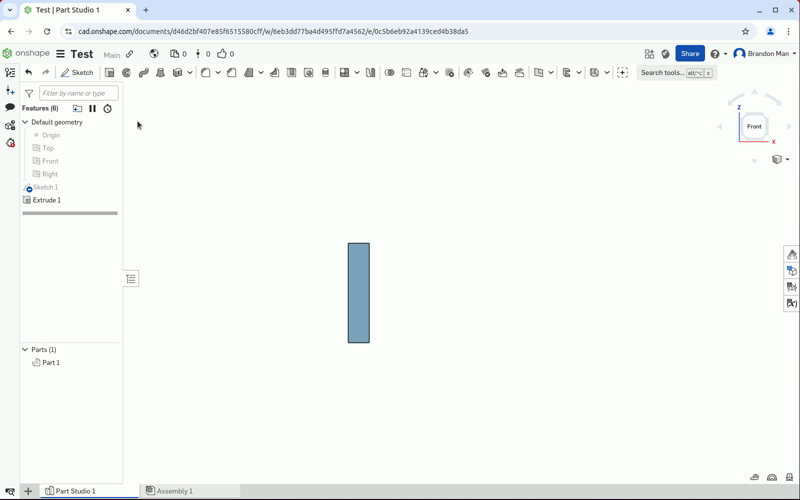
key(shift+h)
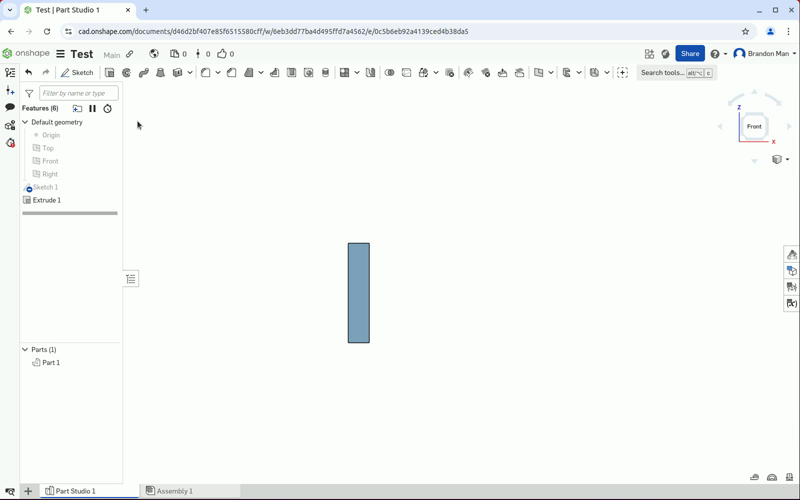
mouse_move(73, 189)
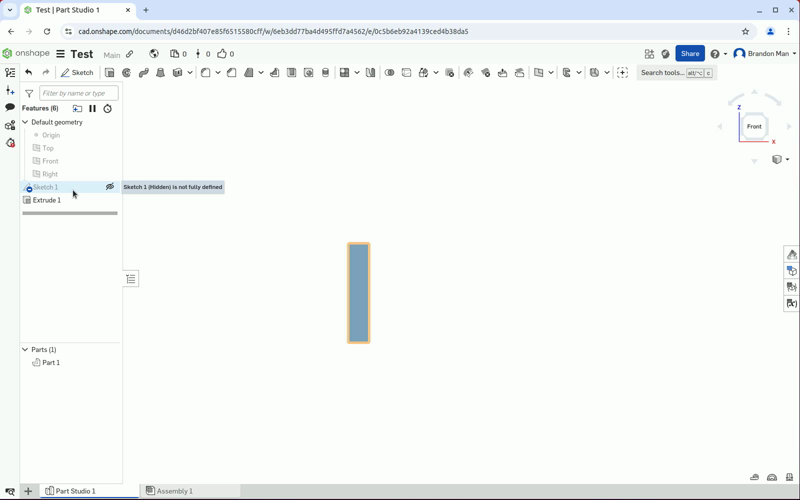
click(73, 189)
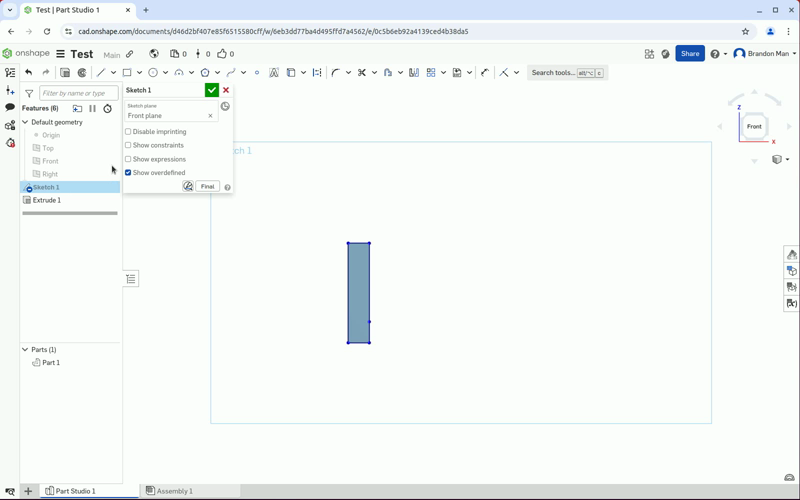
mouse_move(229, 92)
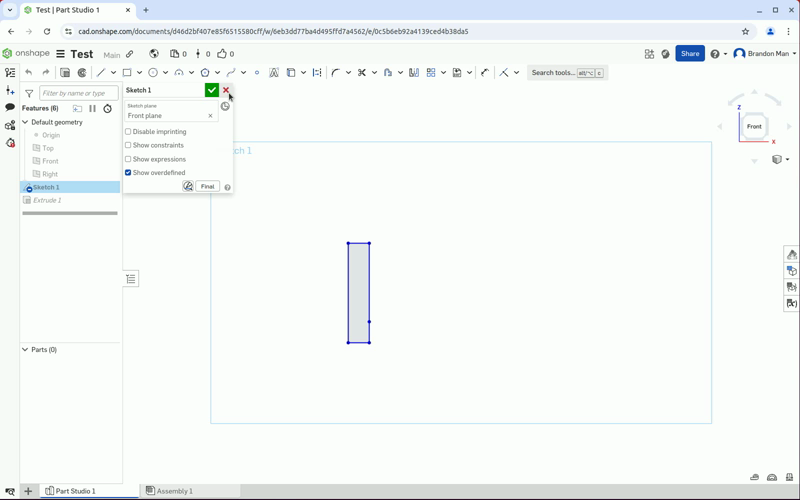
click(229, 92)
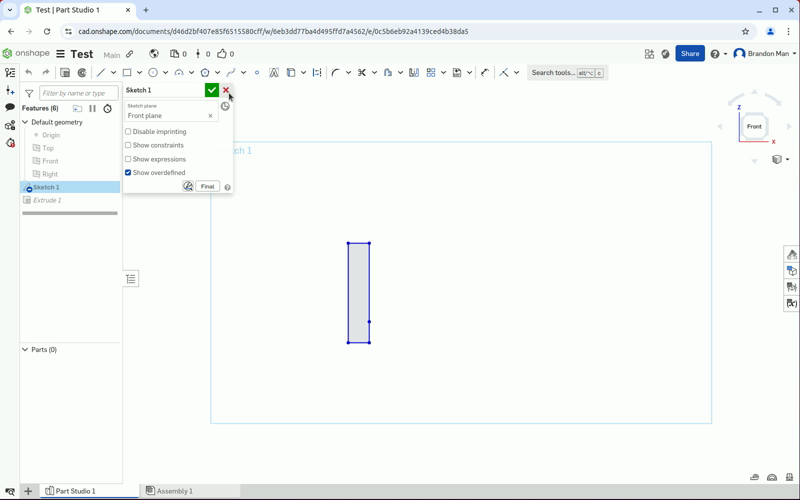
key(shift+s)
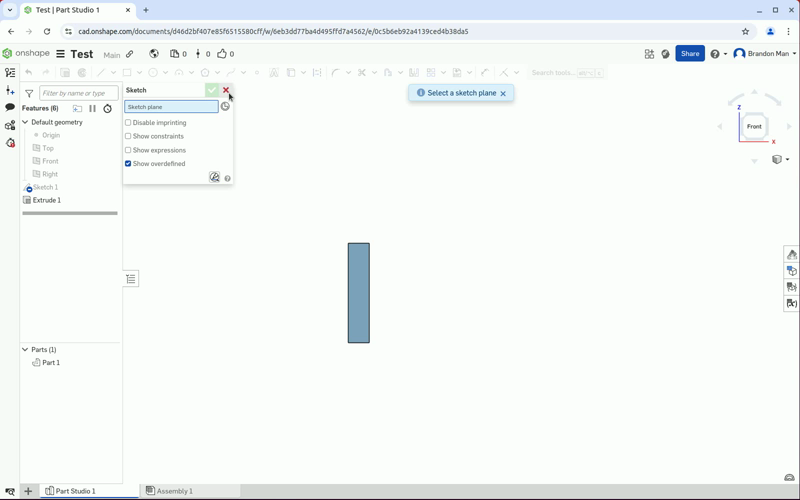
mouse_move(73, 163)
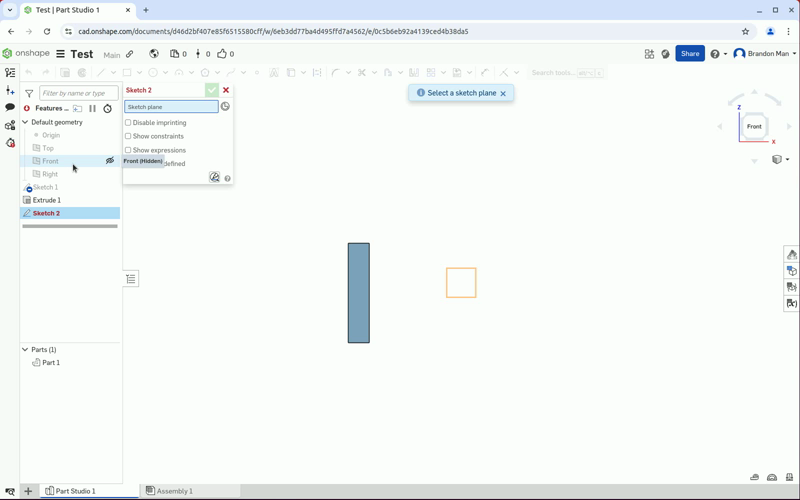
click(73, 163)
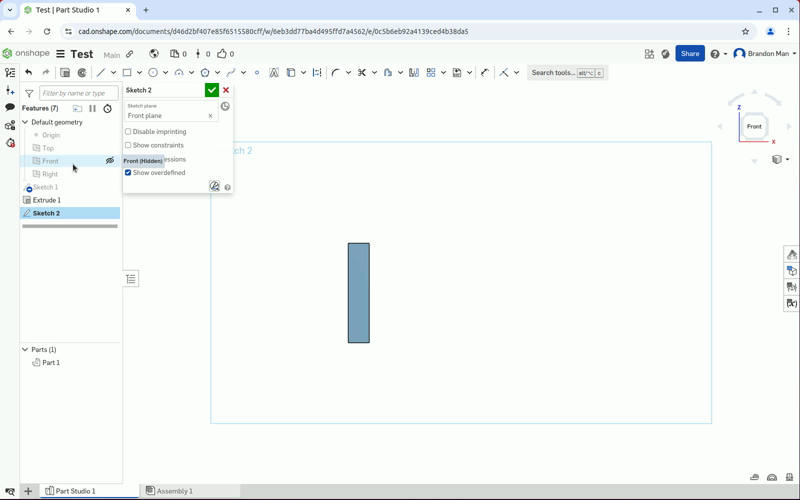
mouse_move(73, 352)
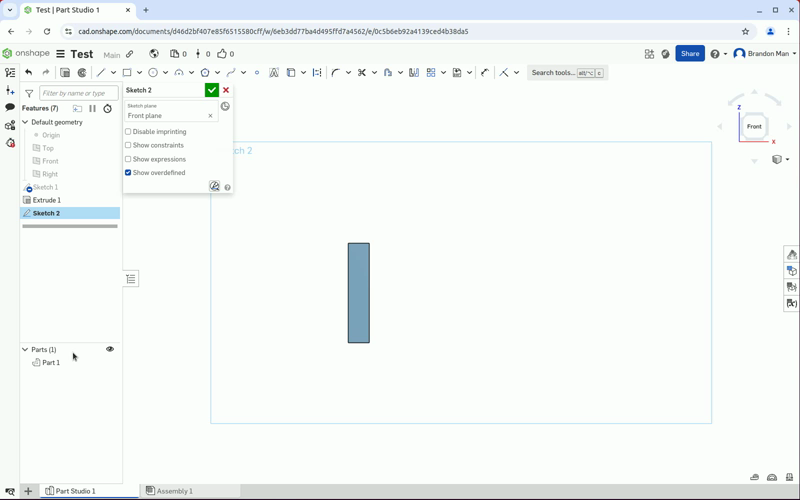
key(y)
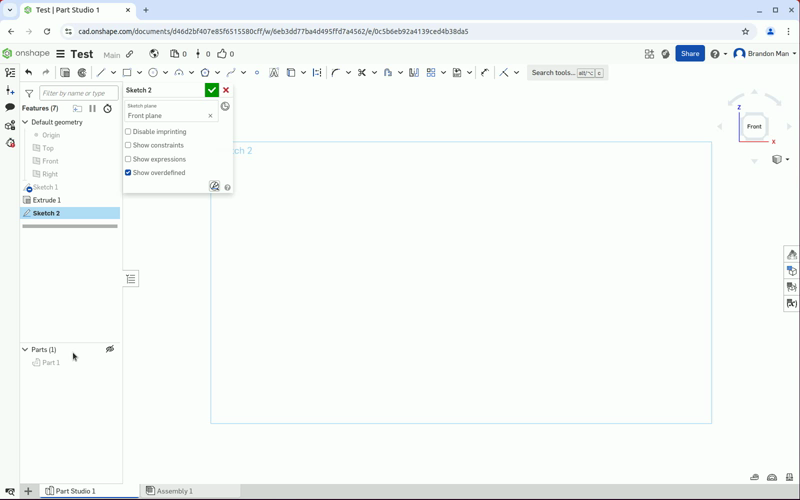
key(l)
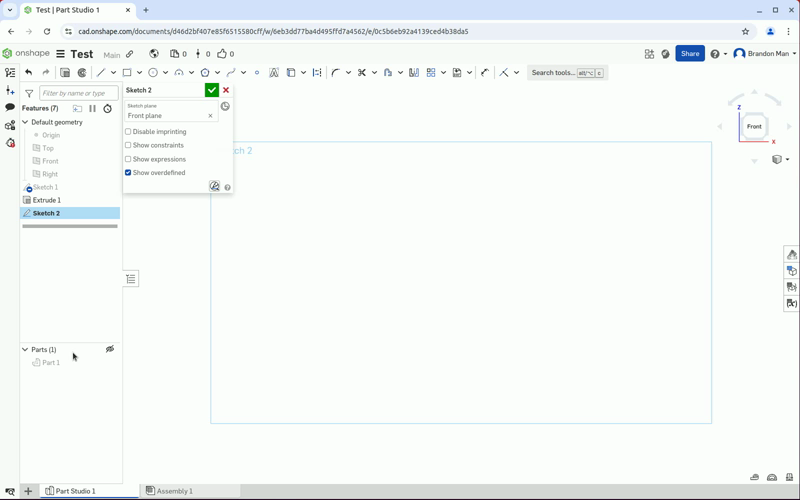
key_down(shift)
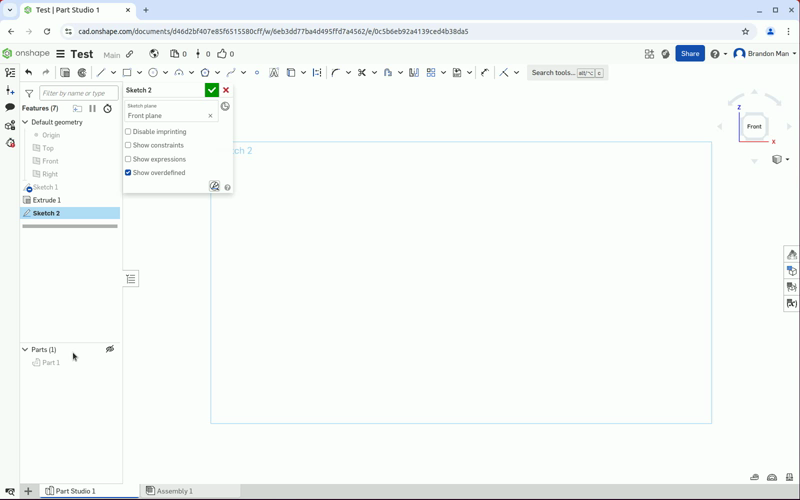
mouse_move(369, 342)
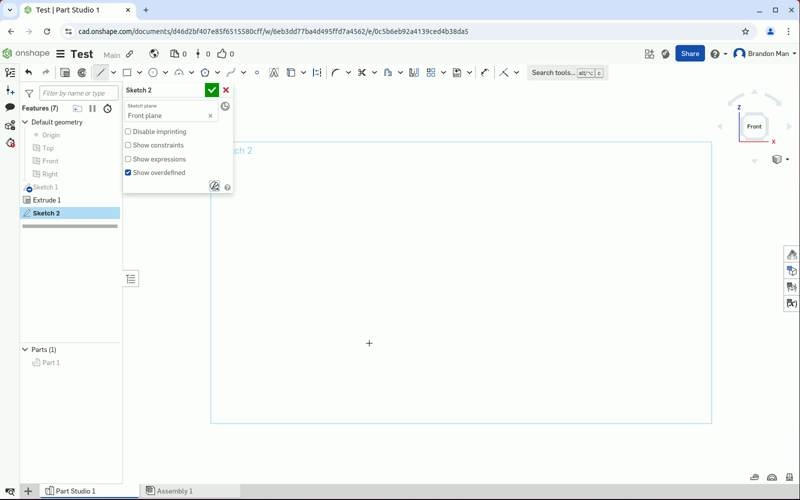
click(369, 342)
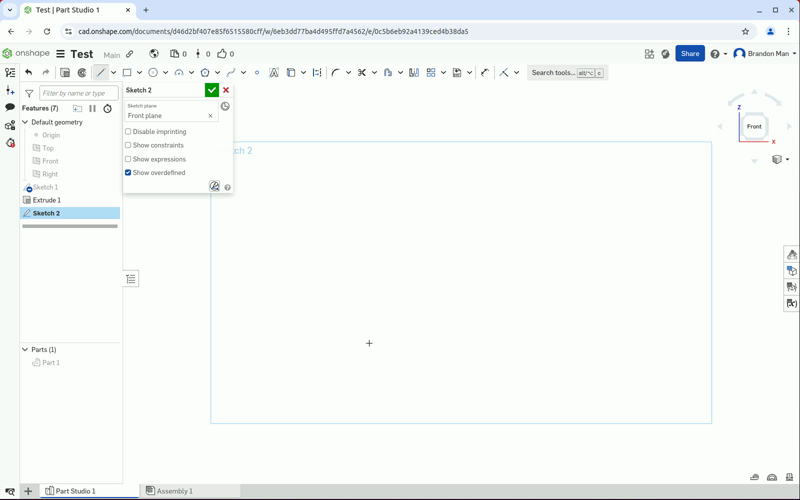
key_up(shift)
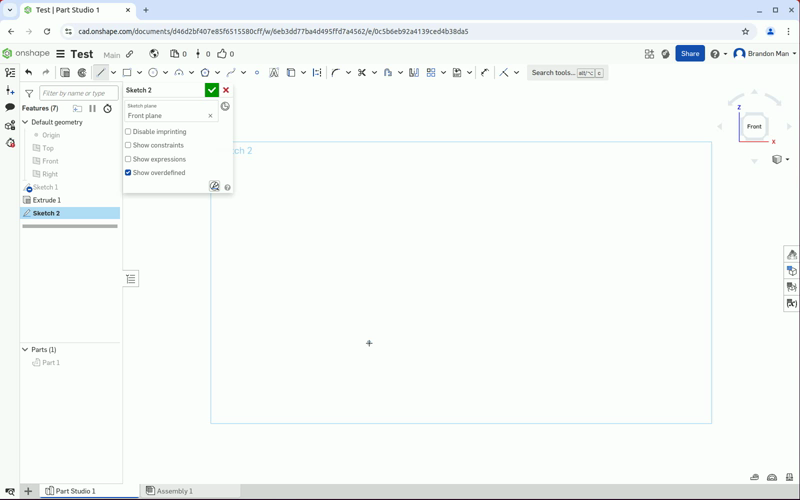
key_down(shift)
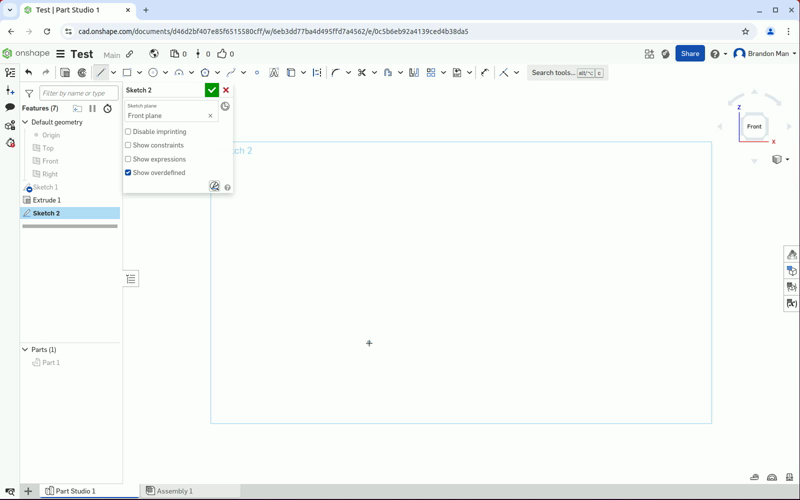
mouse_move(472, 342)
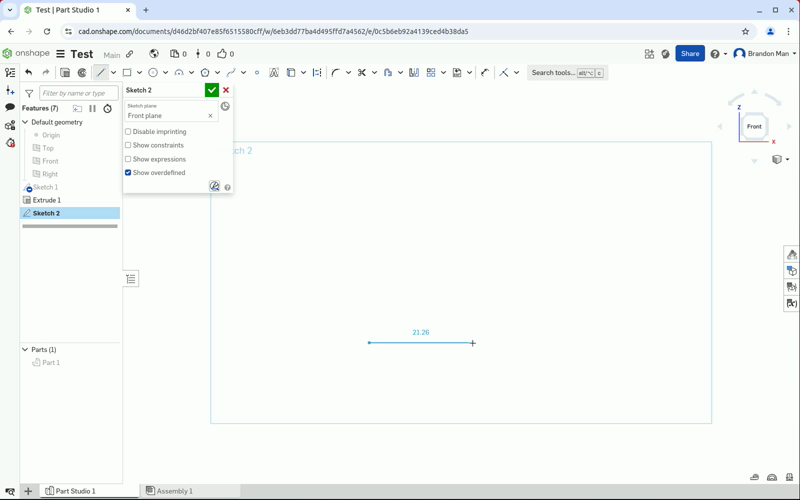
click(472, 342)
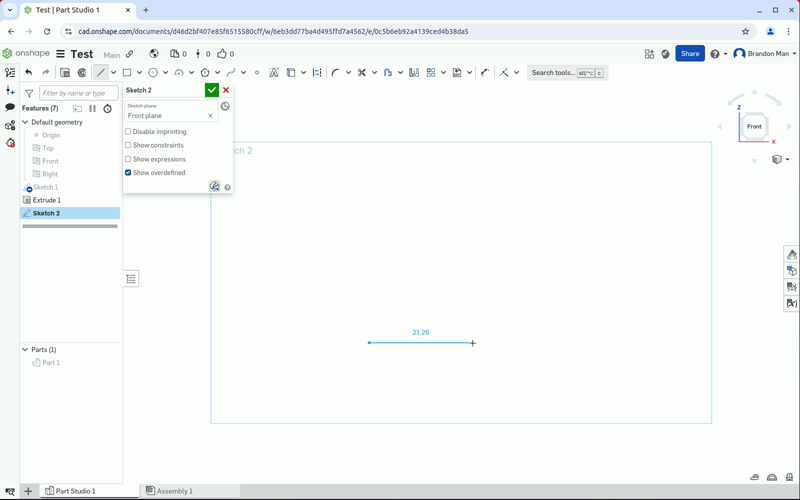
key_up(shift)
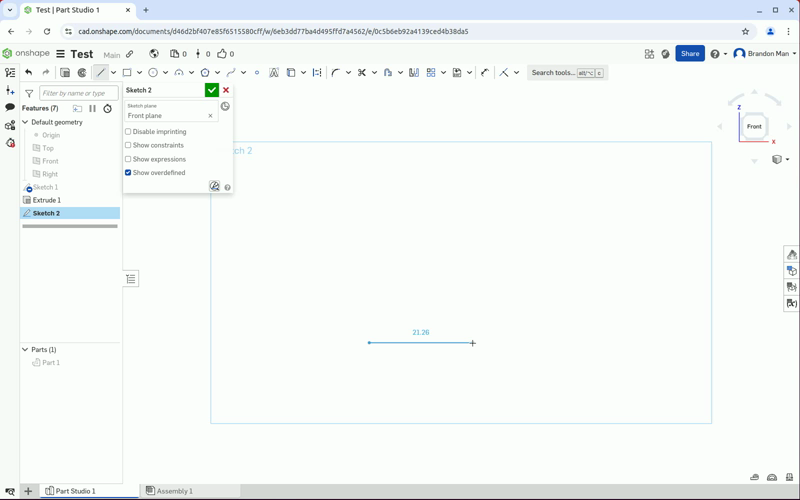
key_down(shift)
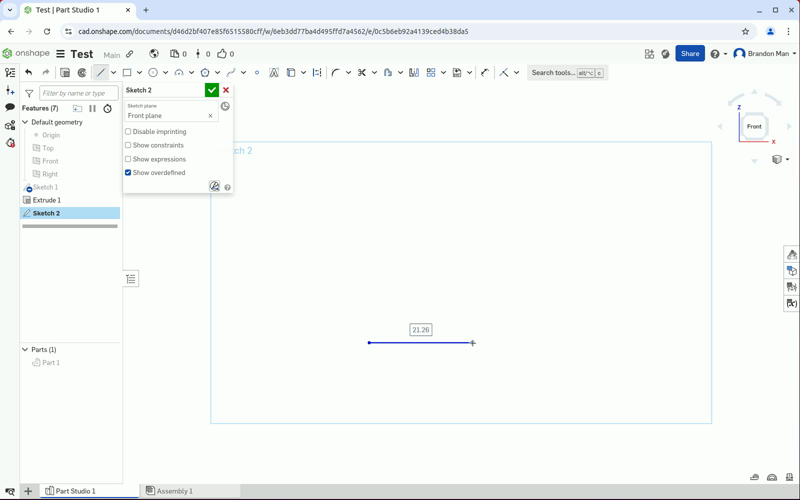
mouse_move(502, 342)
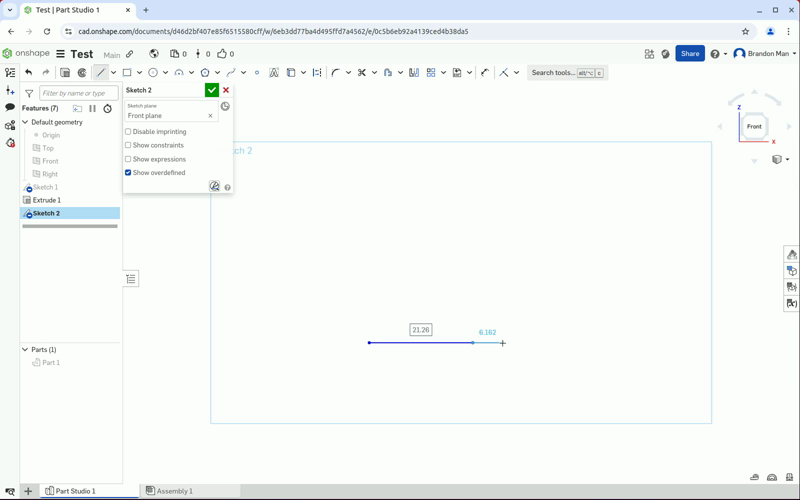
mouse_move(472, 321)
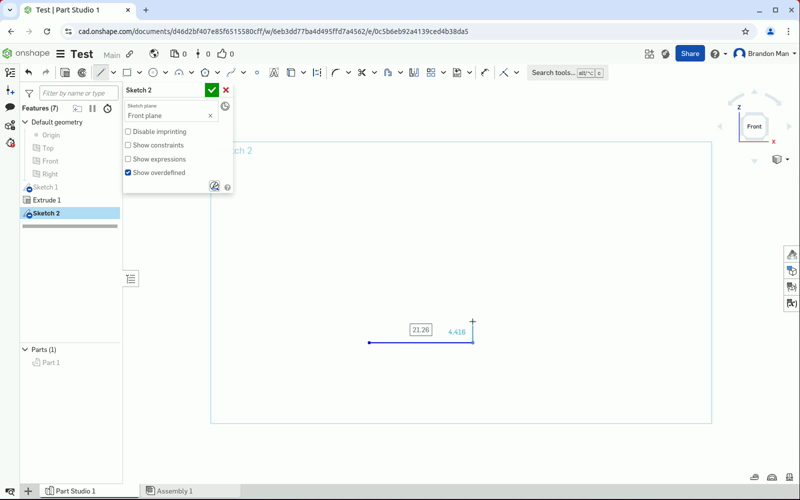
click(472, 321)
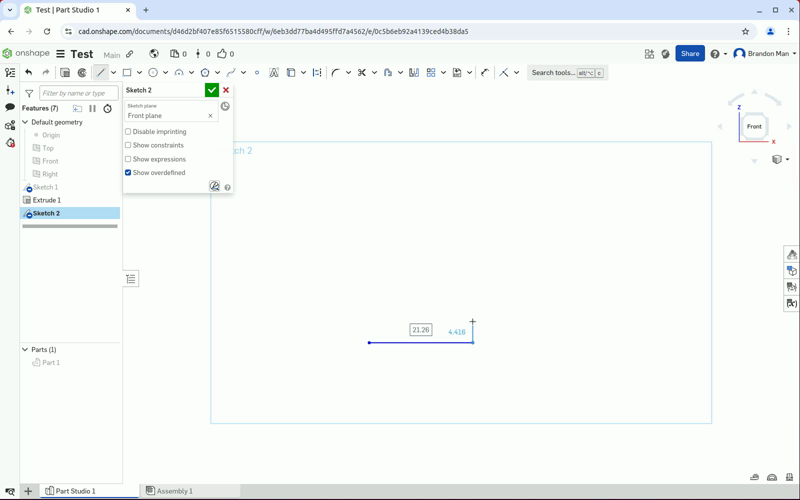
key_up(shift)
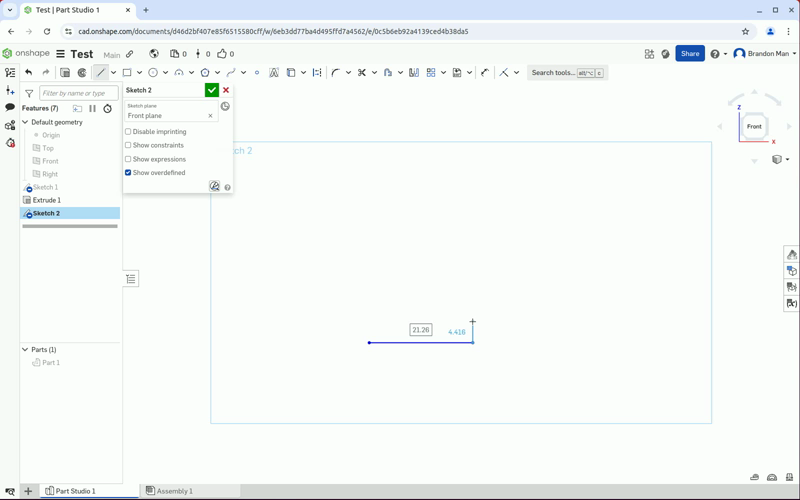
key_down(shift)
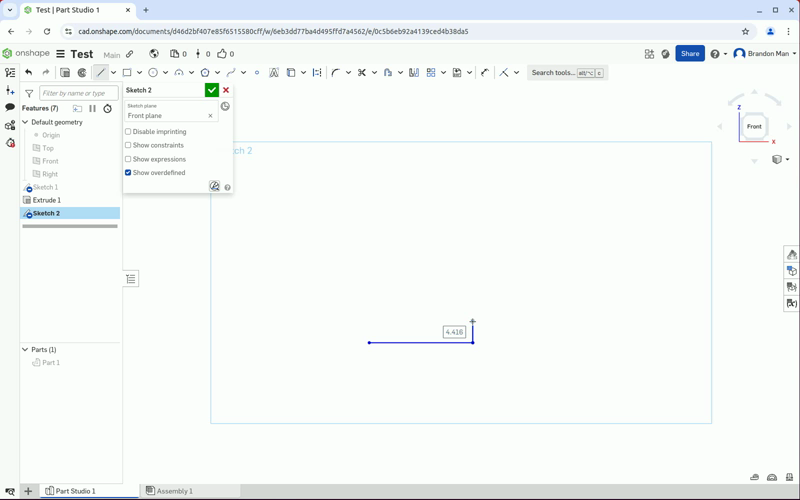
mouse_move(369, 321)
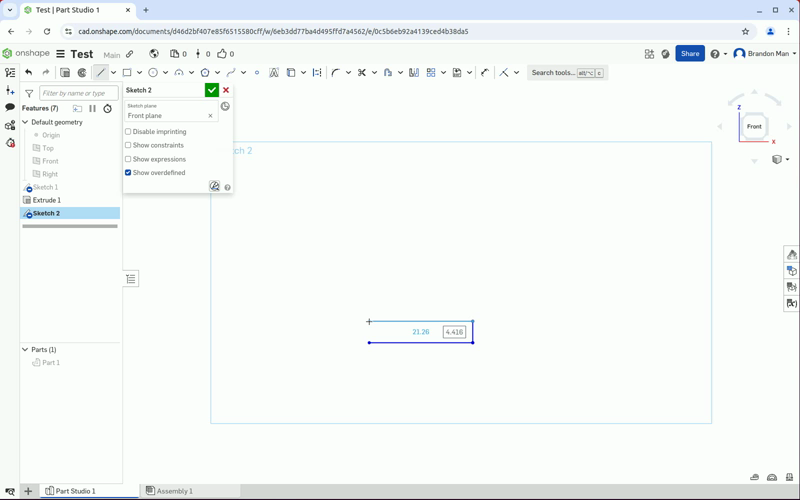
click(369, 321)
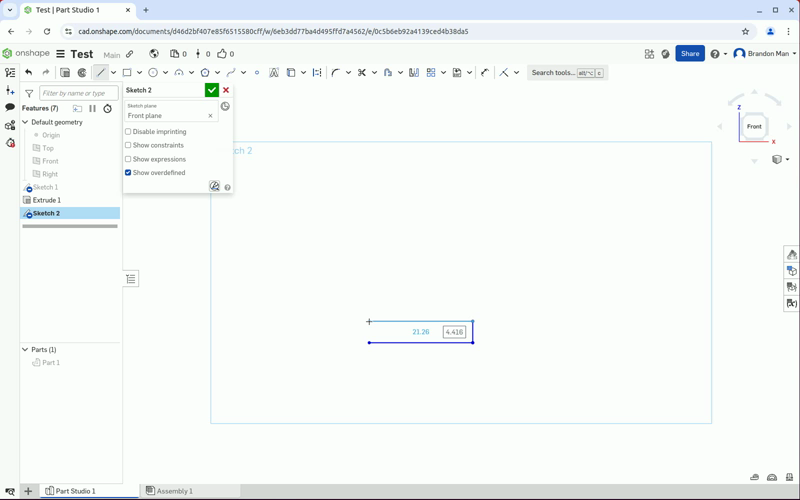
key_up(shift)
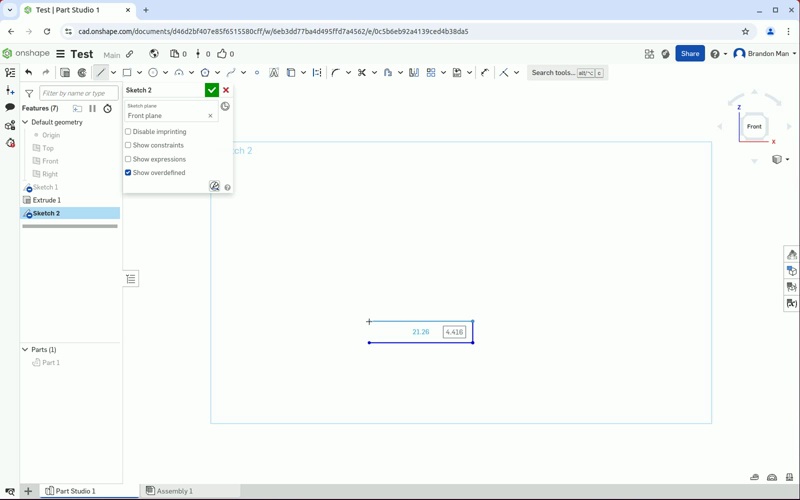
mouse_move(399, 321)
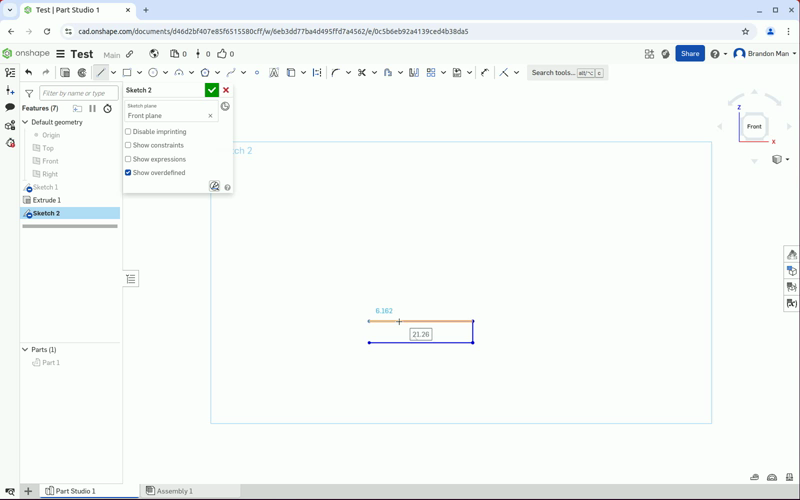
key_down(shift)
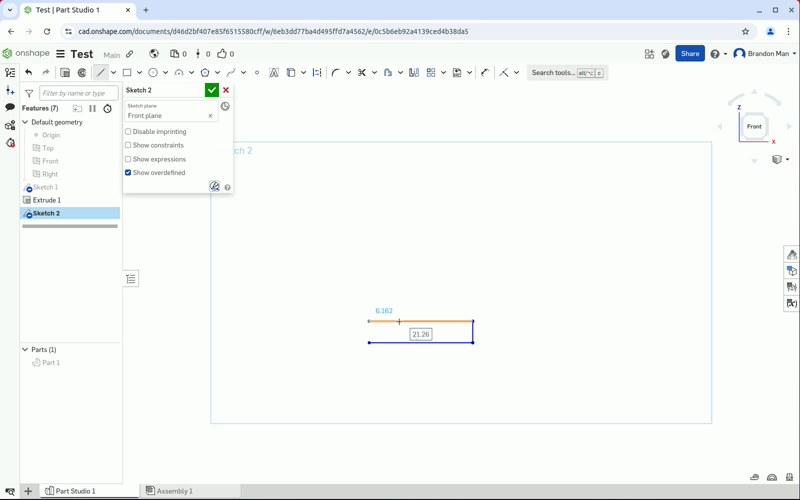
mouse_move(369, 342)
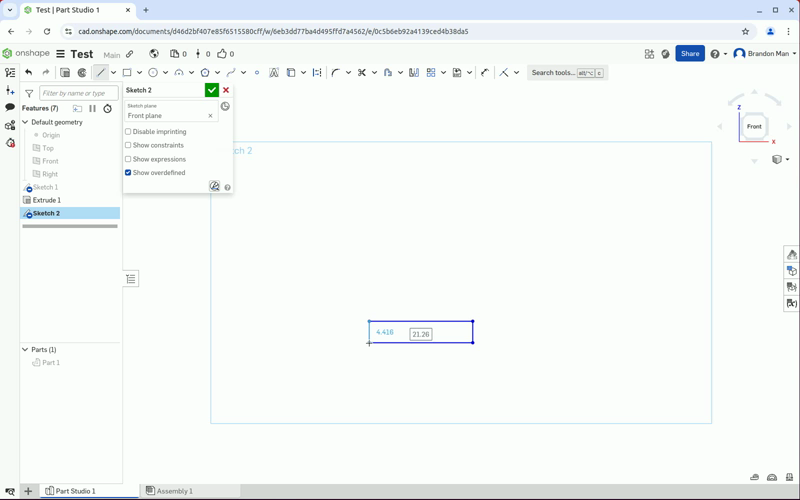
key_up(shift)
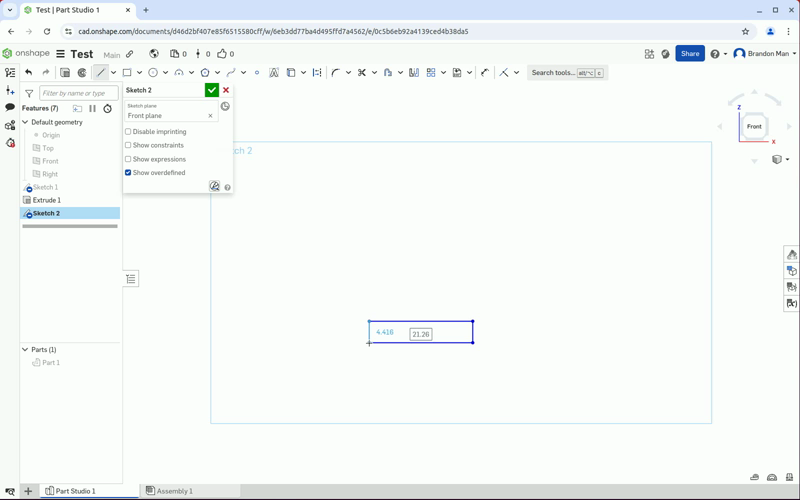
click(369, 342)
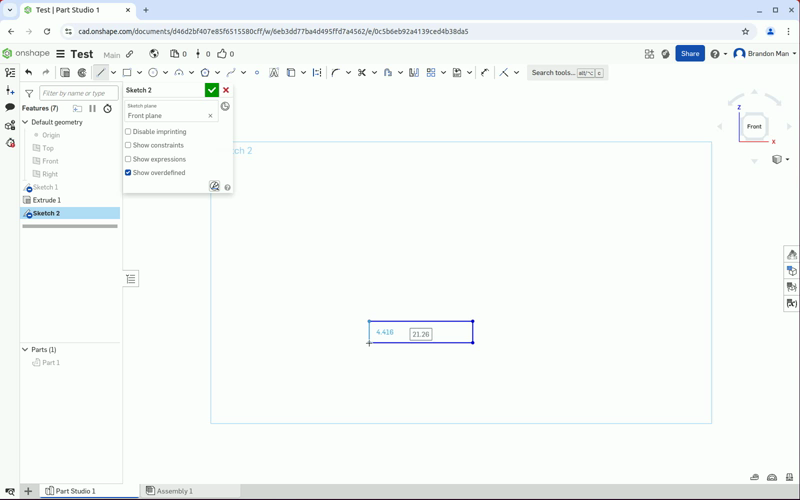
key(esc)
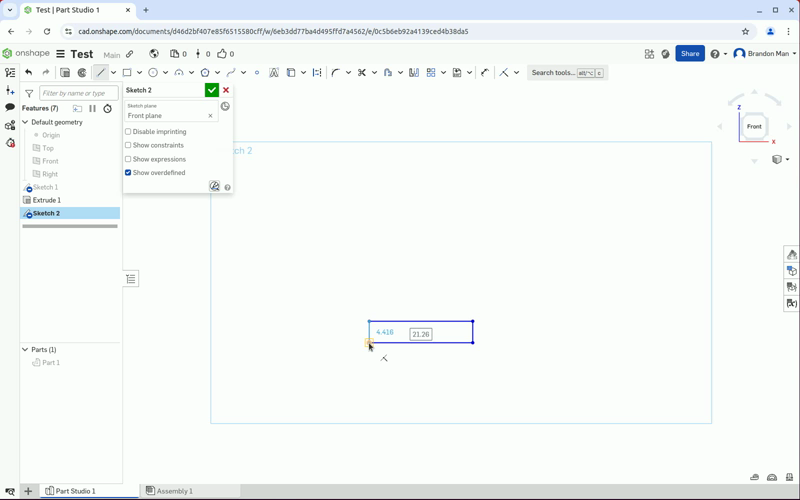
mouse_move(414, 324)
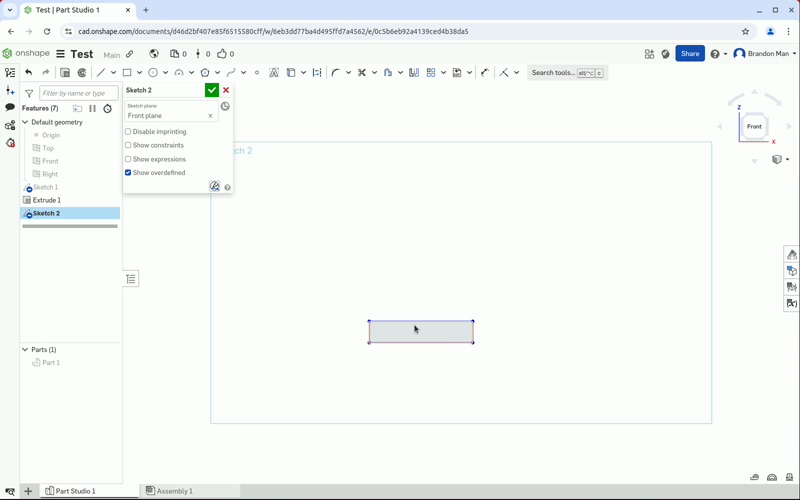
click(414, 324)
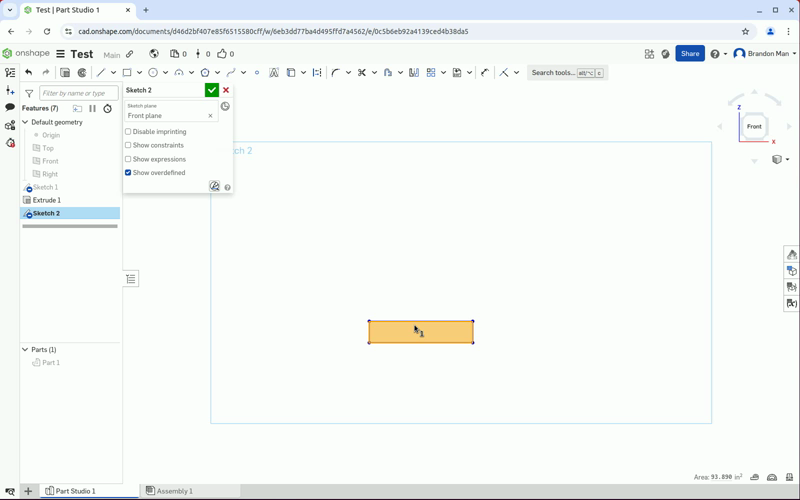
mouse_move(73, 352)
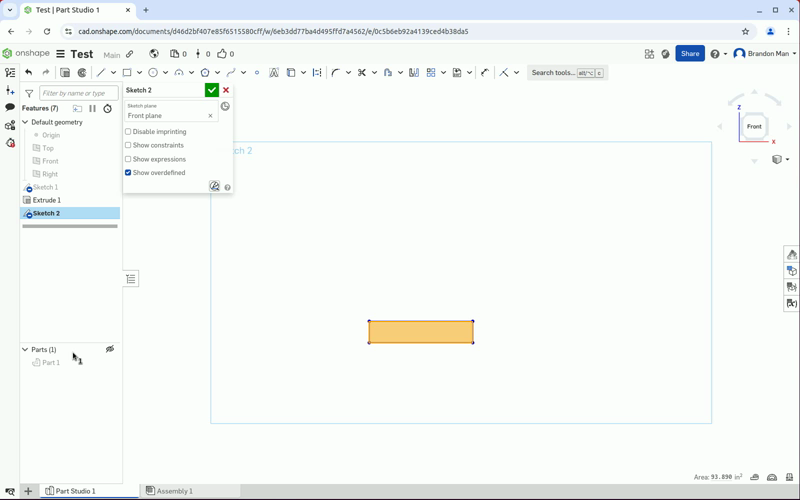
key(shift+y)
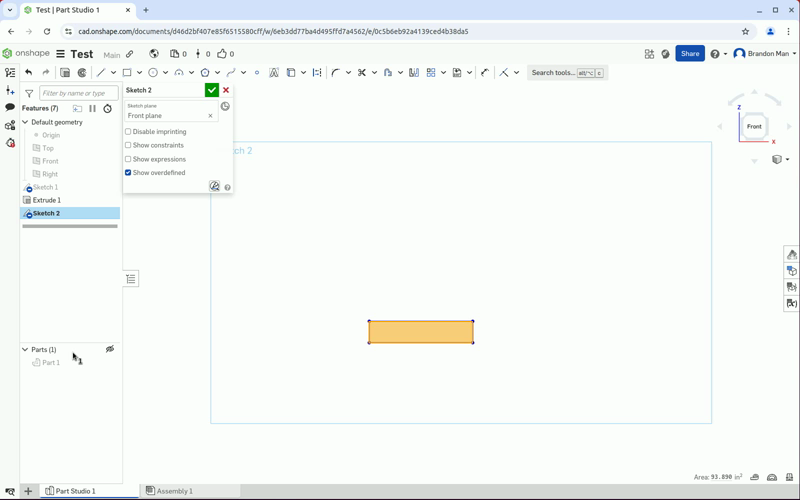
key(shift+e)
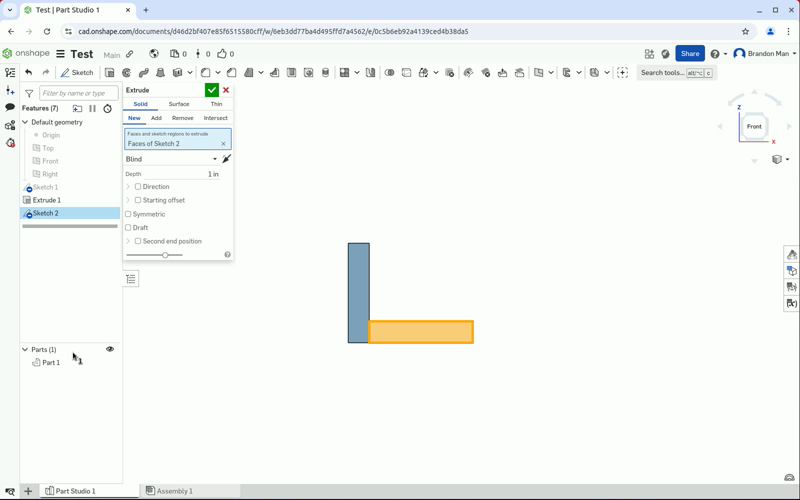
mouse_move(143, 106)
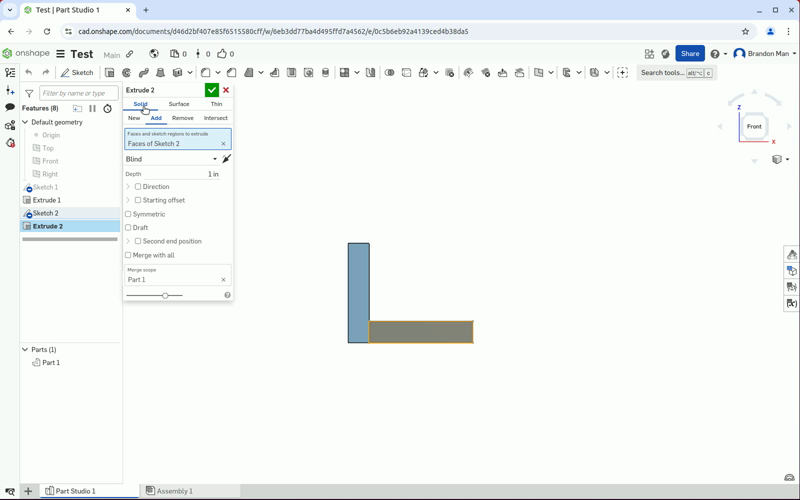
click(143, 106)
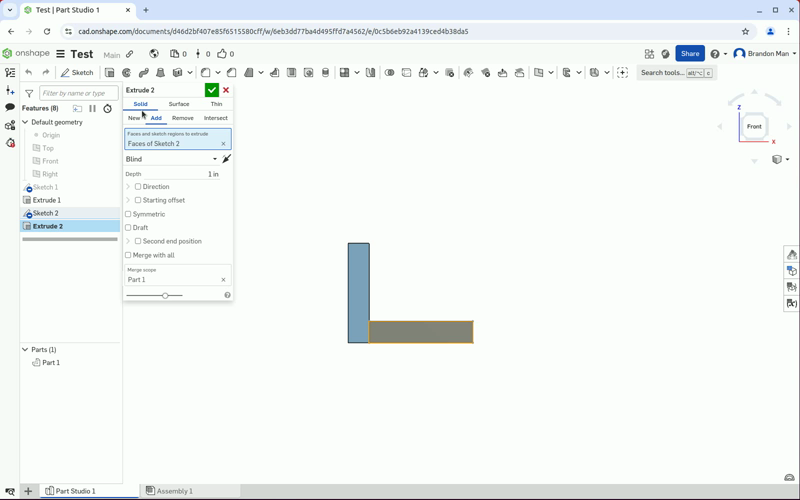
mouse_move(137, 120)
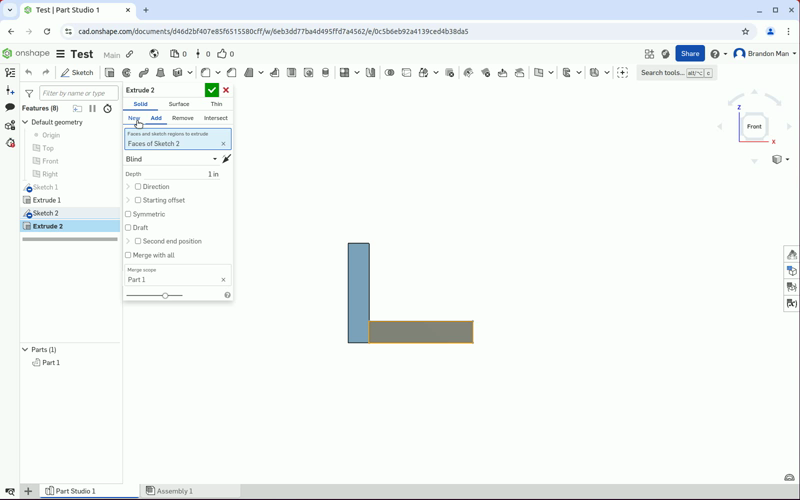
click(137, 120)
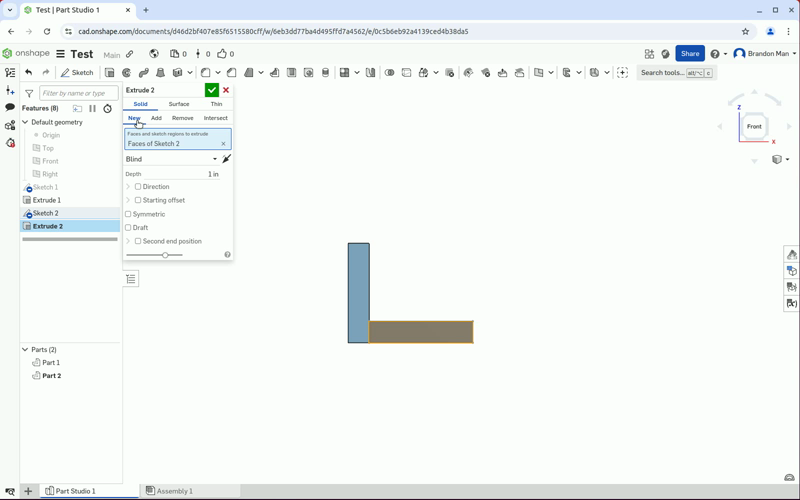
key(tab, 4)
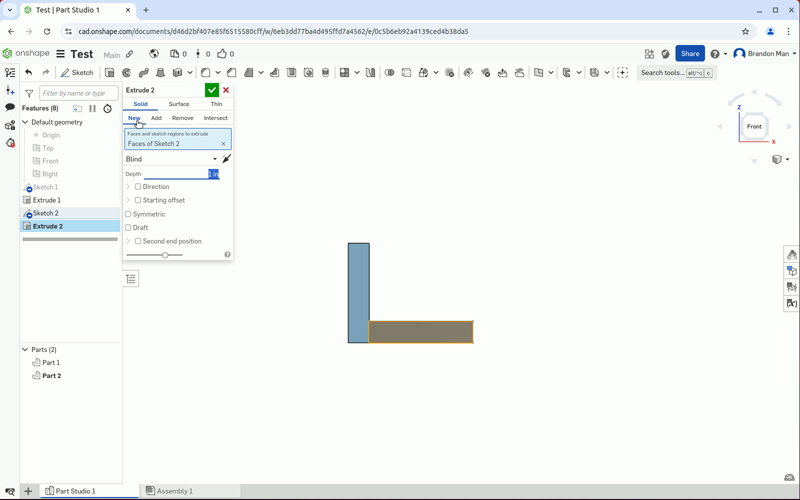
text(4.333)
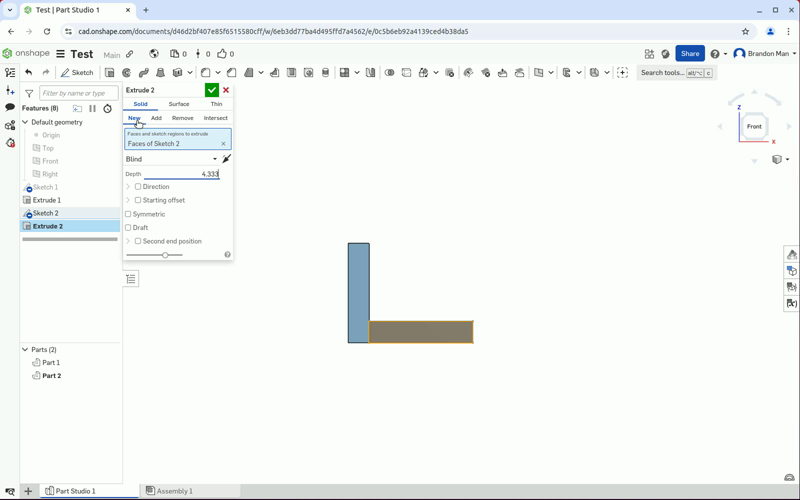
key(enter)
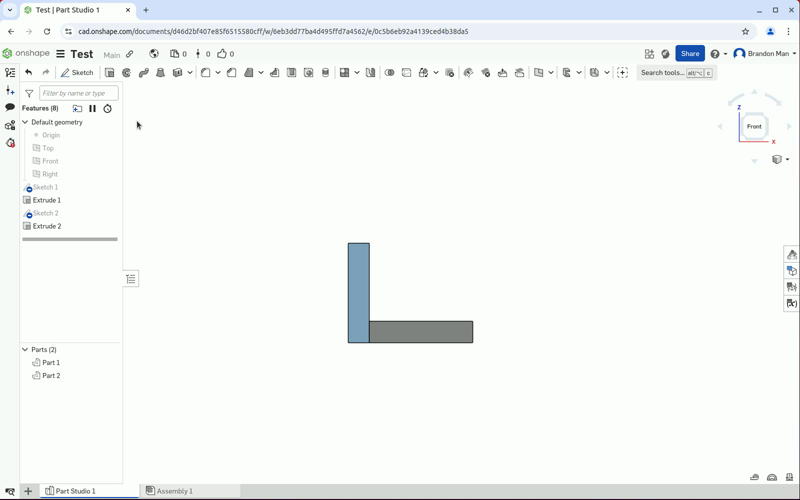
key(shift+h)
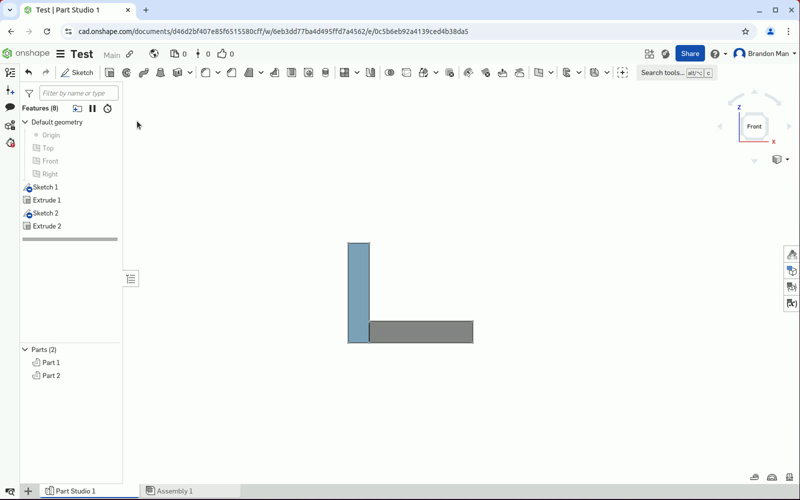
key(shift+h)
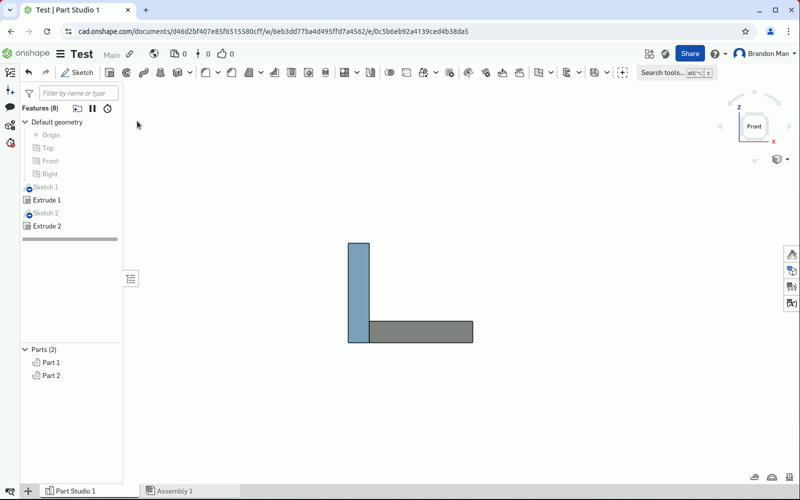
mouse_move(73, 189)
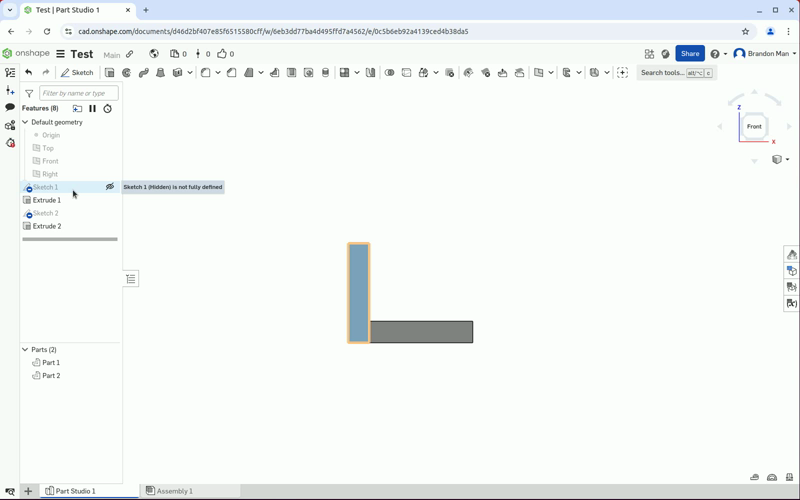
click(73, 189)
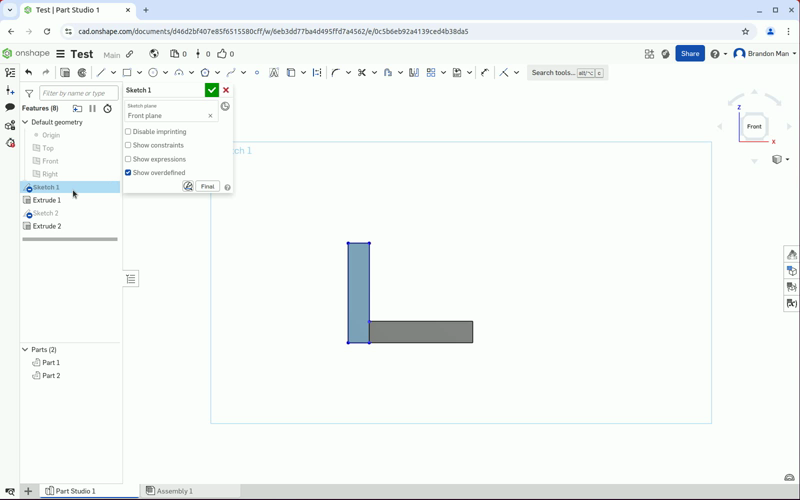
mouse_move(229, 92)
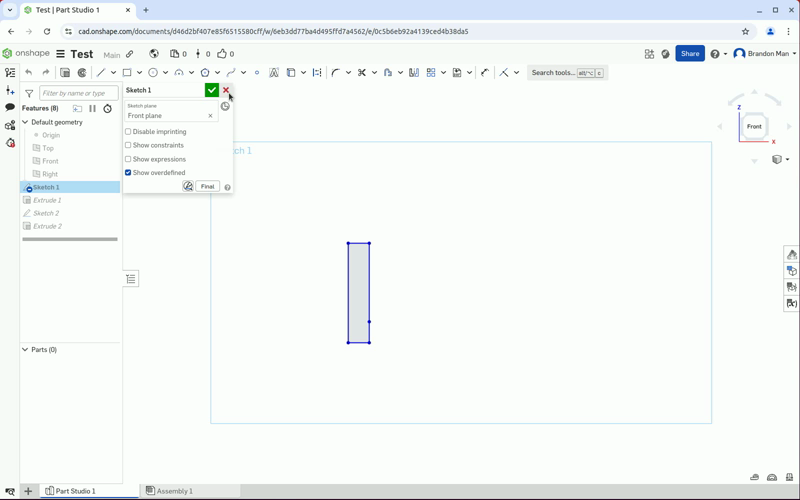
click(229, 92)
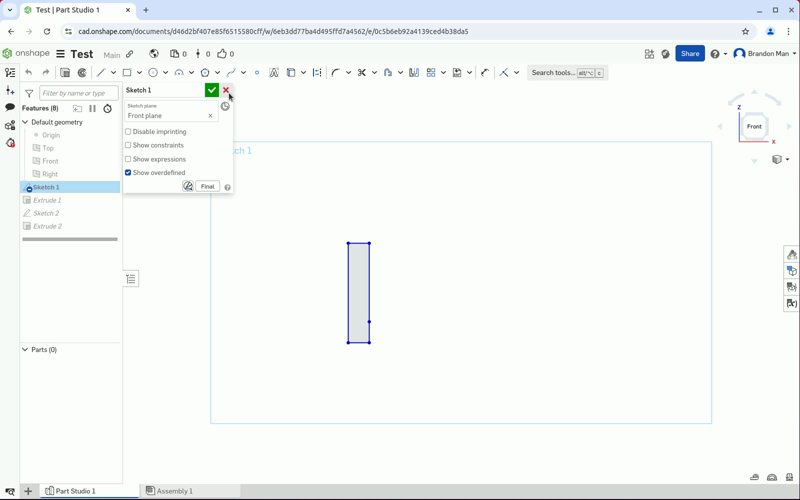
key(shift+s)
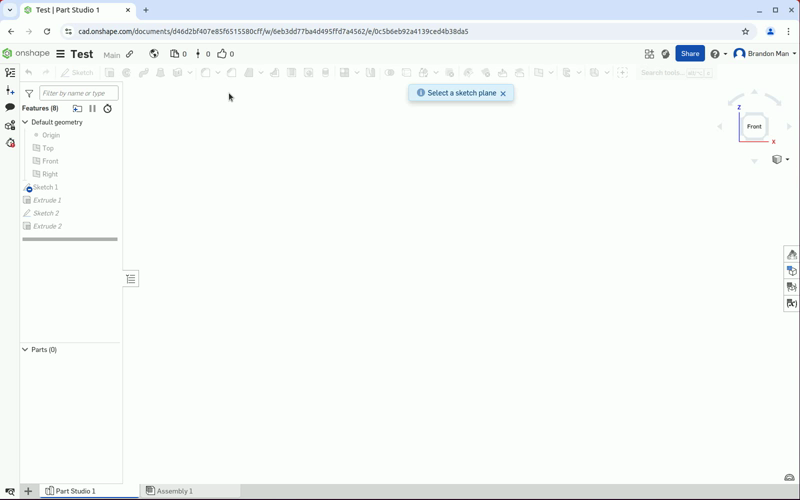
mouse_move(73, 163)
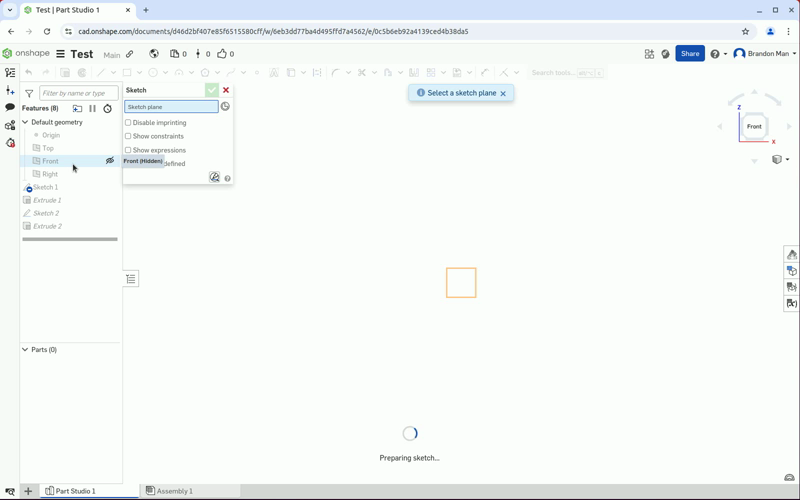
click(73, 163)
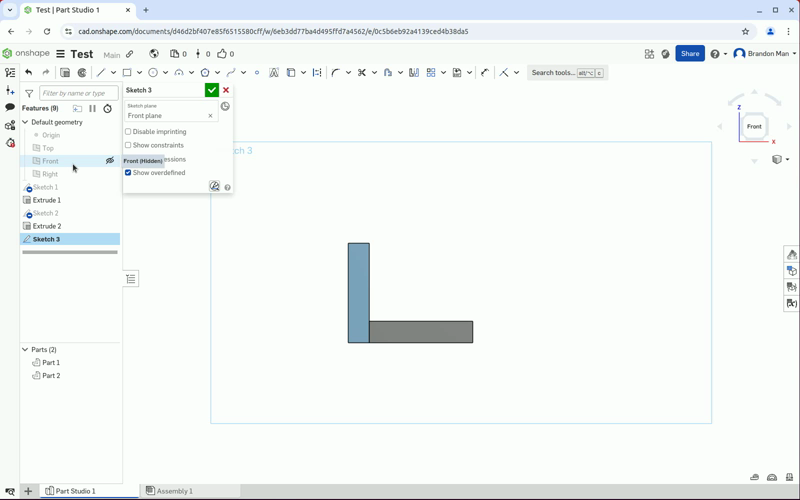
mouse_move(73, 352)
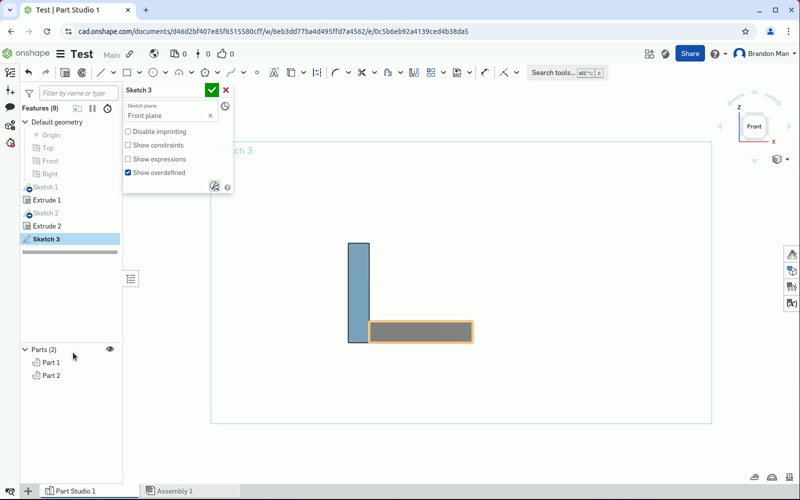
key(y)
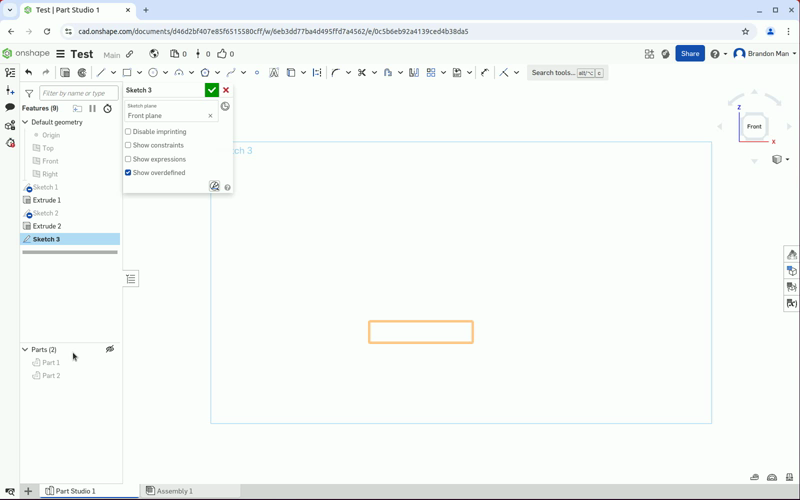
key(l)
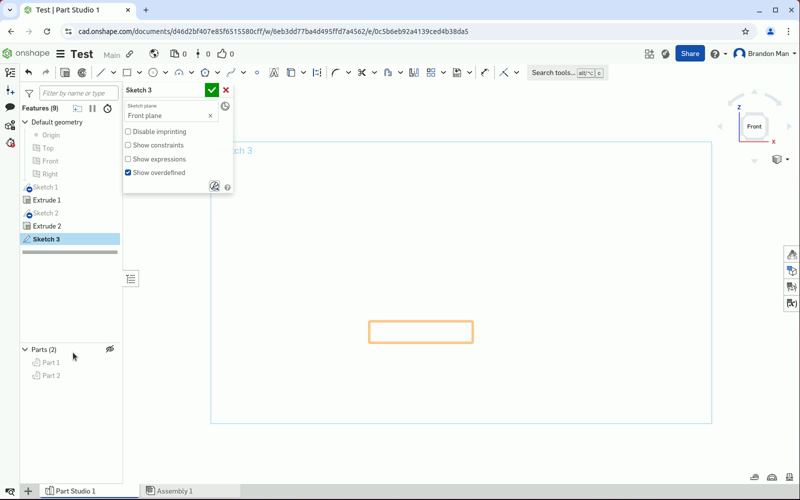
key_down(shift)
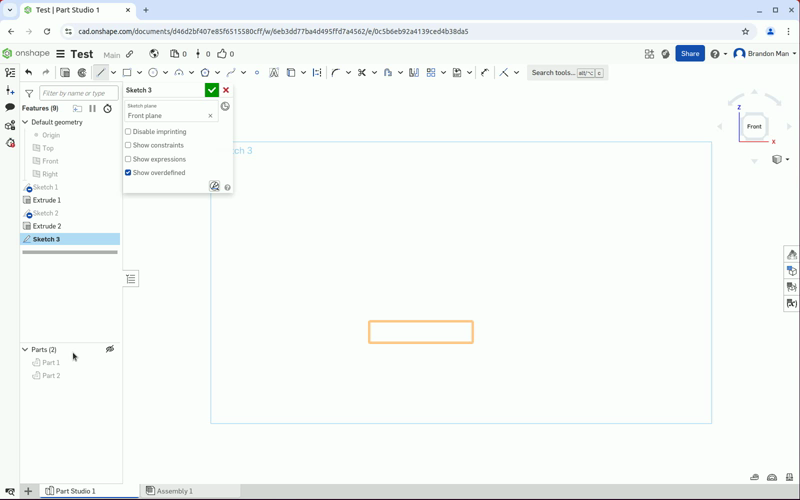
mouse_move(348, 241)
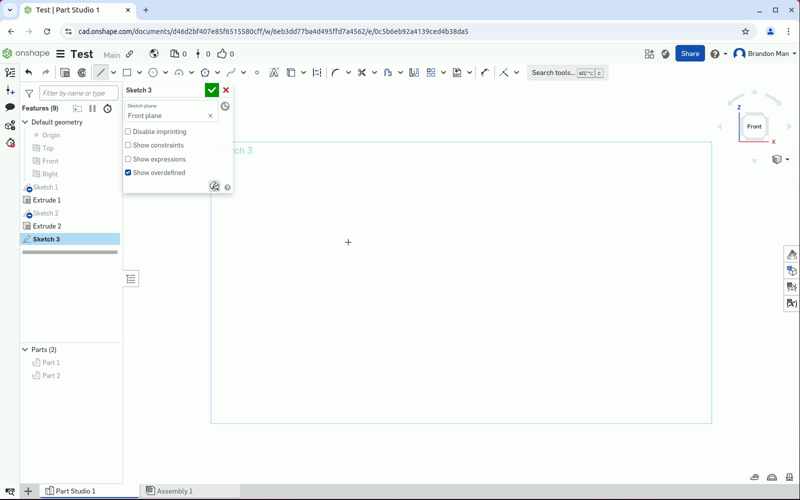
click(348, 241)
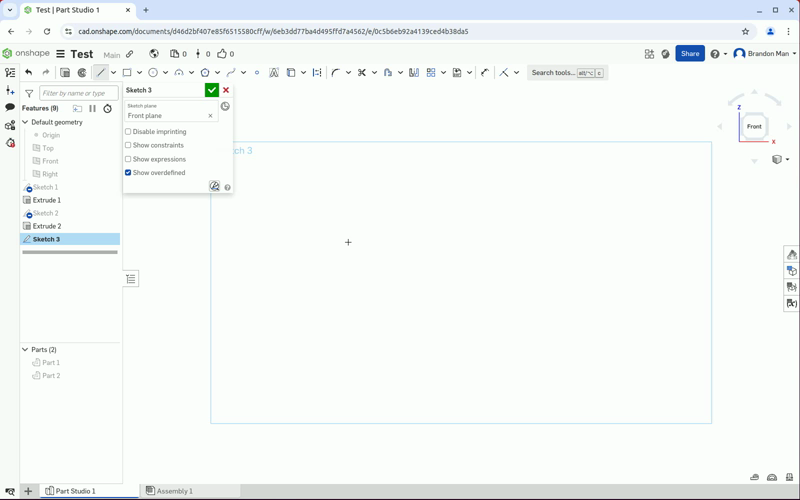
key_up(shift)
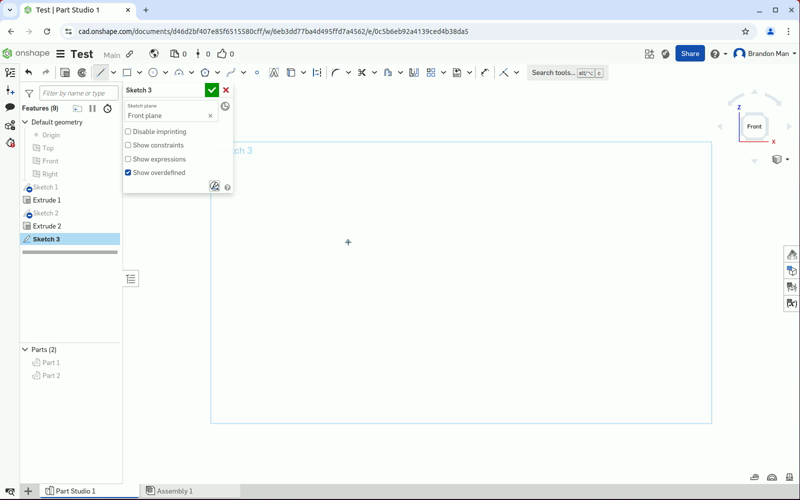
key_down(shift)
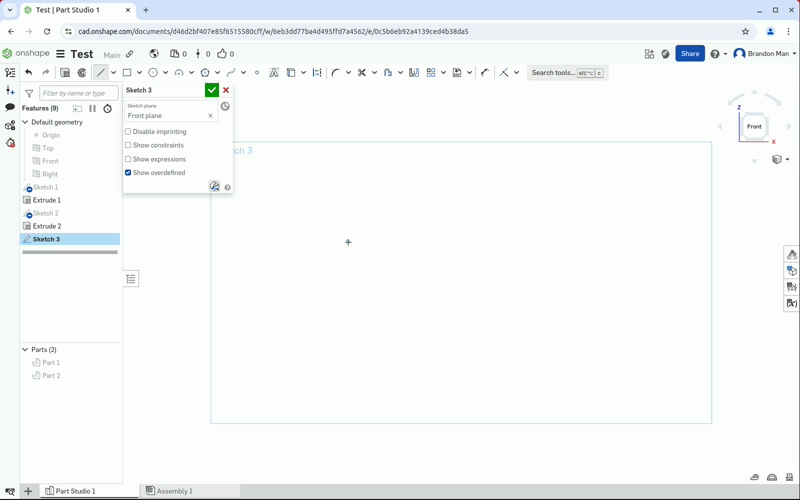
mouse_move(378, 241)
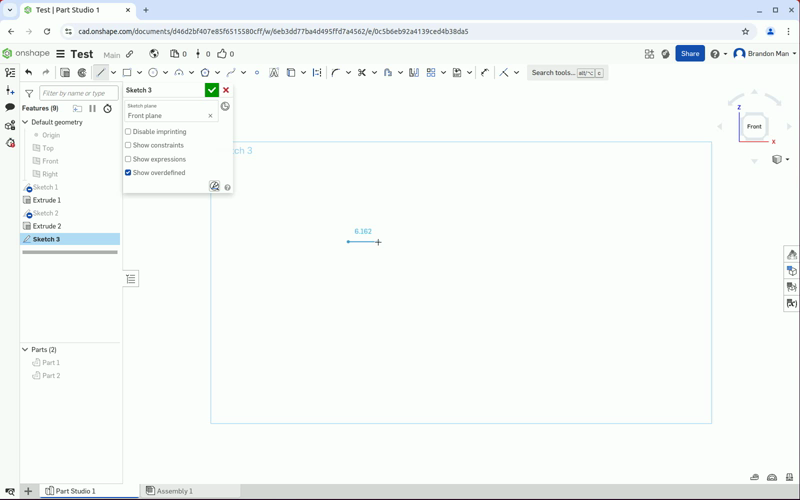
mouse_move(369, 241)
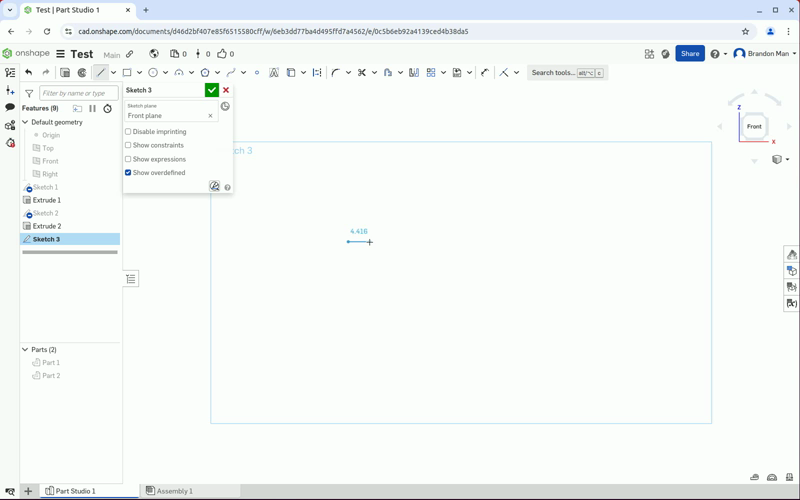
click(369, 241)
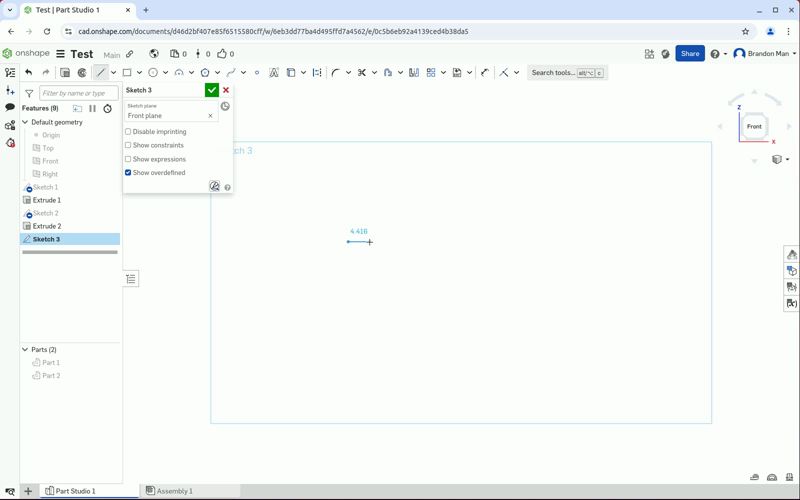
key_up(shift)
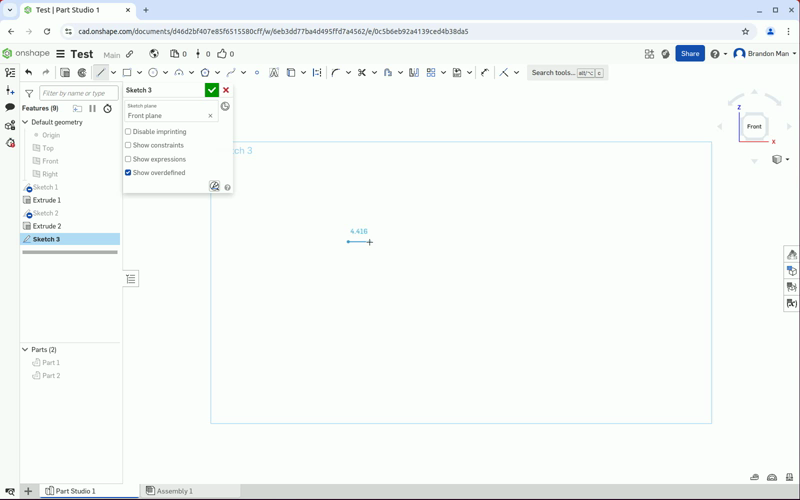
key_down(shift)
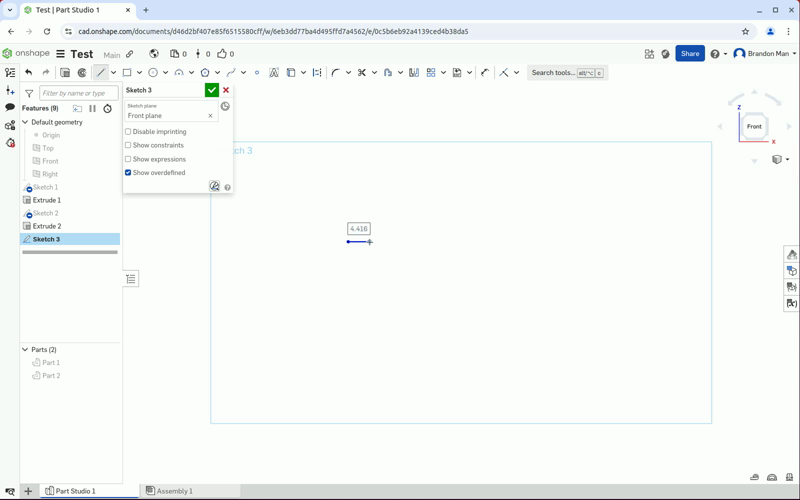
mouse_move(369, 319)
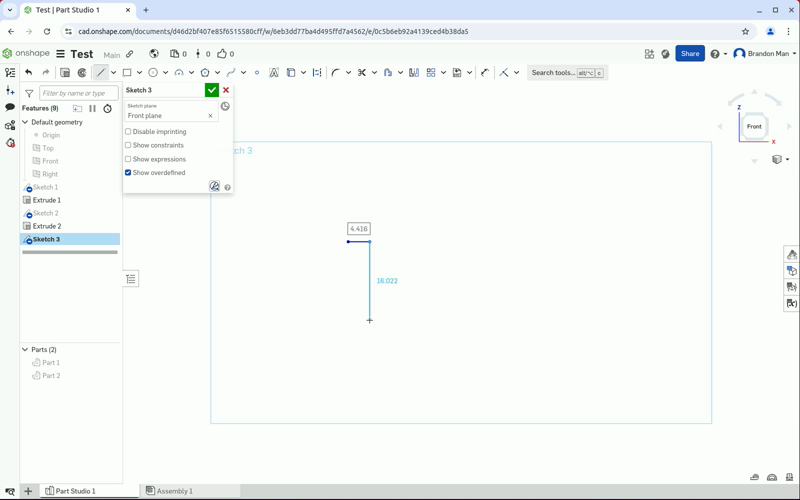
click(369, 319)
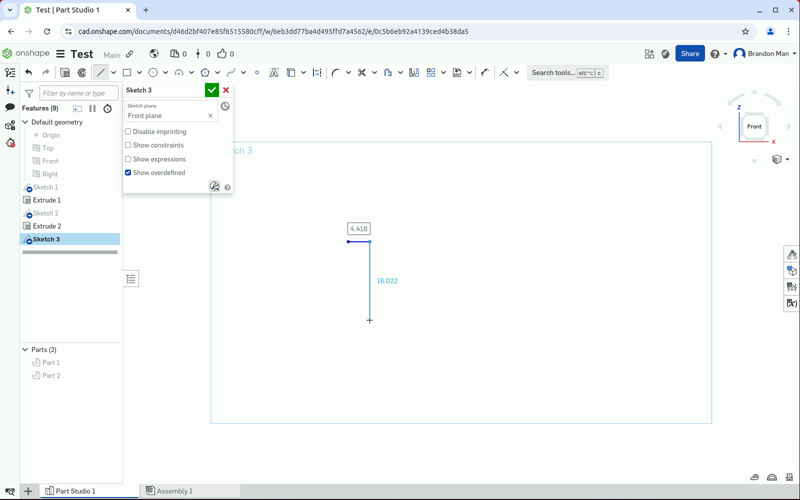
key_up(shift)
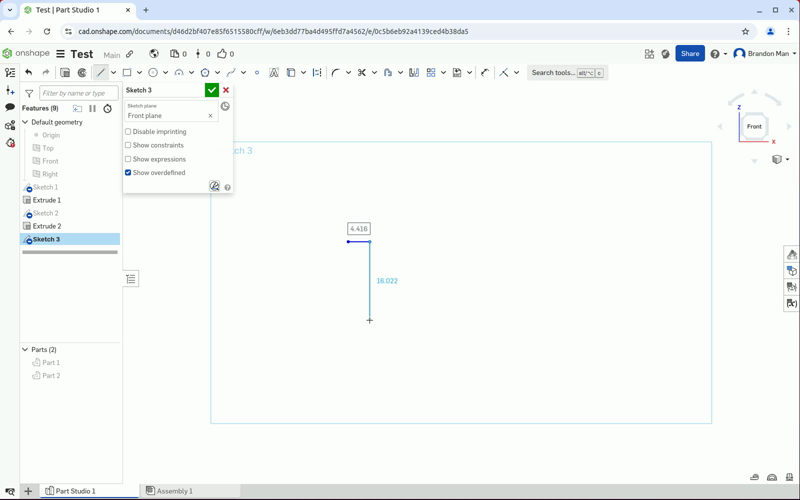
key_down(shift)
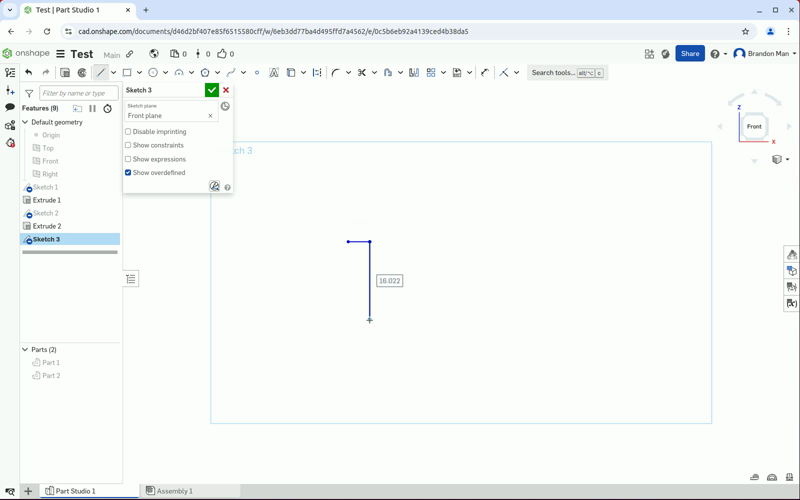
mouse_move(473, 319)
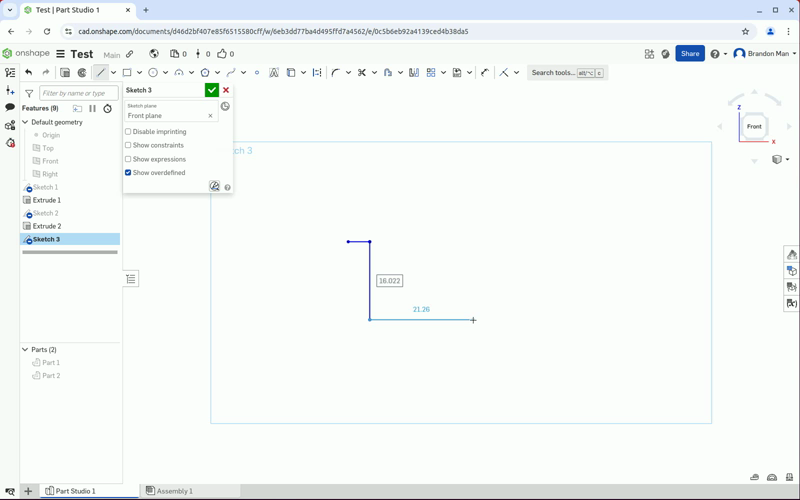
click(473, 319)
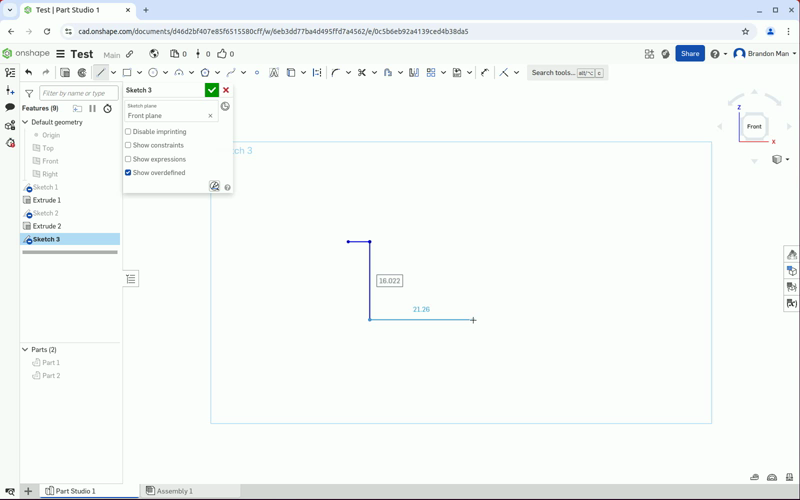
key_up(shift)
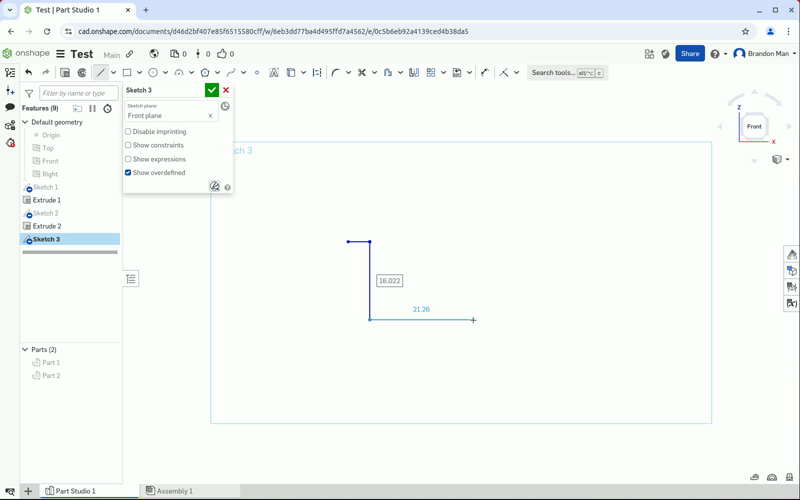
key_down(shift)
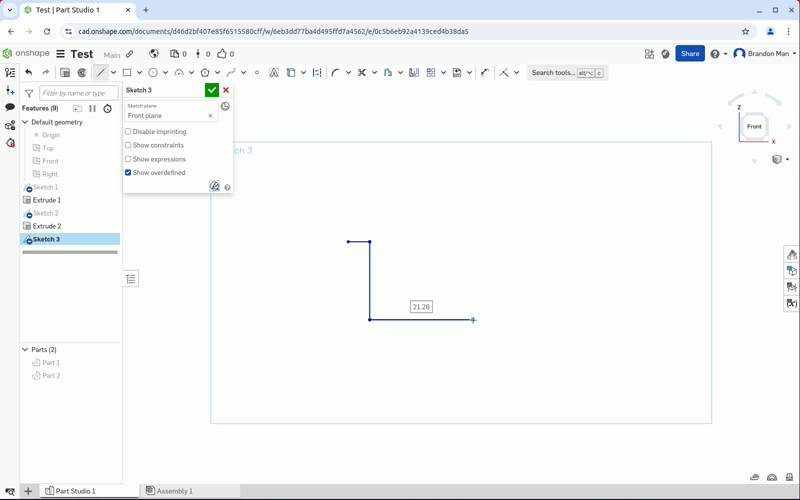
mouse_move(503, 319)
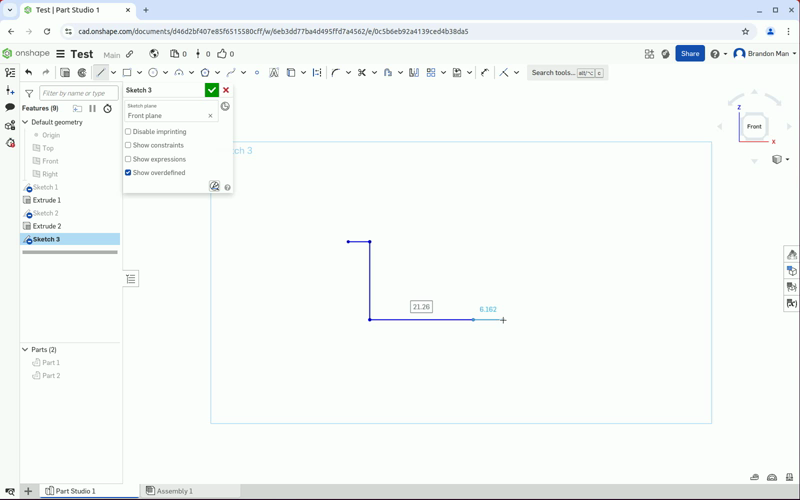
mouse_move(473, 340)
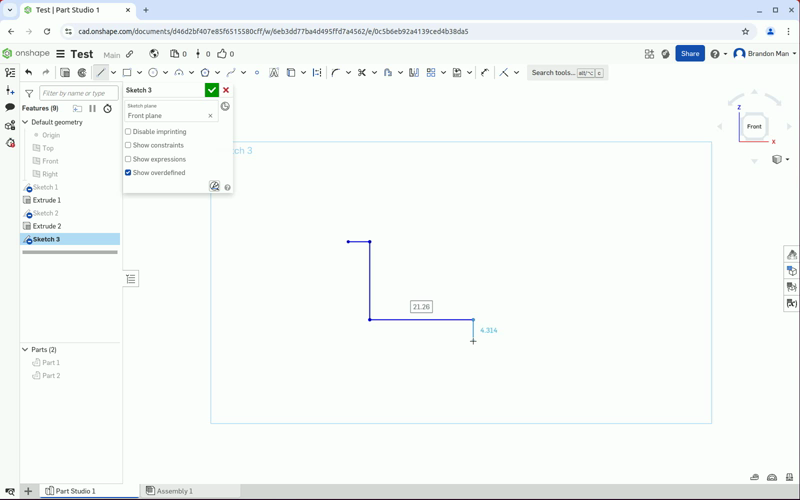
click(473, 340)
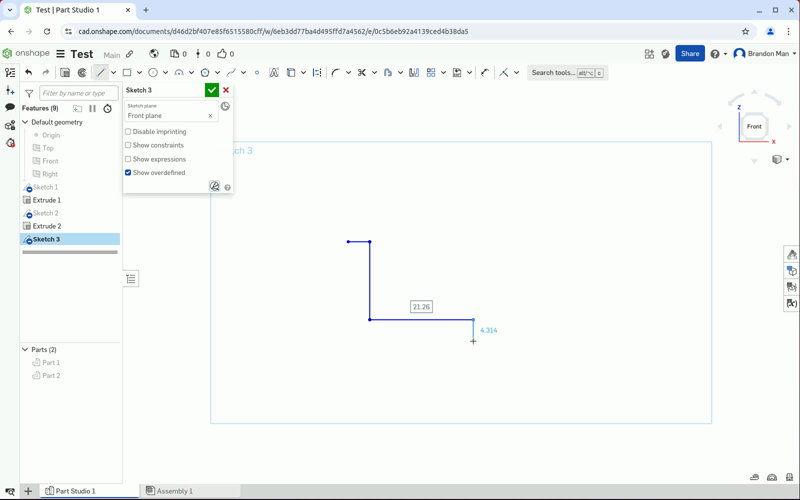
key_up(shift)
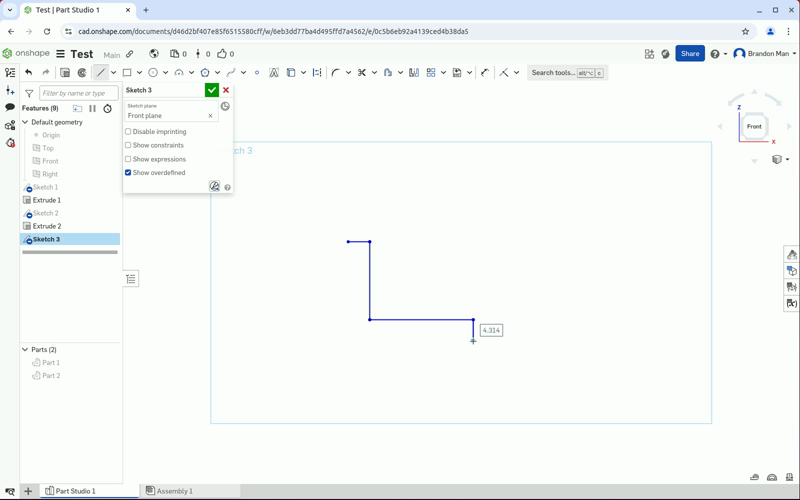
key_down(shift)
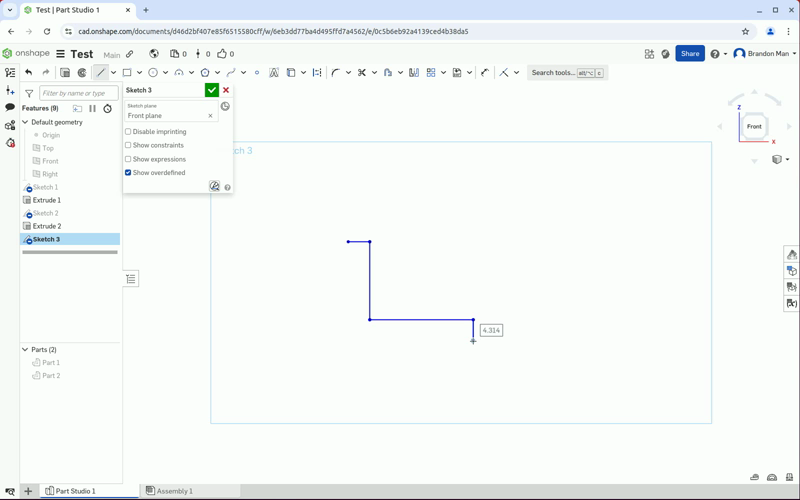
mouse_move(572, 340)
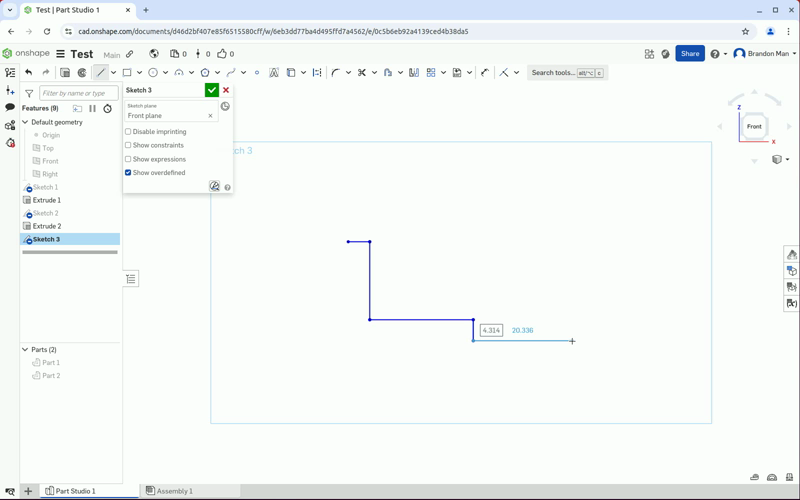
click(572, 340)
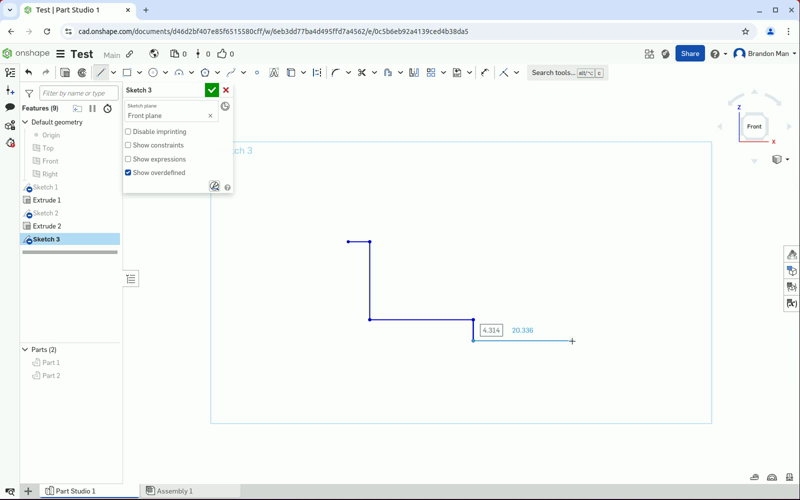
key_up(shift)
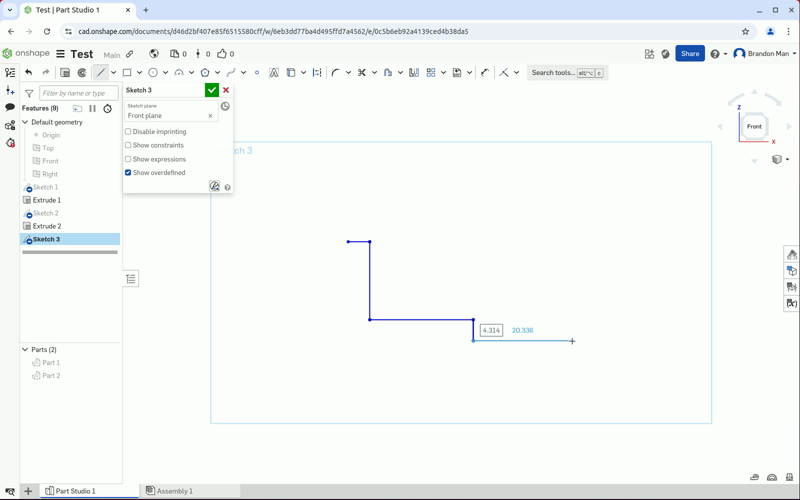
key_down(shift)
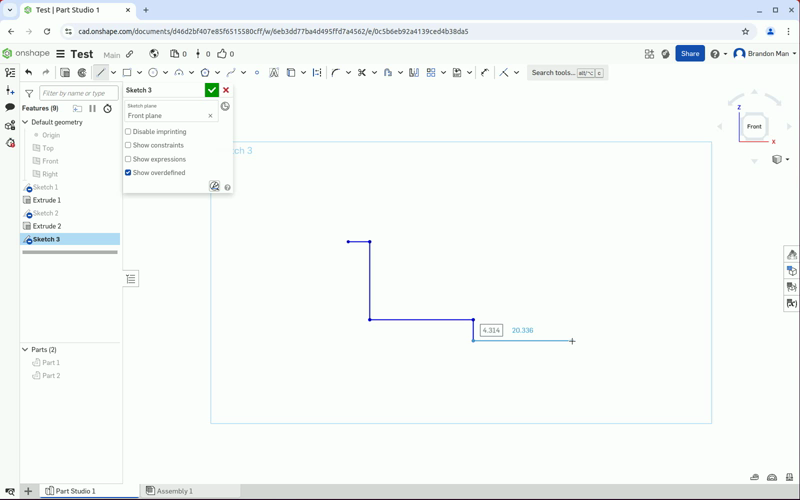
mouse_move(572, 267)
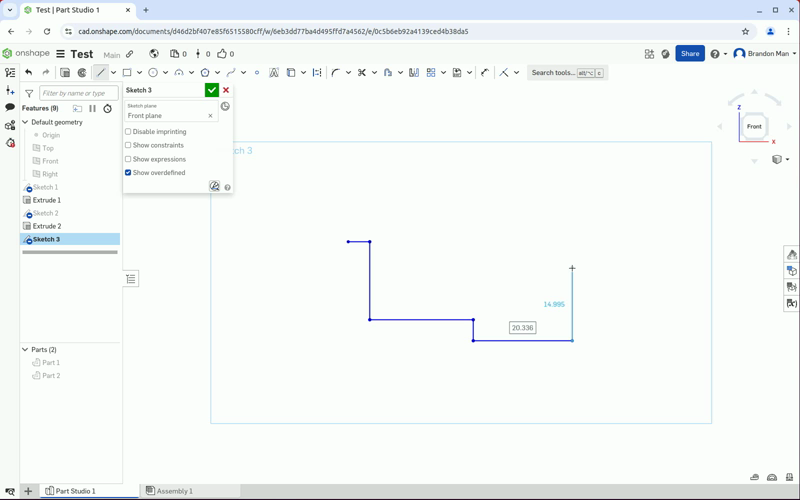
click(572, 267)
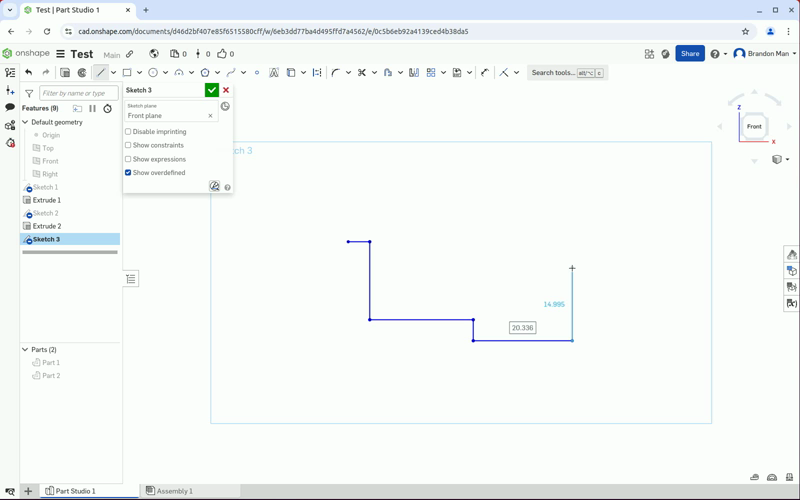
key_up(shift)
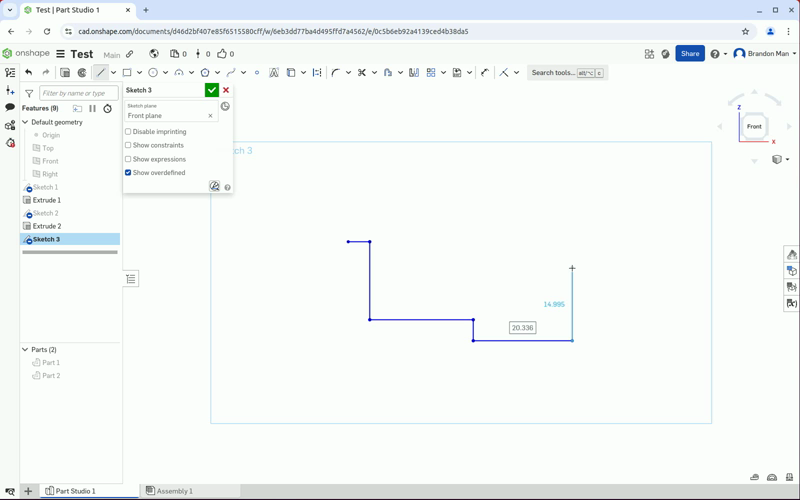
key_down(shift)
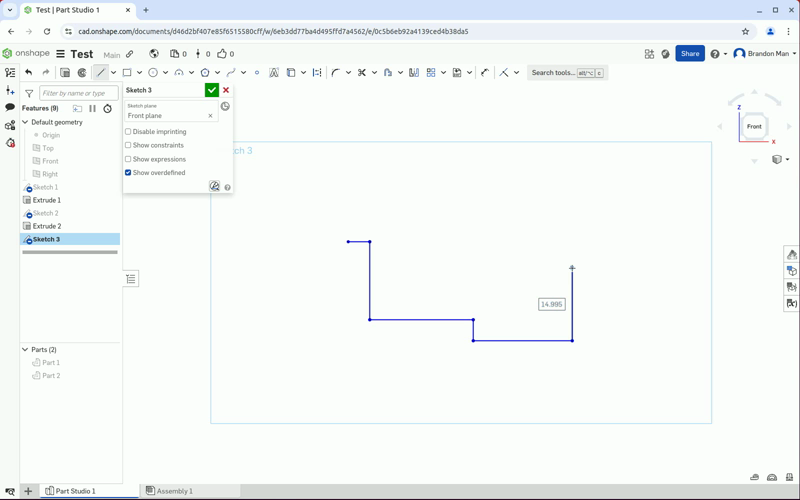
mouse_move(409, 223)
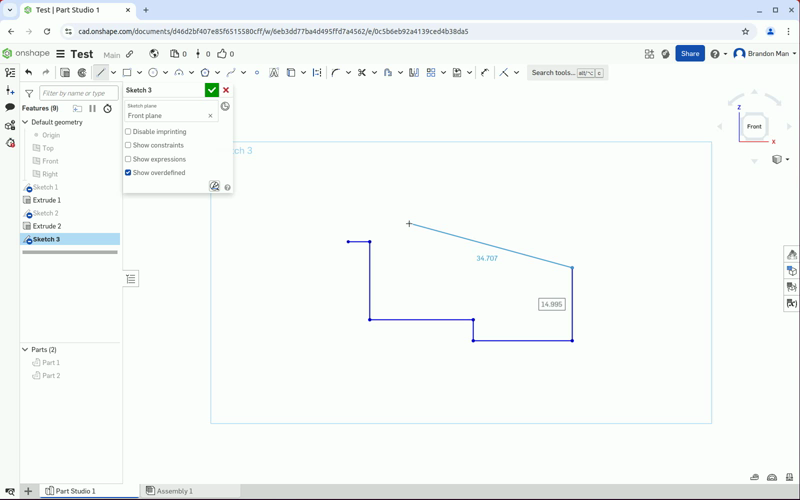
click(409, 223)
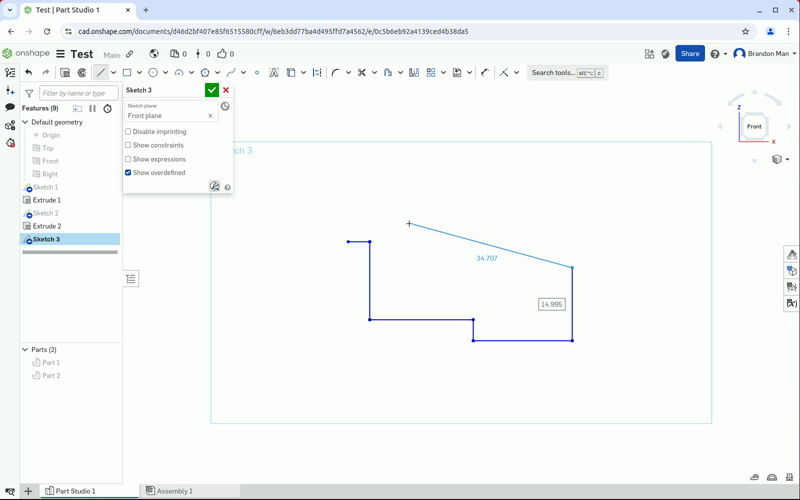
key_up(shift)
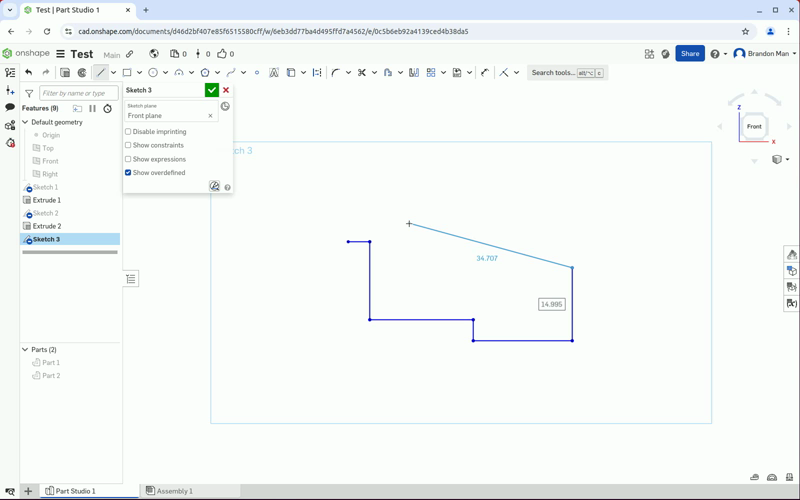
key_down(shift)
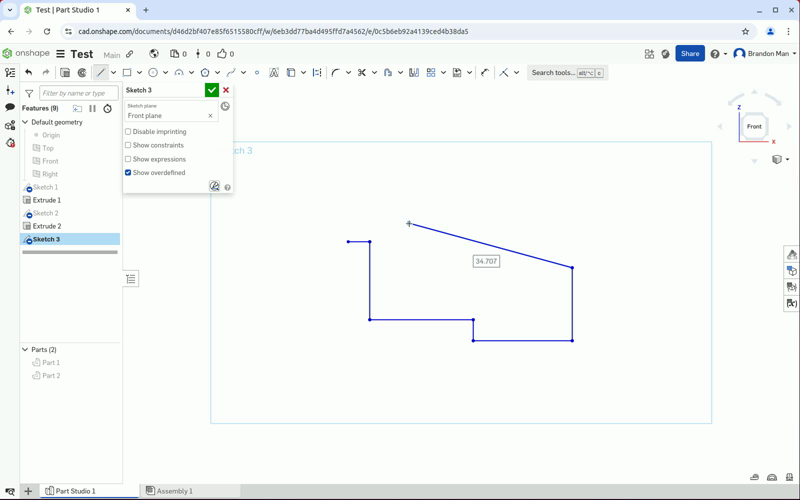
mouse_move(348, 223)
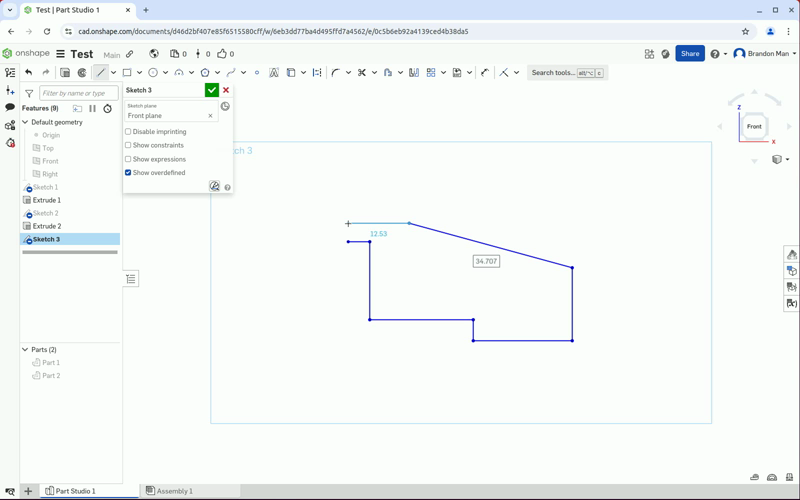
click(348, 223)
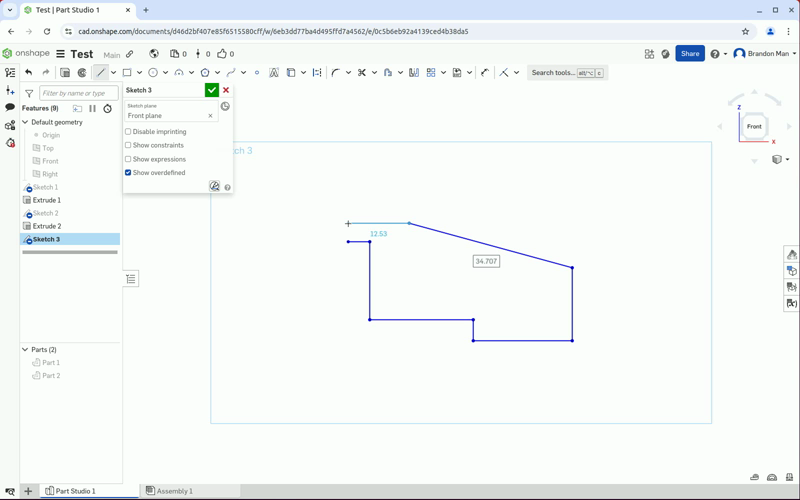
key_up(shift)
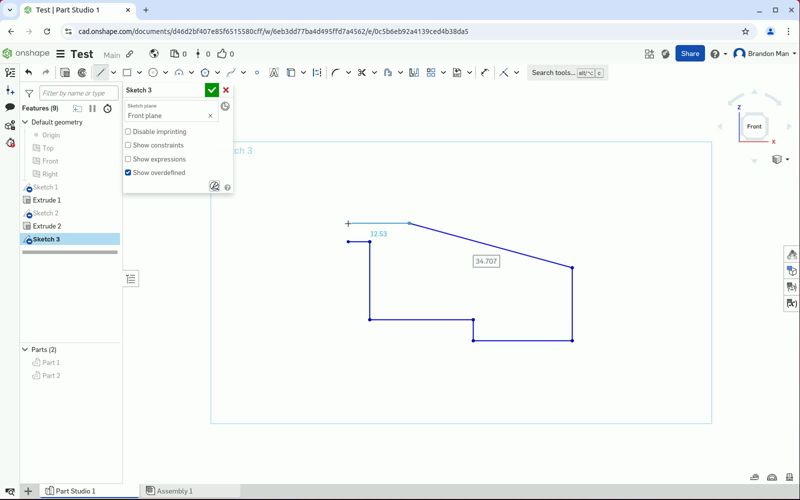
mouse_move(378, 223)
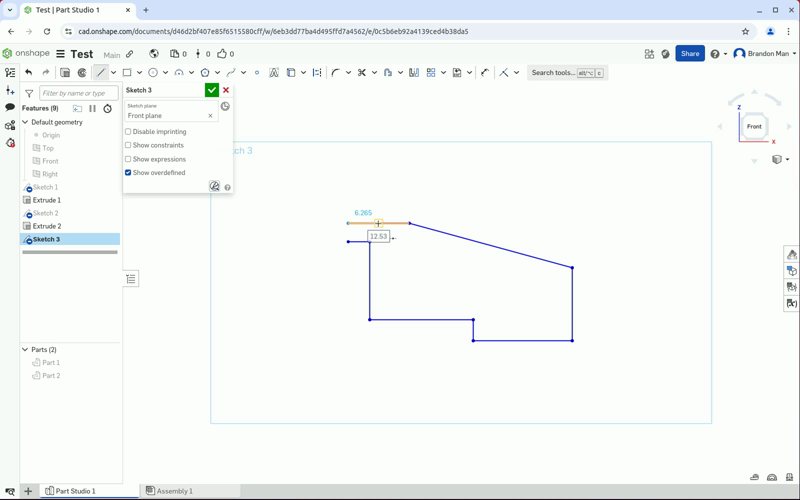
key_down(shift)
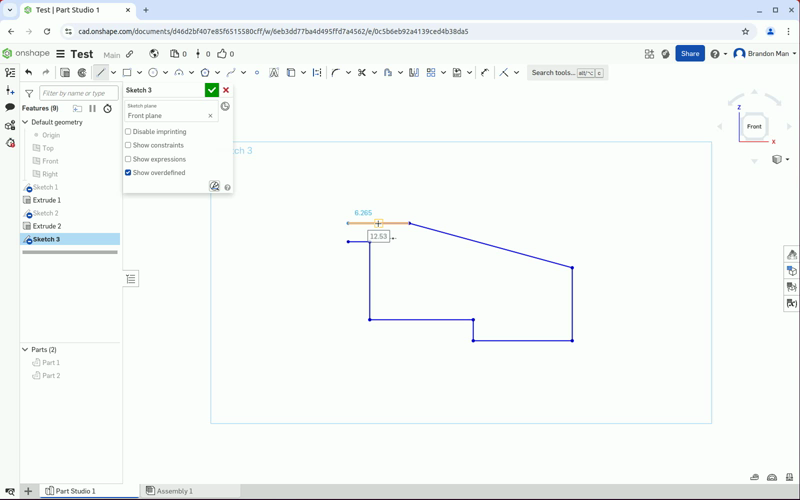
mouse_move(348, 241)
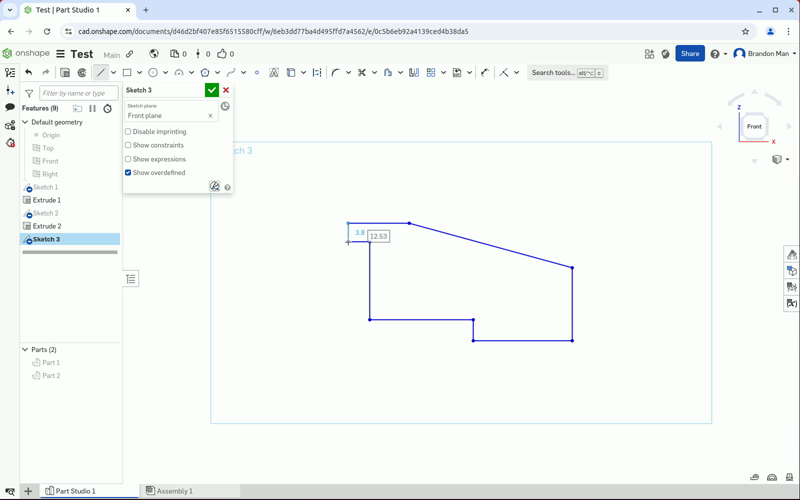
key_up(shift)
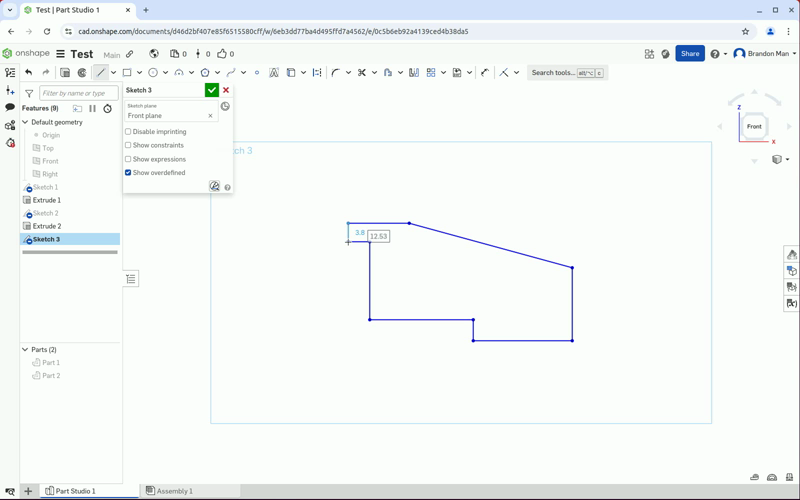
click(348, 241)
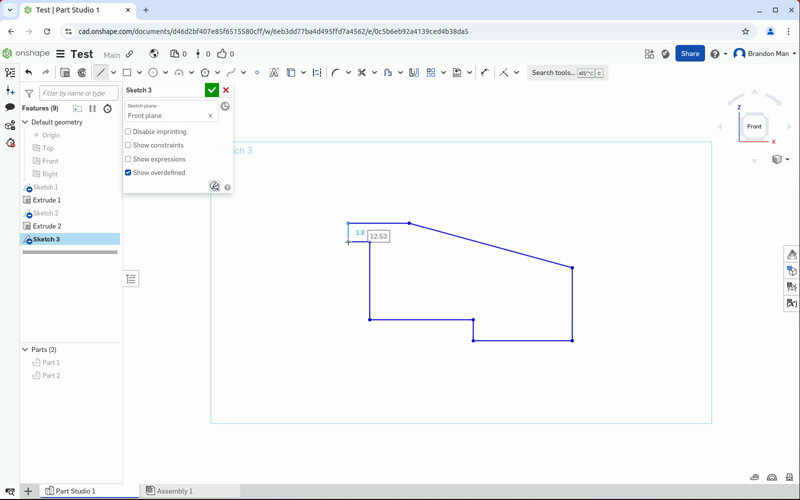
key(esc)
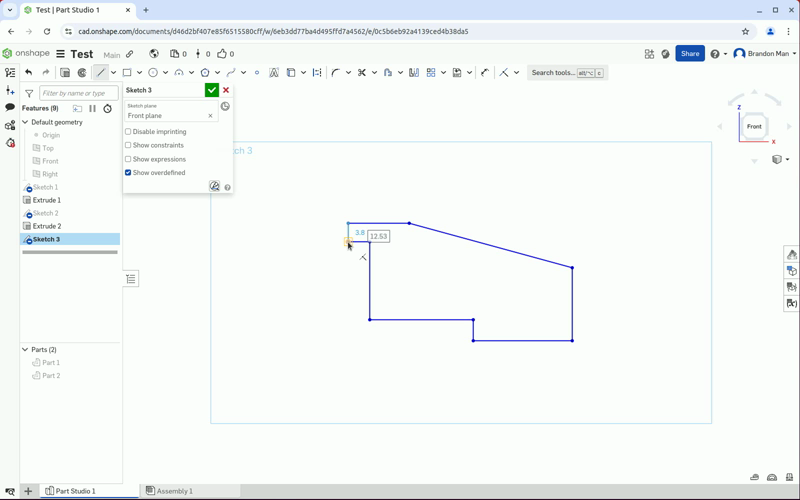
key(c)
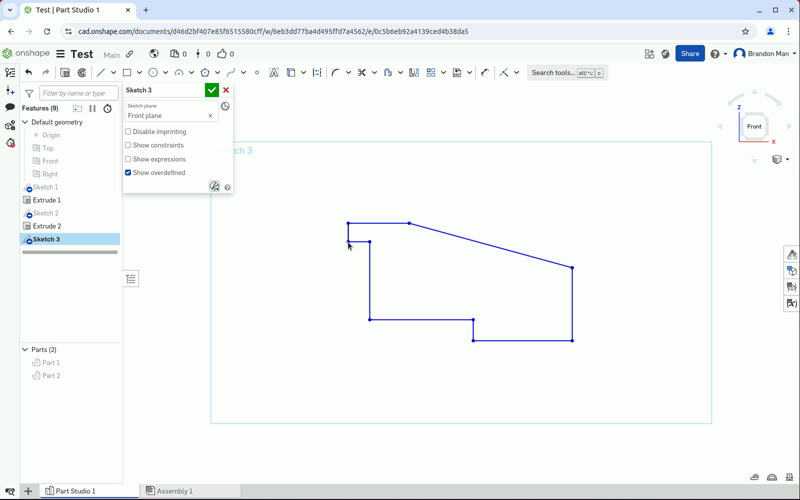
key_down(shift)
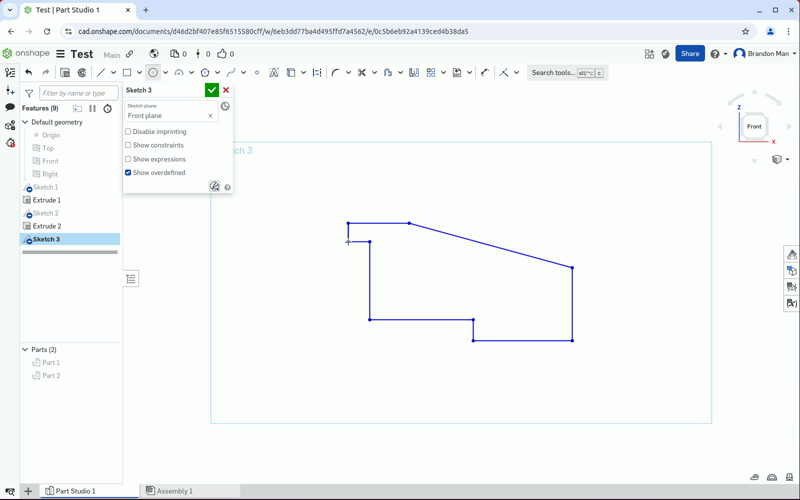
mouse_move(534, 303)
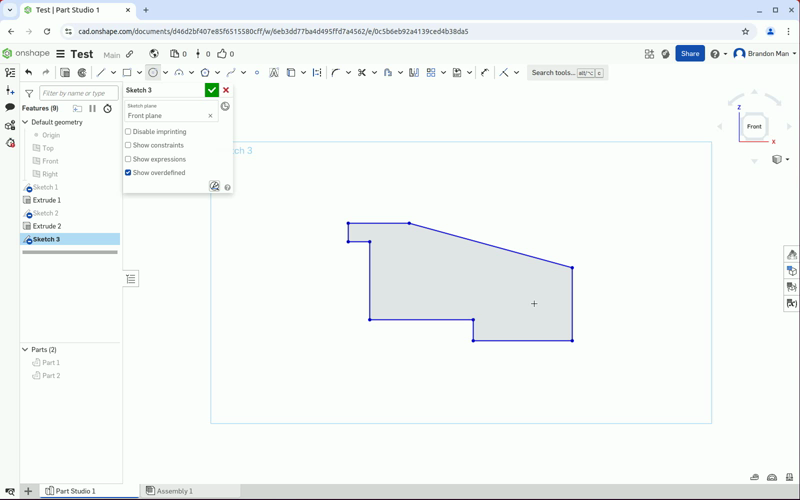
click(534, 303)
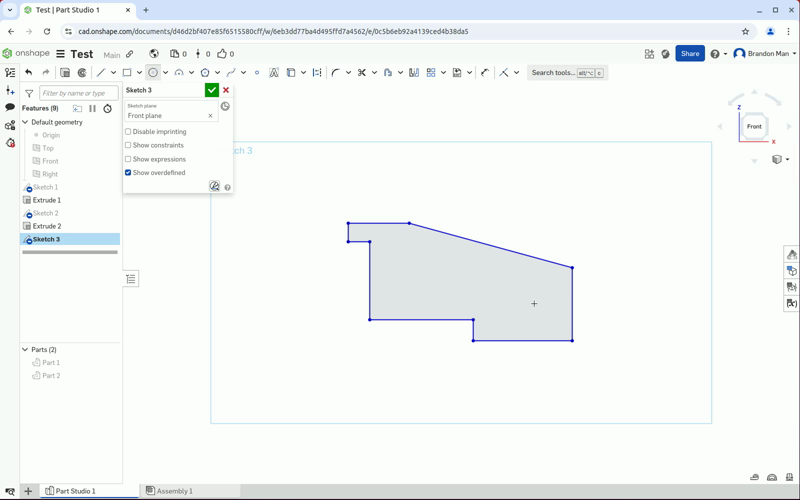
key_up(shift)
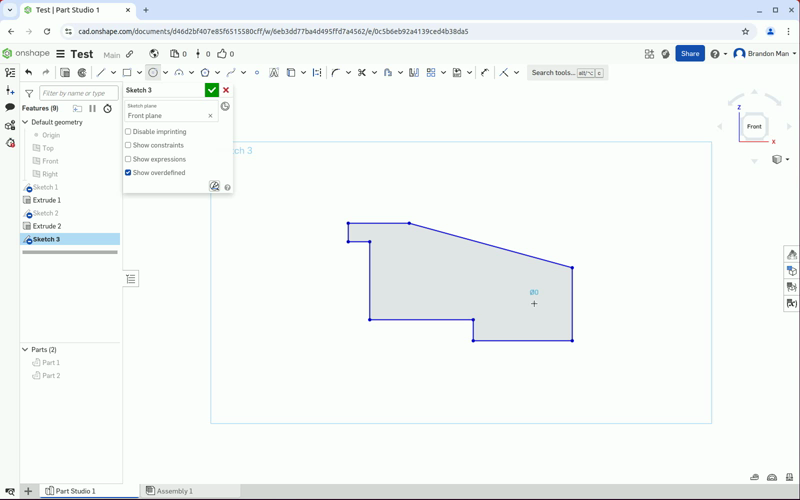
mouse_move(550, 303)
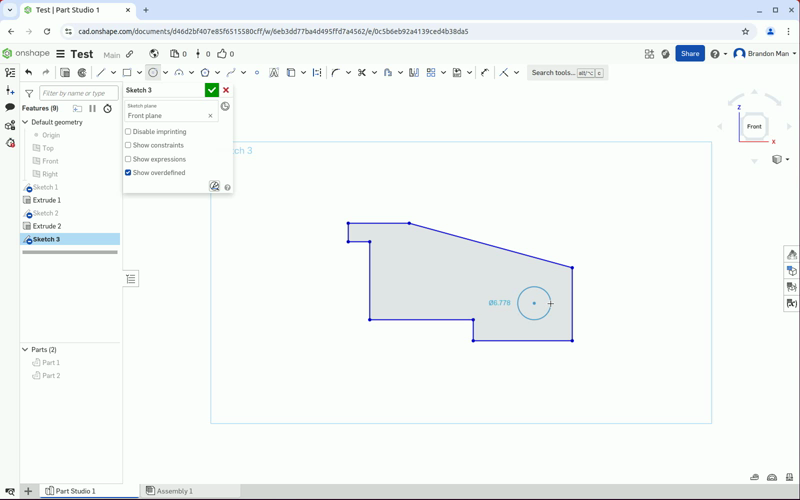
click(550, 303)
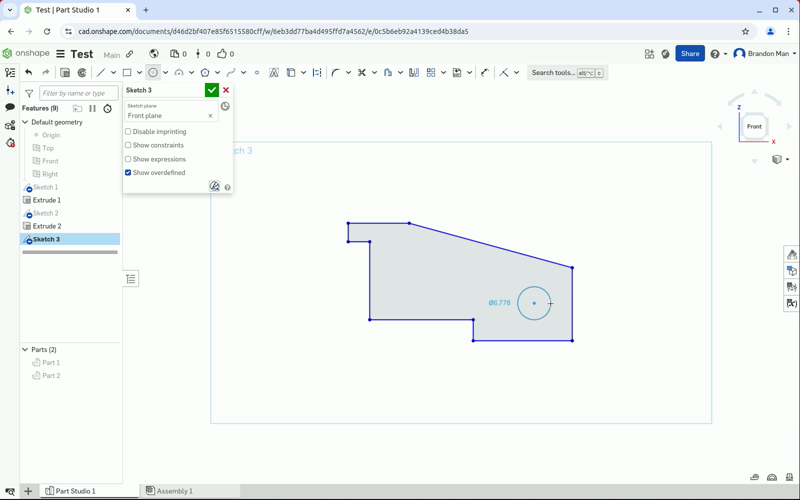
key(esc)
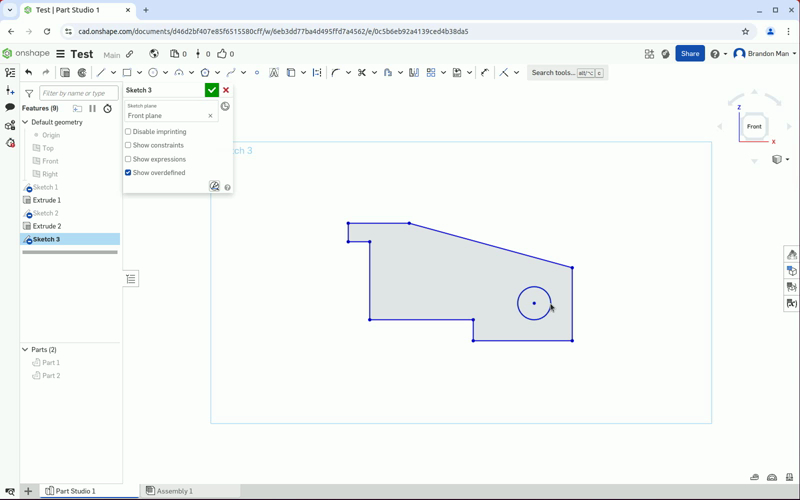
mouse_move(397, 242)
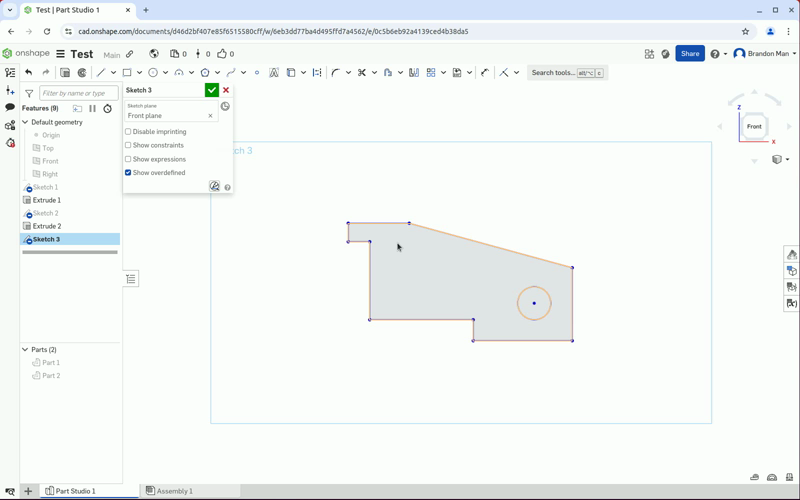
click(397, 242)
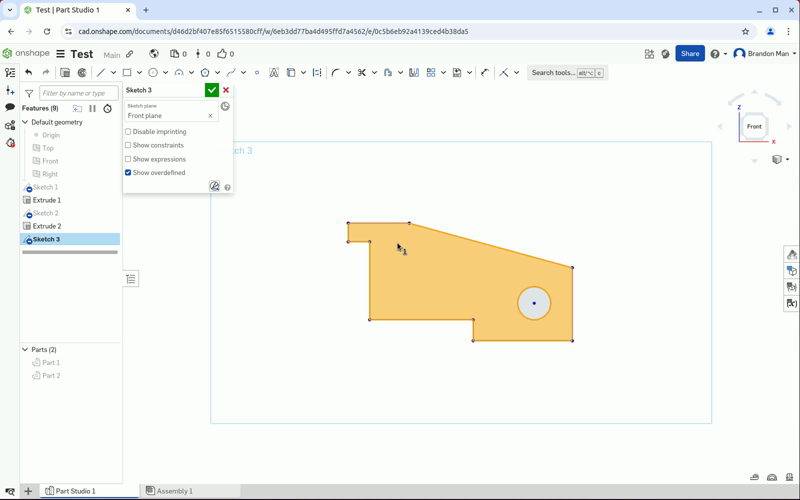
mouse_move(73, 352)
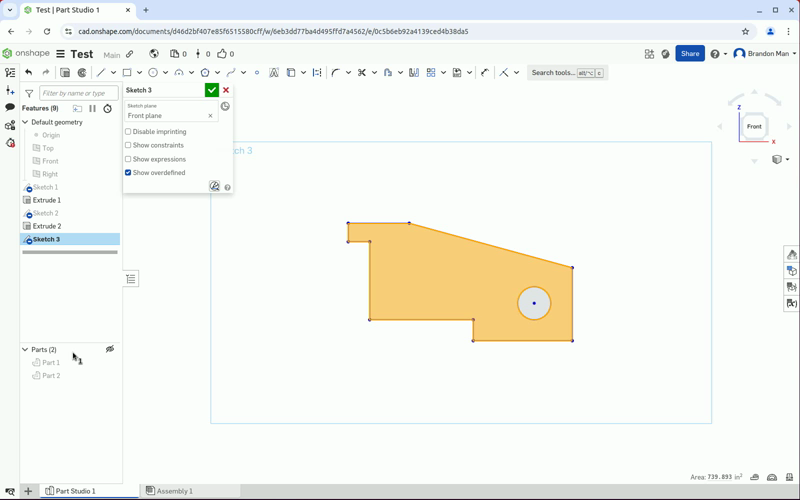
key(shift+y)
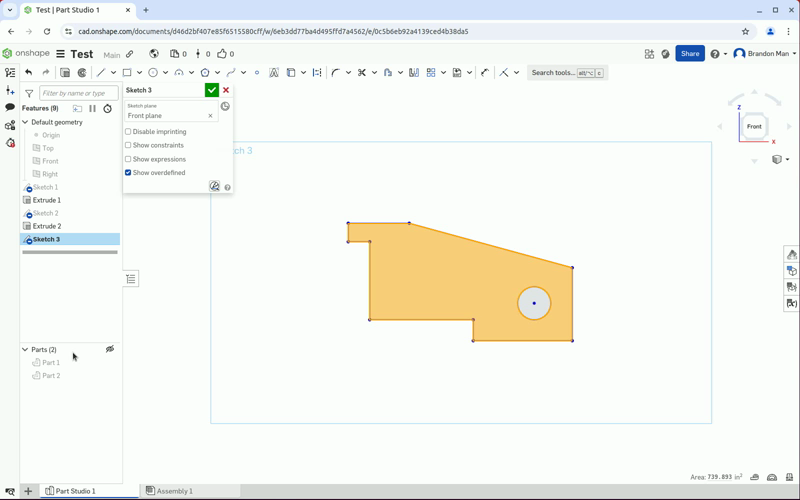
key(shift+e)
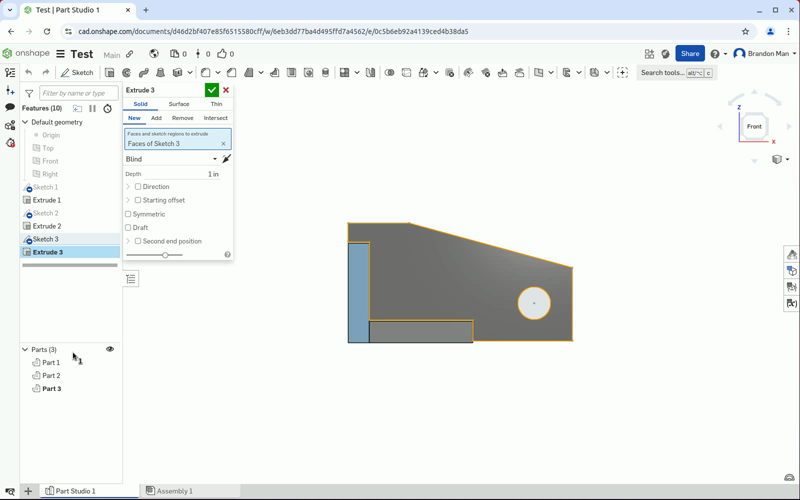
mouse_move(143, 106)
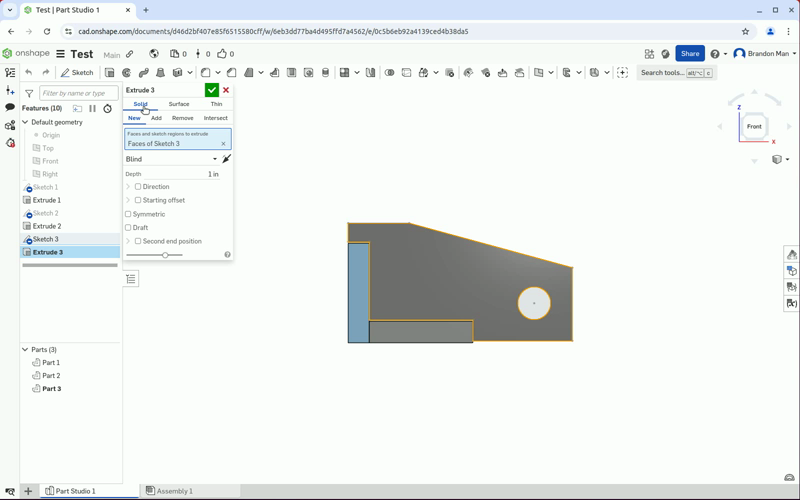
click(143, 106)
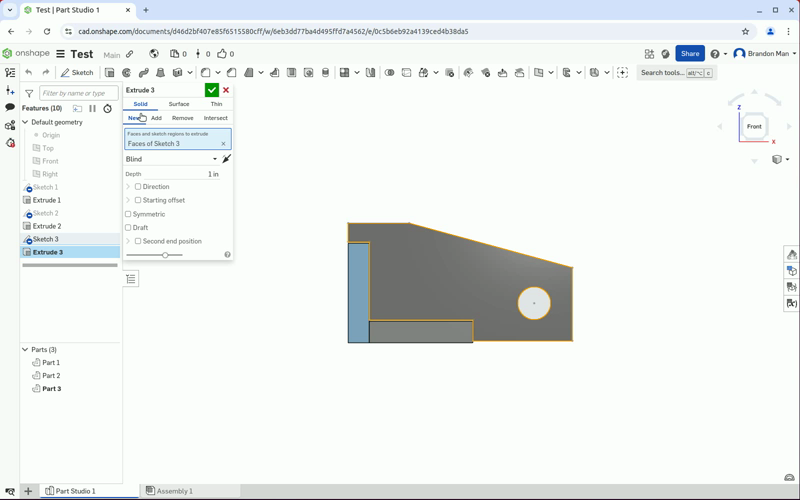
mouse_move(137, 120)
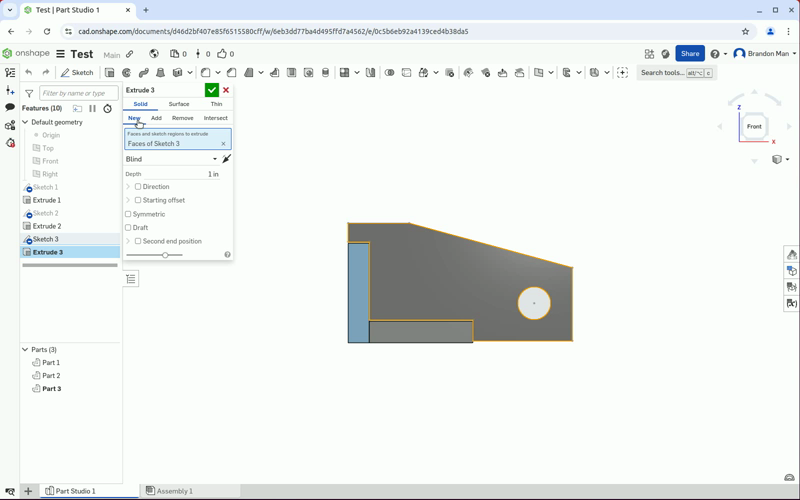
click(137, 120)
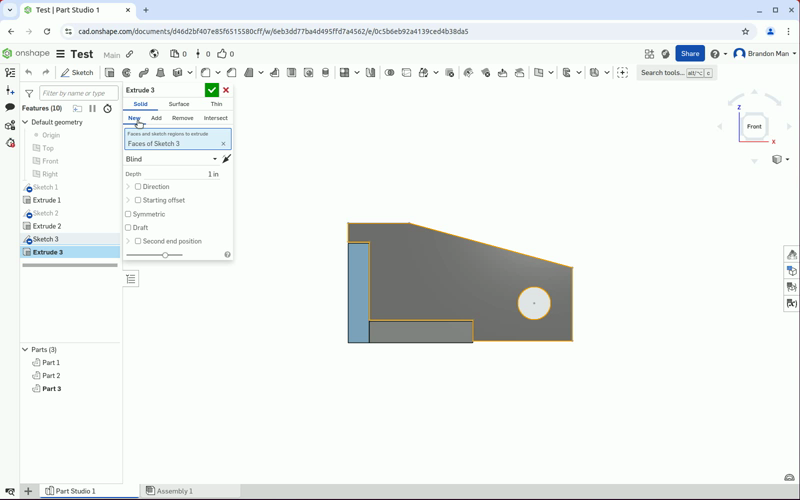
key(tab, 4)
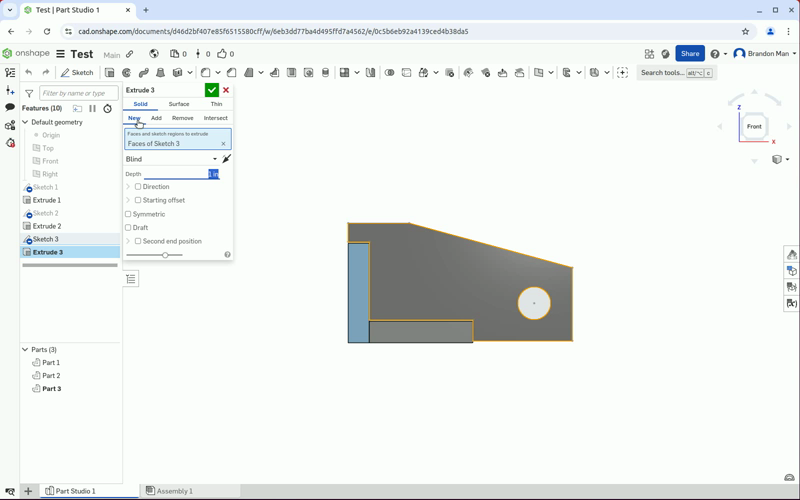
text(4.333)
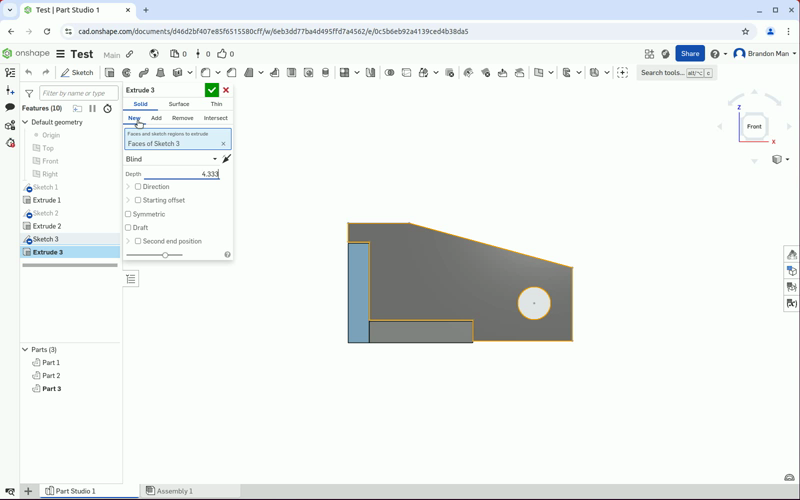
key(enter)
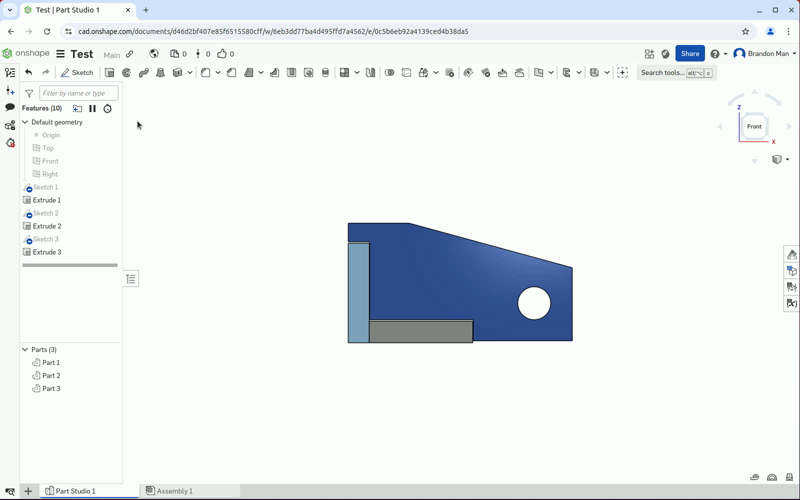
key(shift+h)
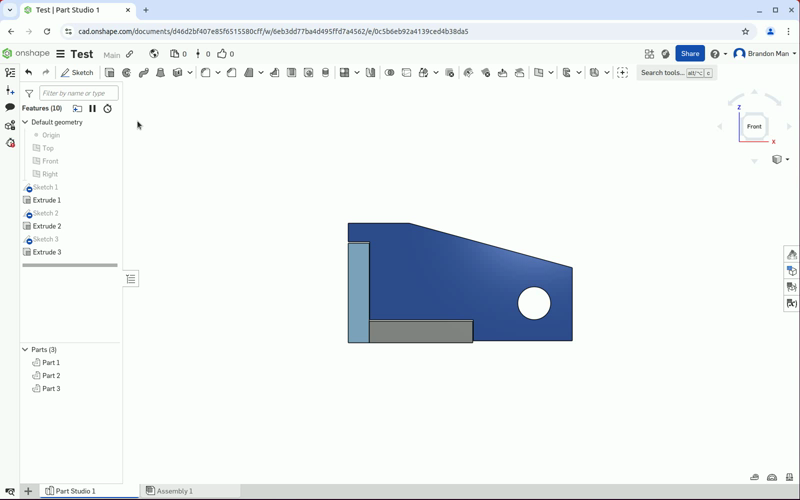
key(shift+h)
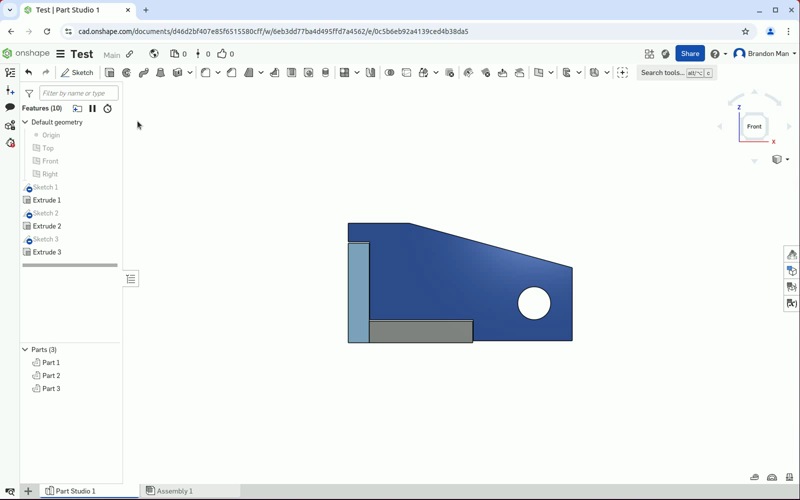
mouse_move(73, 189)
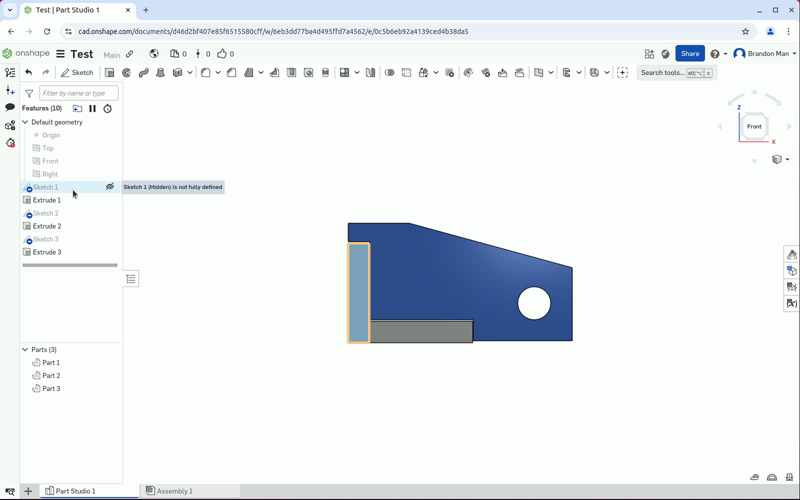
click(73, 189)
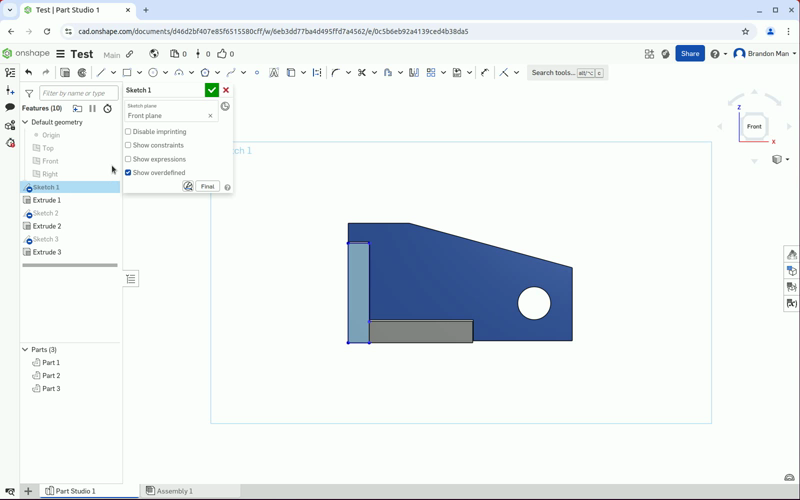
mouse_move(229, 92)
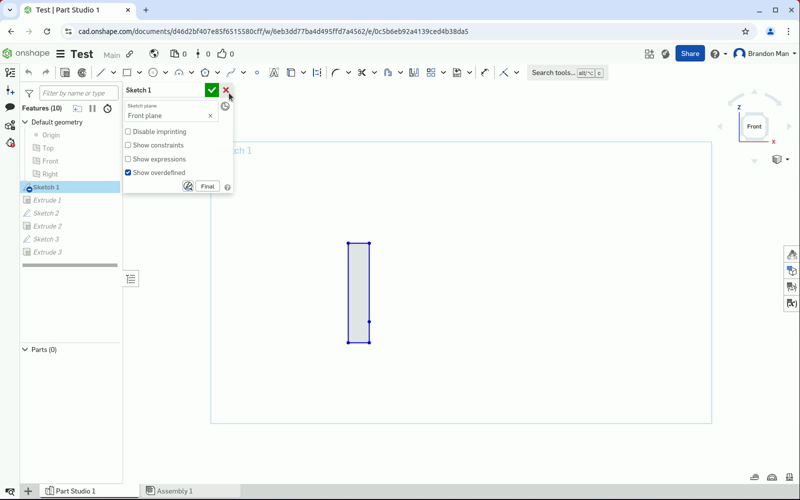
click(229, 92)
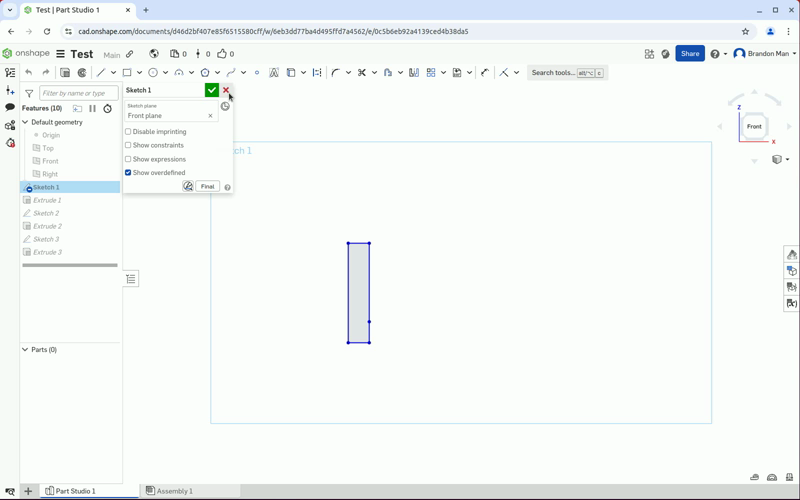
key(shift+s)
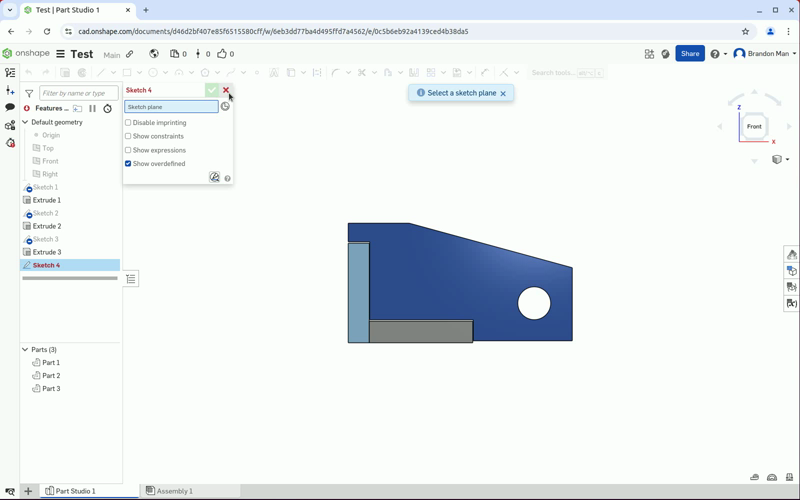
mouse_move(73, 163)
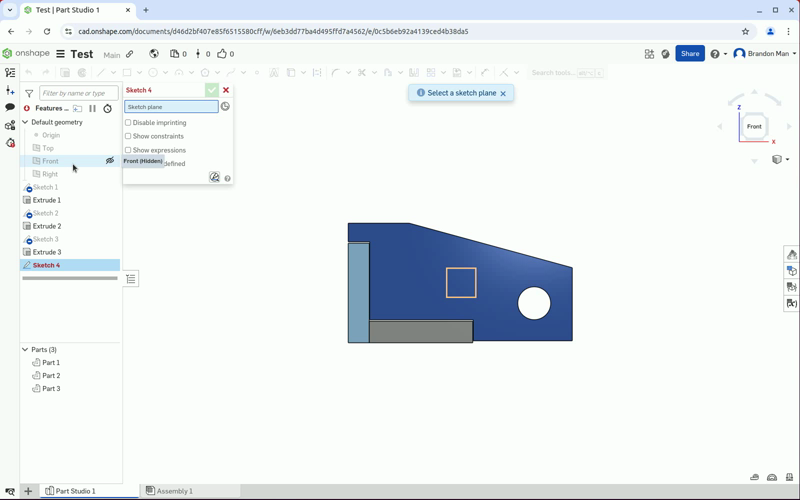
click(73, 163)
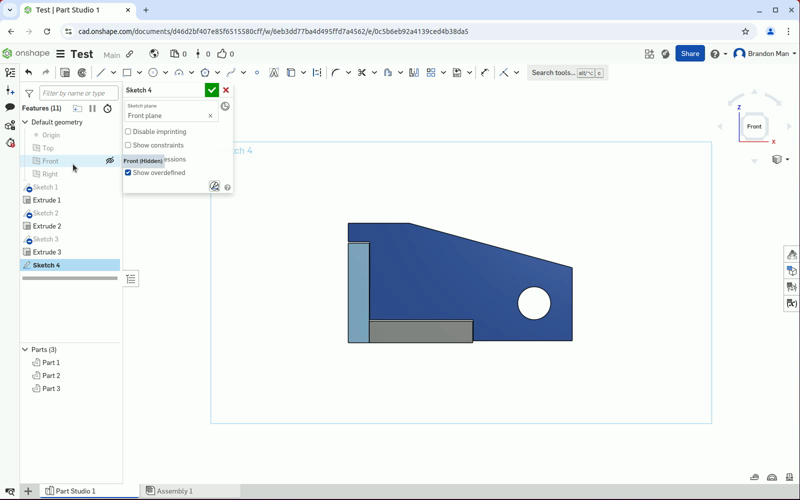
mouse_move(73, 352)
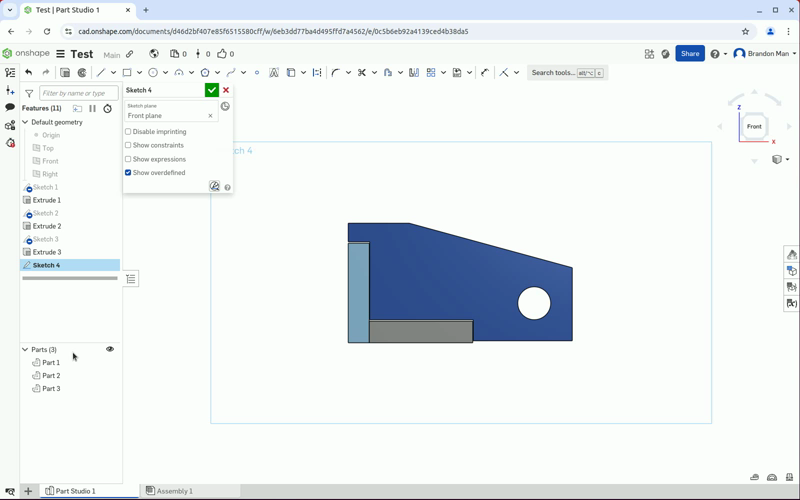
key(y)
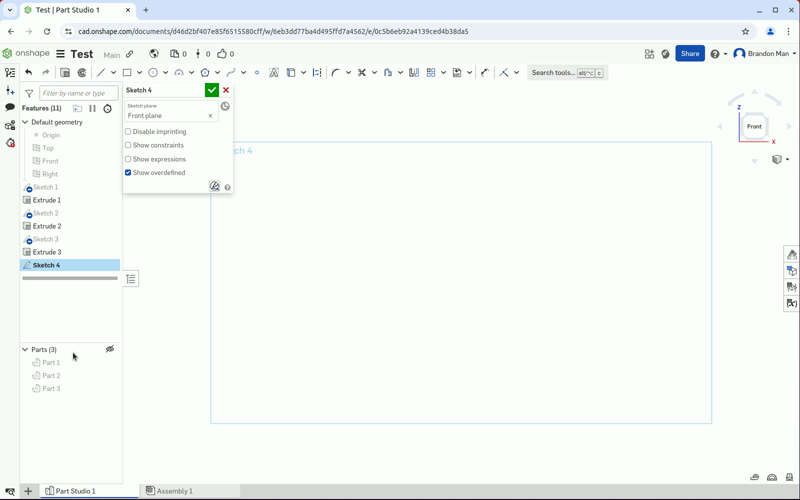
key(l)
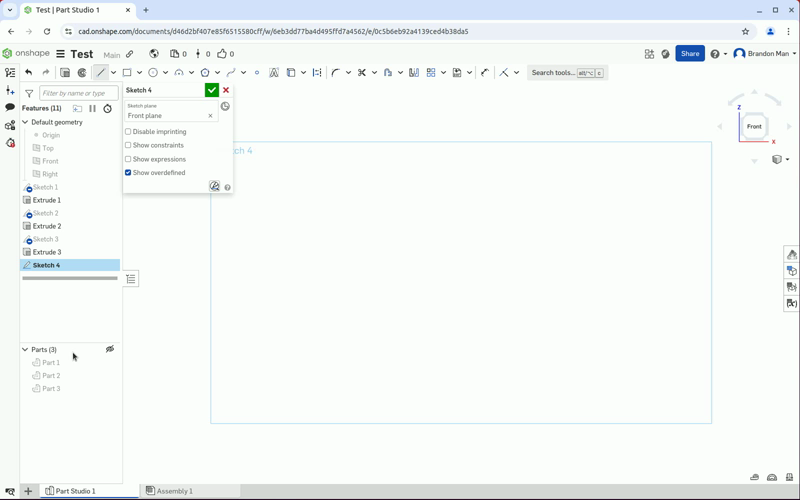
key_down(shift)
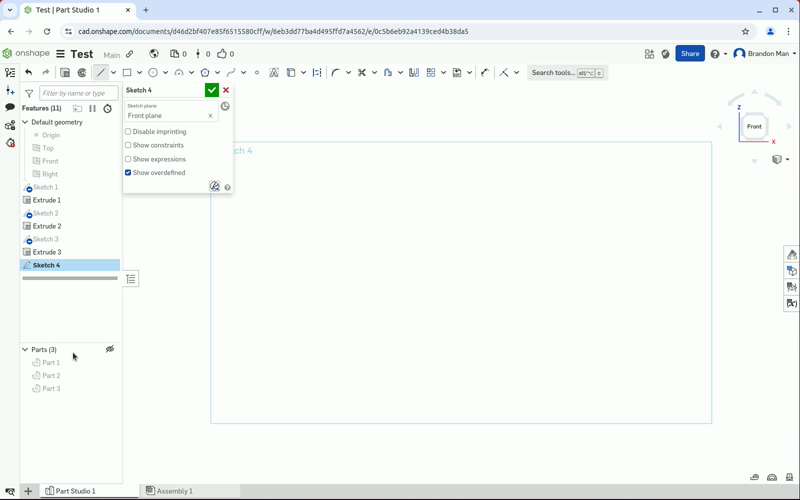
mouse_move(348, 342)
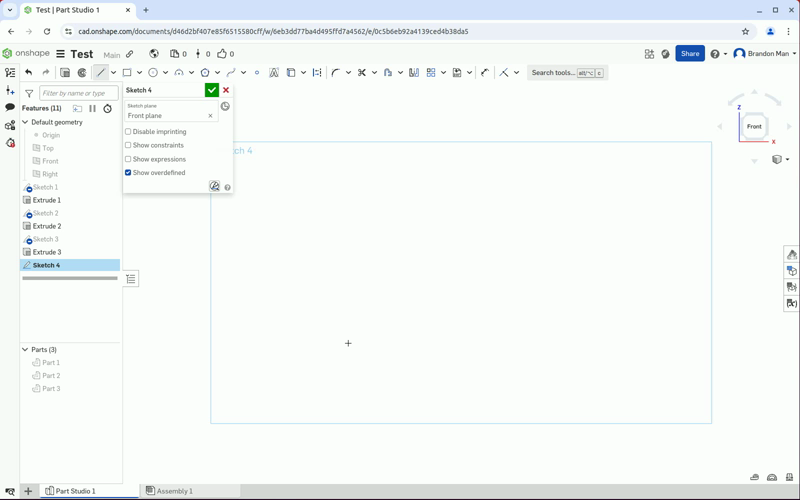
click(348, 342)
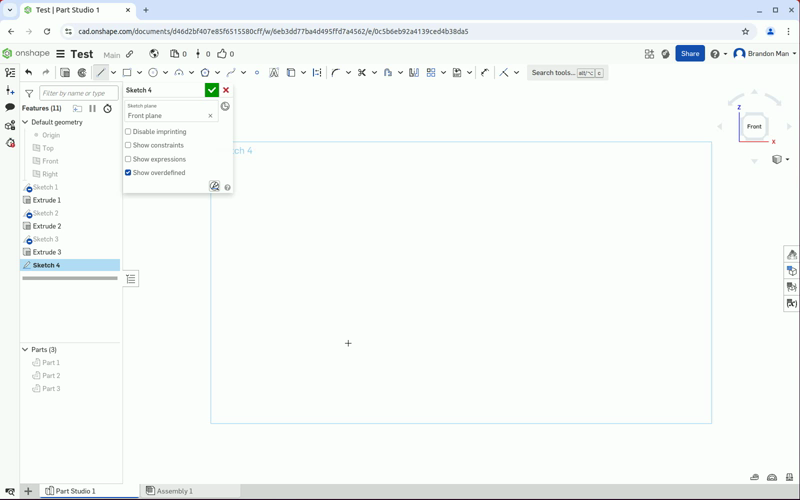
key_up(shift)
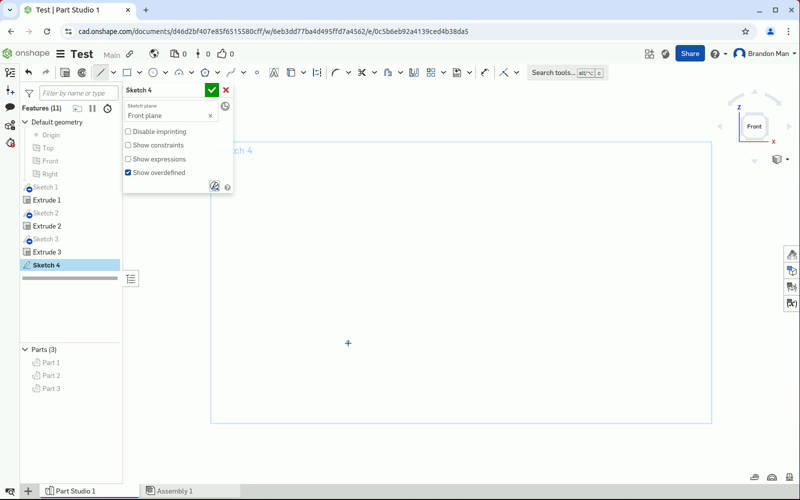
key_down(shift)
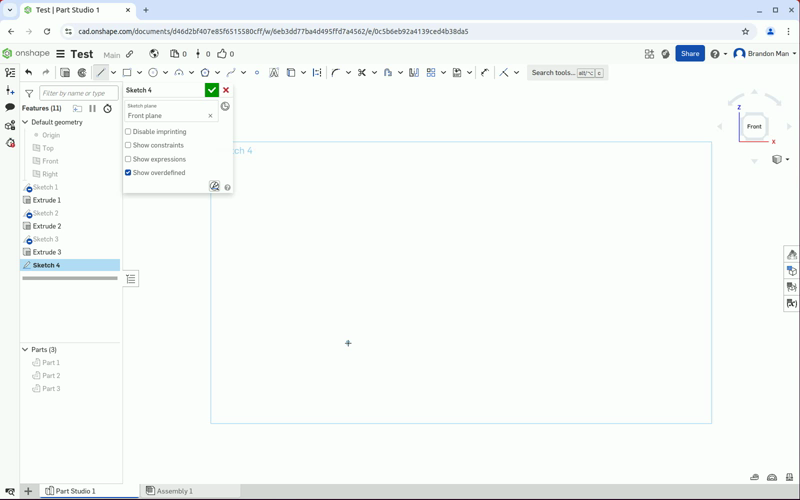
mouse_move(378, 342)
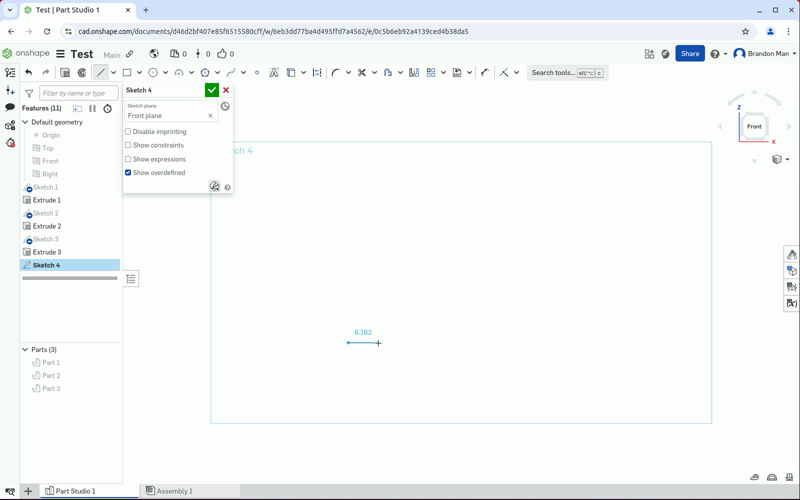
mouse_move(369, 342)
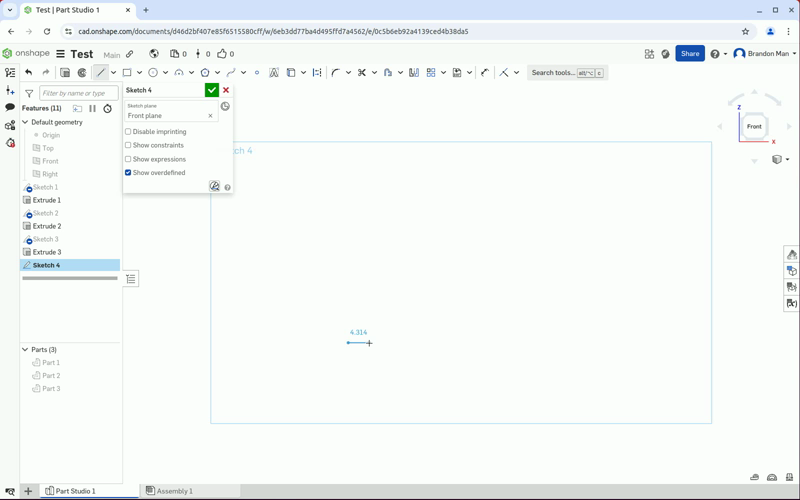
click(369, 342)
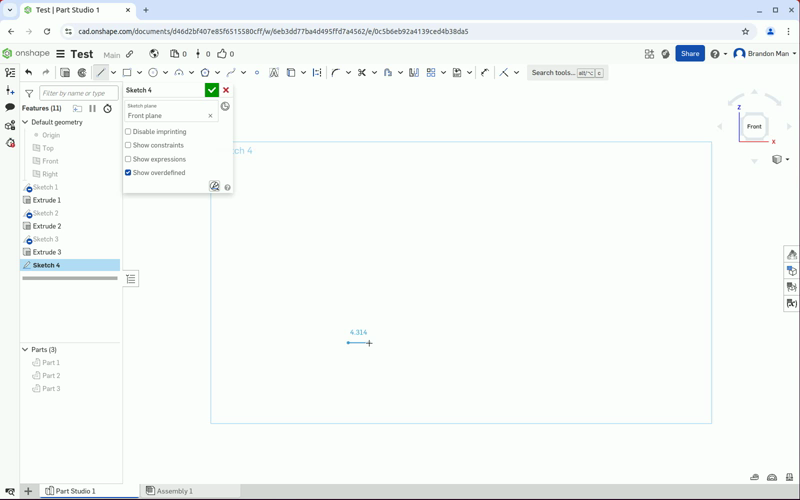
key_up(shift)
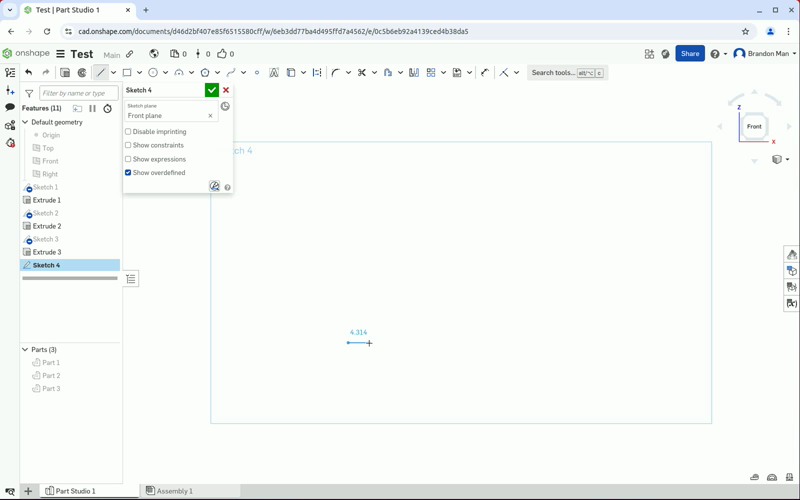
key_down(shift)
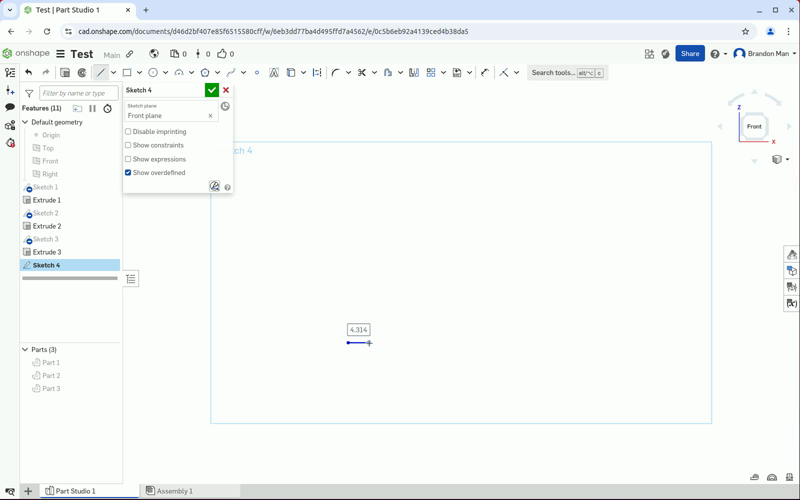
mouse_move(399, 342)
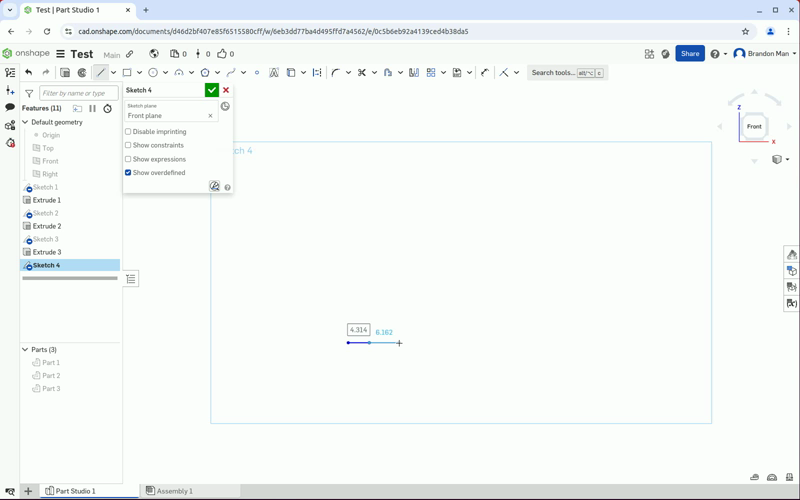
mouse_move(369, 321)
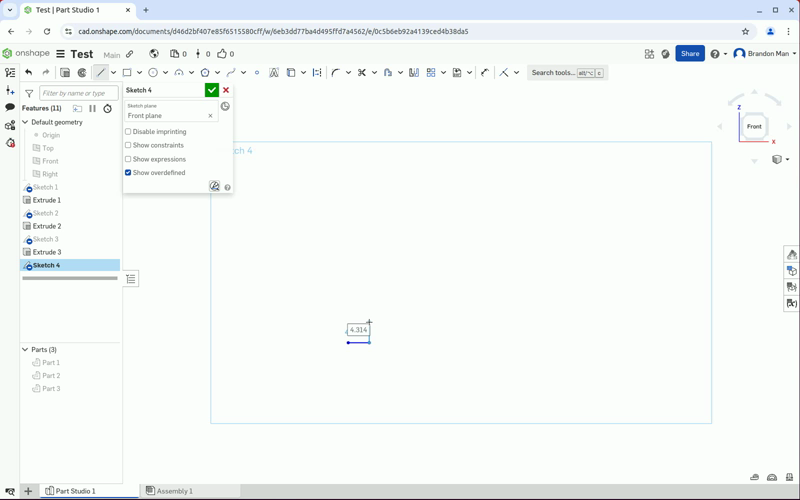
click(369, 321)
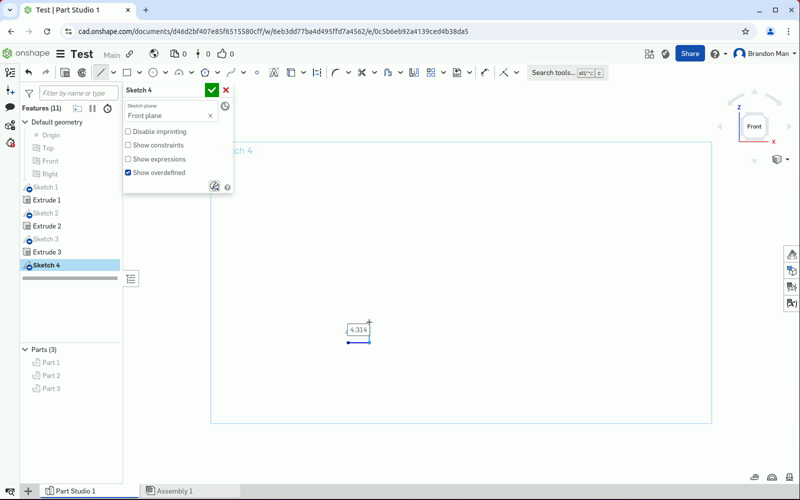
key_up(shift)
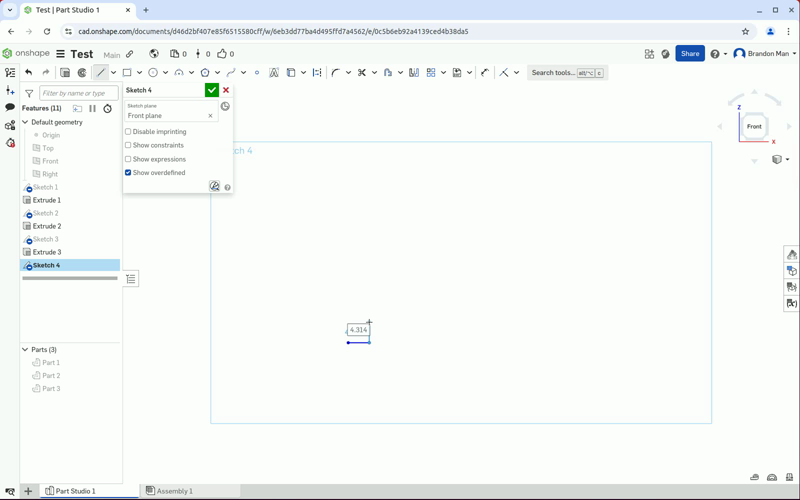
key_down(shift)
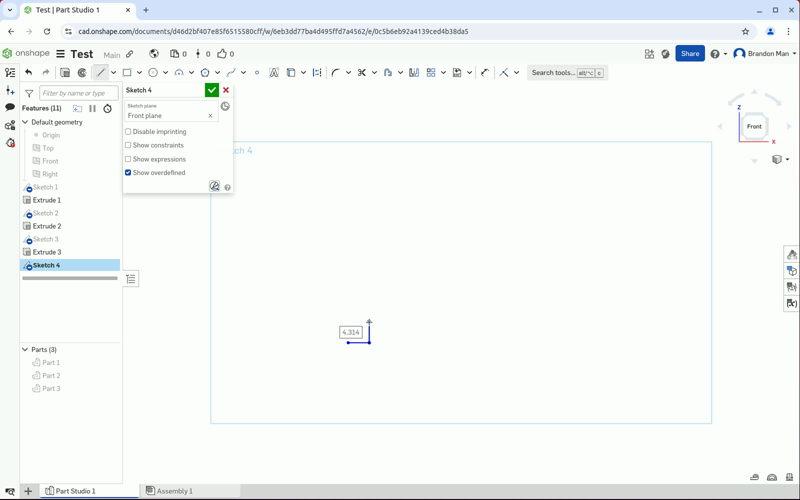
mouse_move(369, 243)
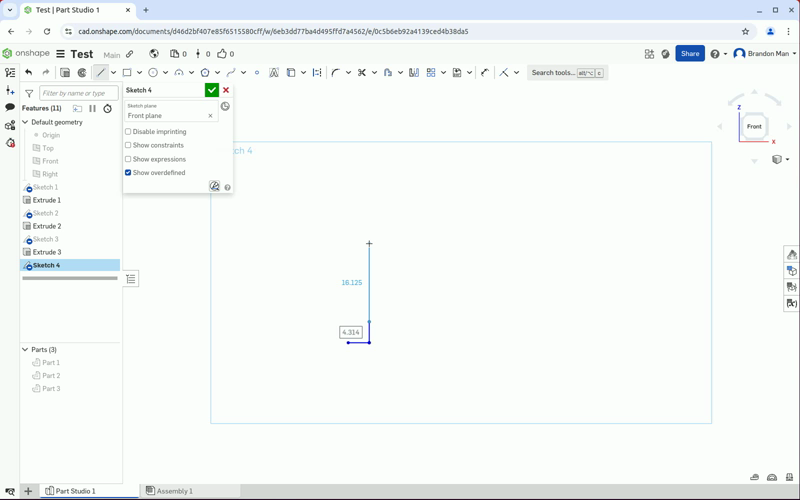
click(369, 243)
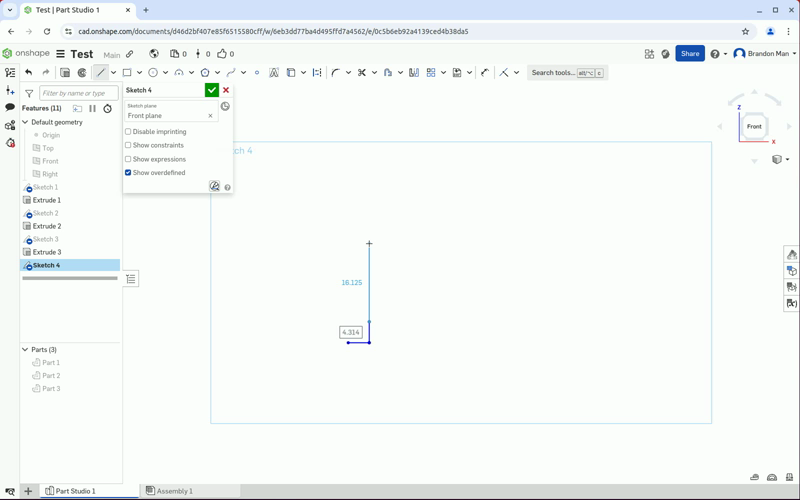
key_up(shift)
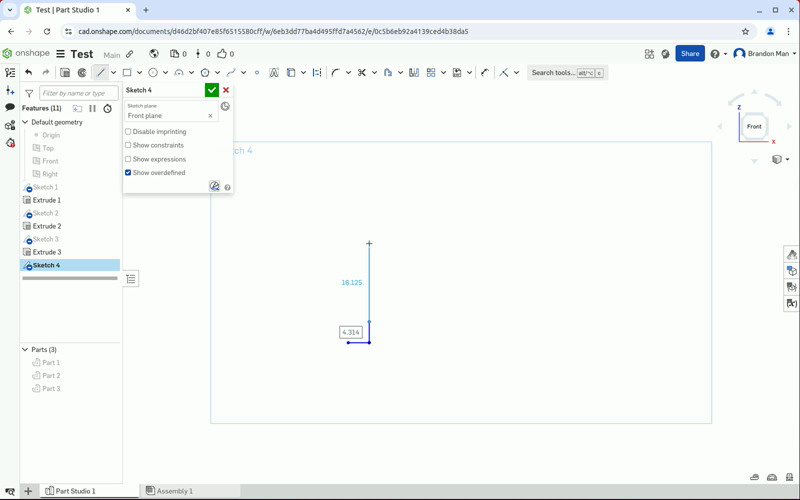
key_down(shift)
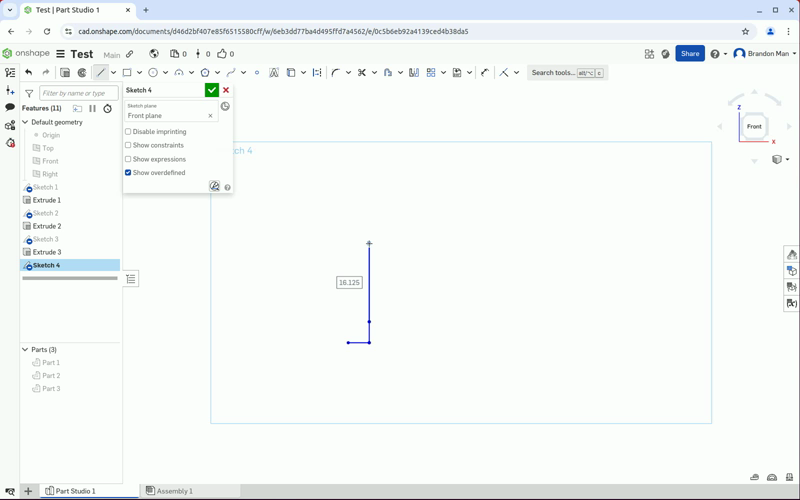
mouse_move(399, 243)
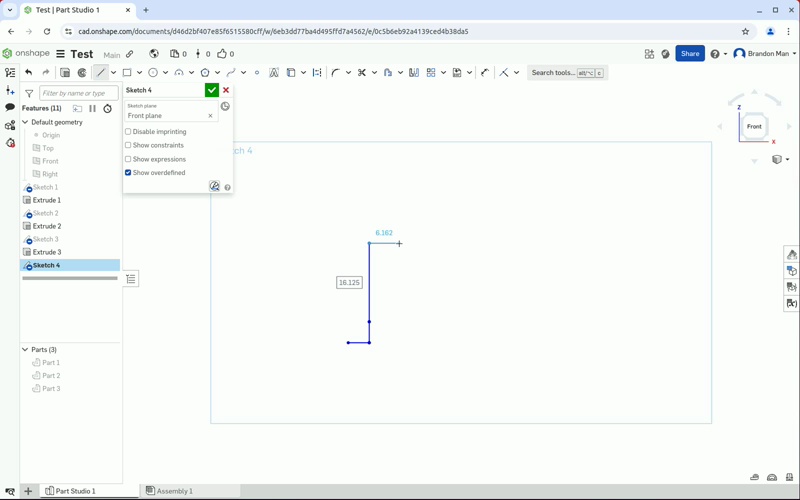
mouse_move(348, 243)
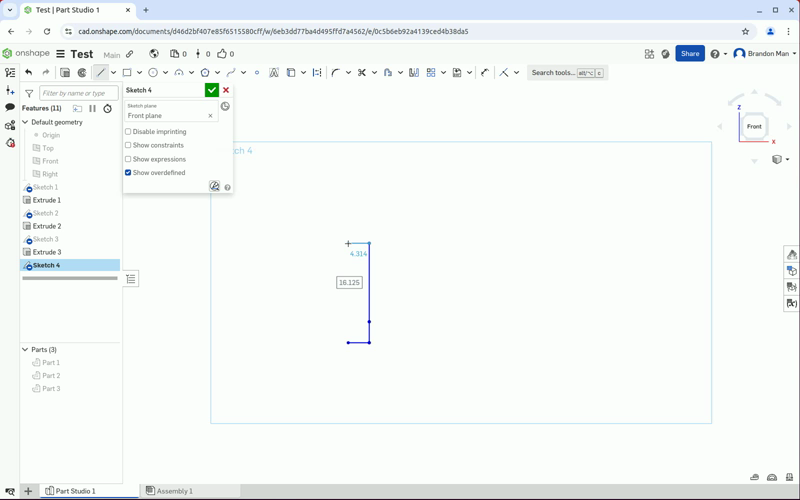
click(348, 243)
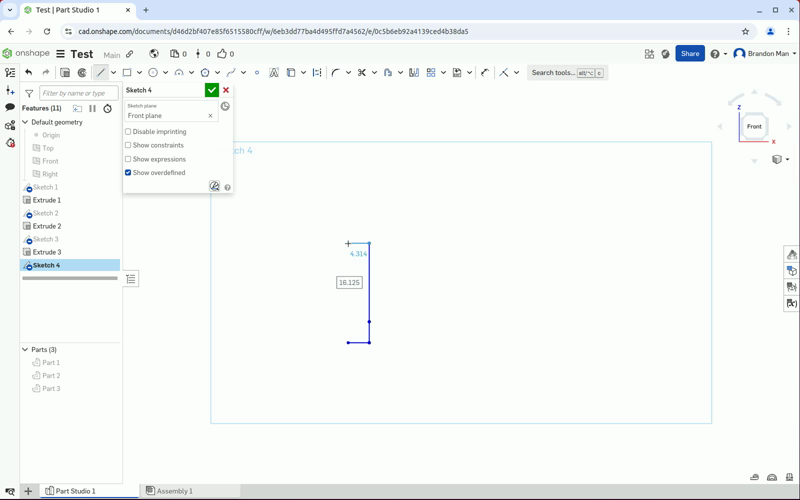
key_up(shift)
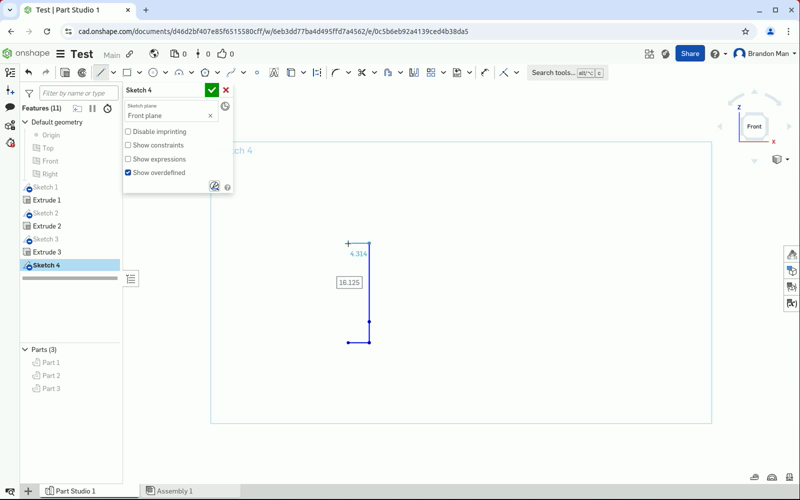
key_down(shift)
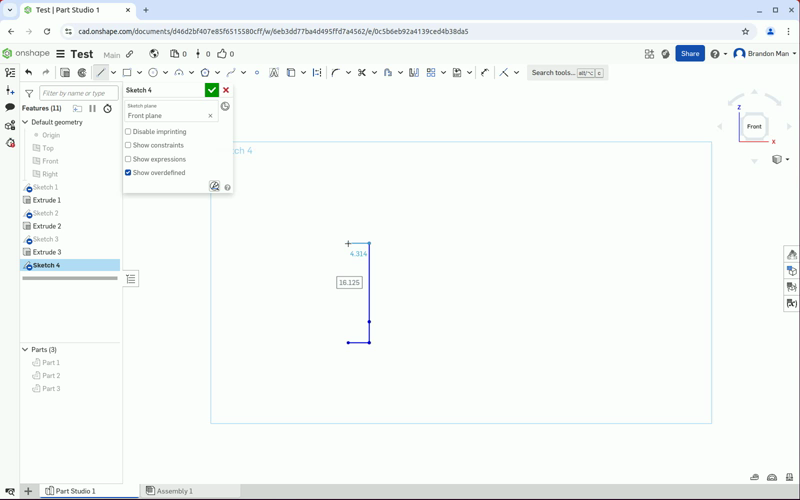
mouse_move(348, 342)
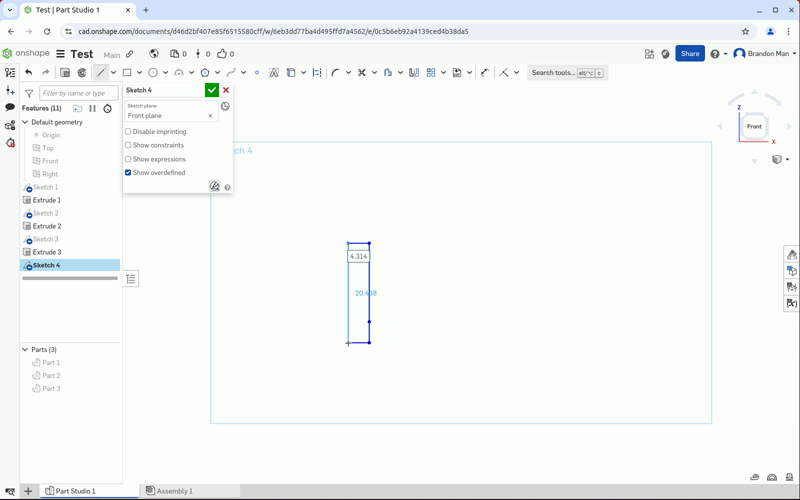
key_up(shift)
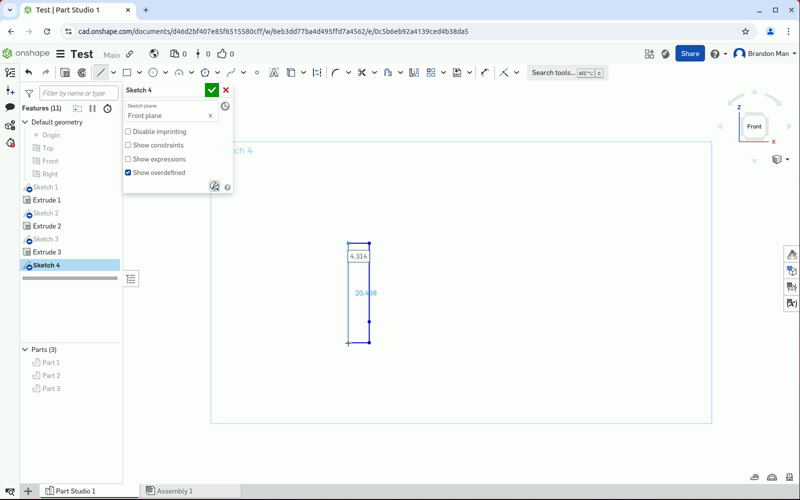
click(348, 342)
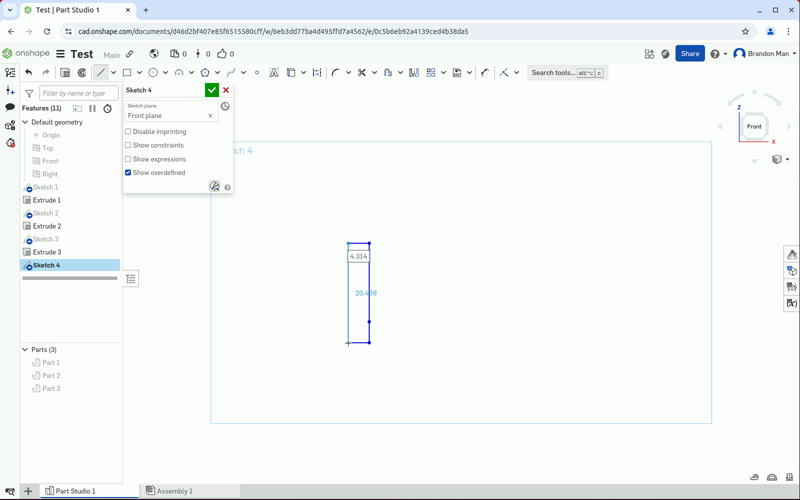
key(esc)
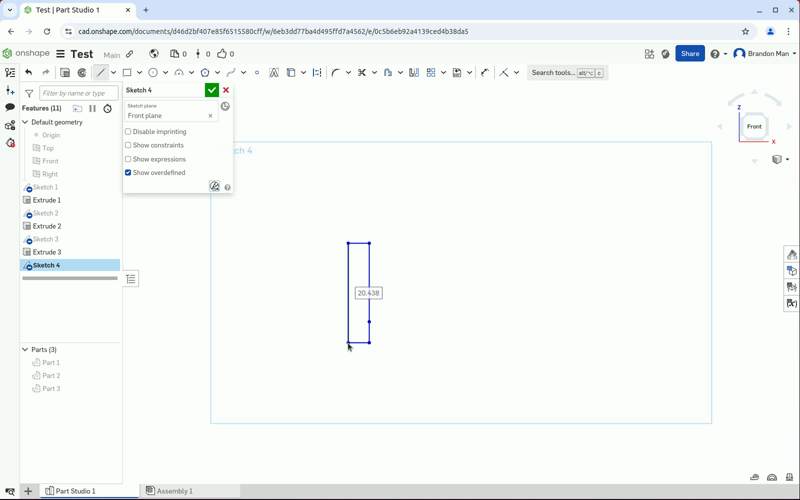
mouse_move(364, 295)
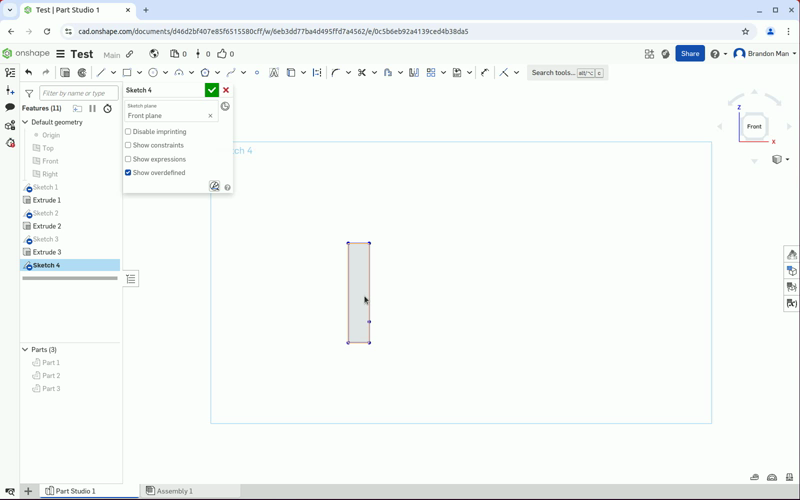
click(364, 295)
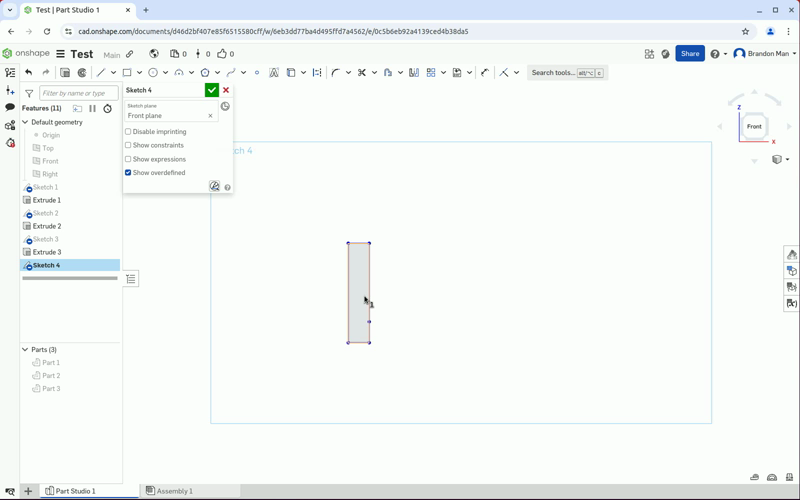
mouse_move(73, 352)
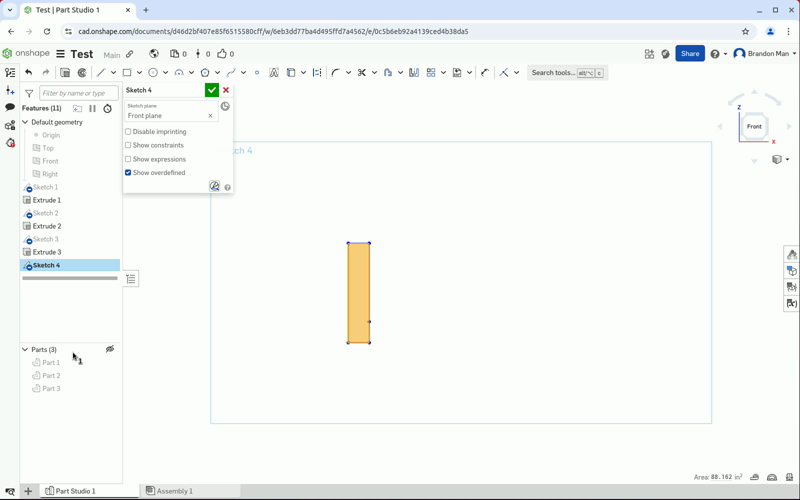
key(shift+y)
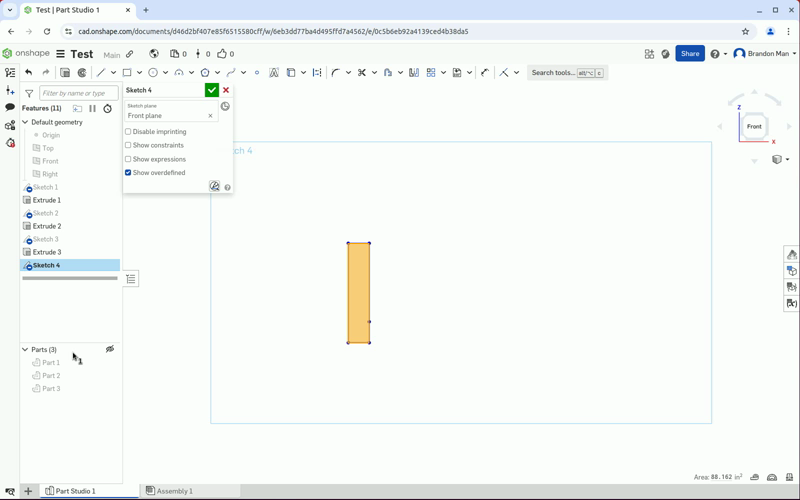
key(shift+e)
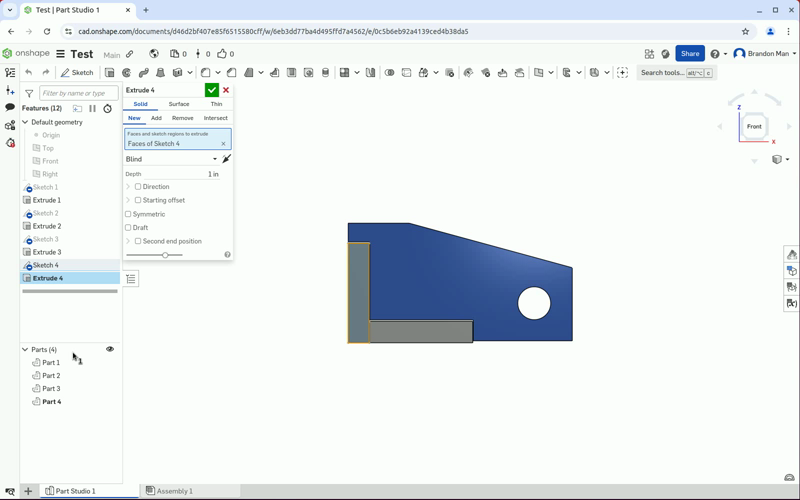
mouse_move(143, 106)
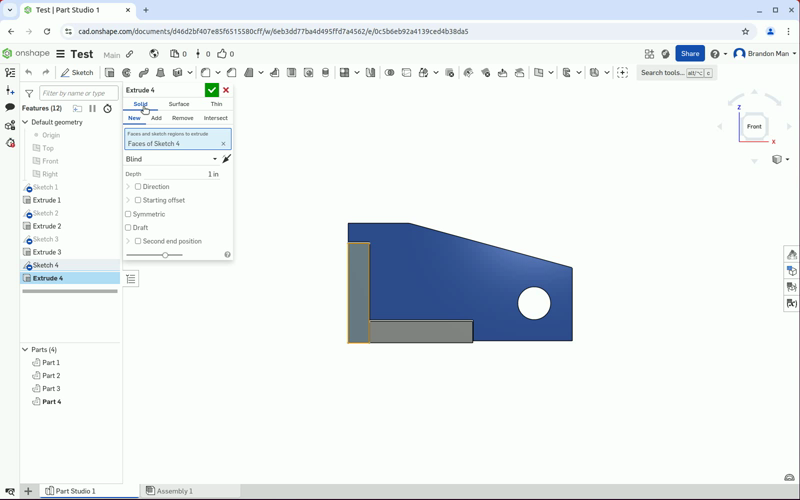
click(143, 106)
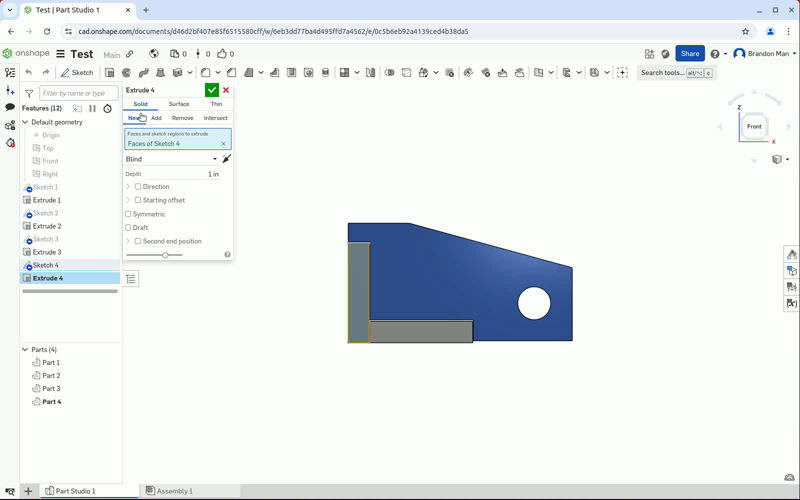
mouse_move(137, 120)
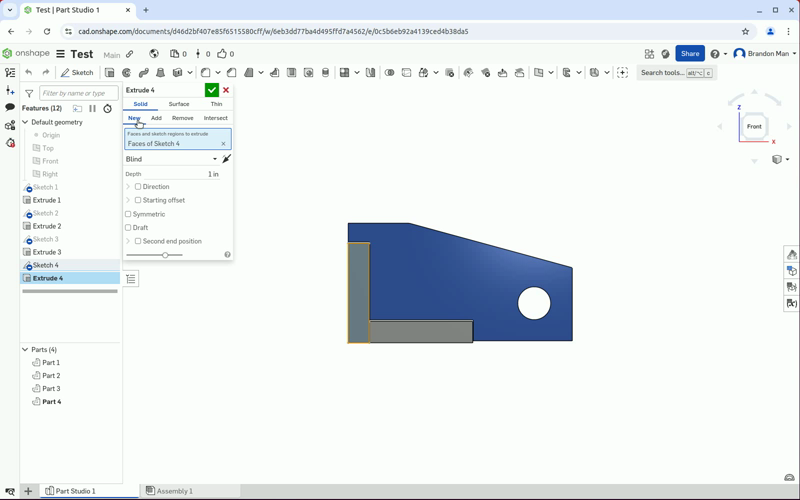
click(137, 120)
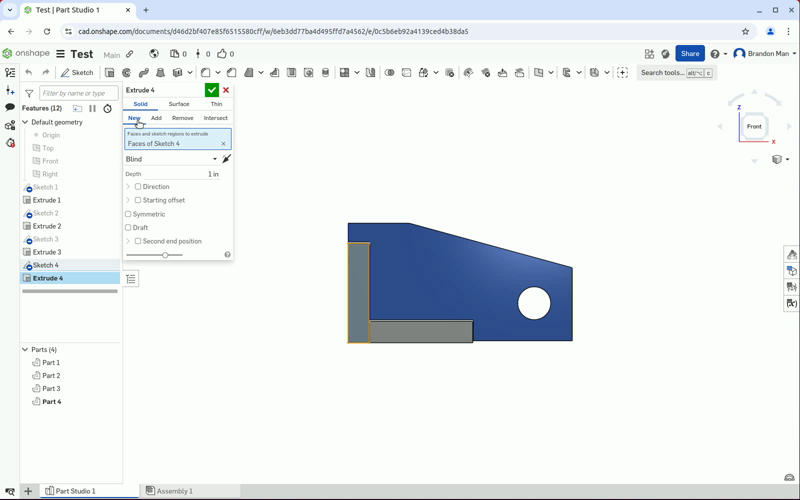
key(tab, 4)
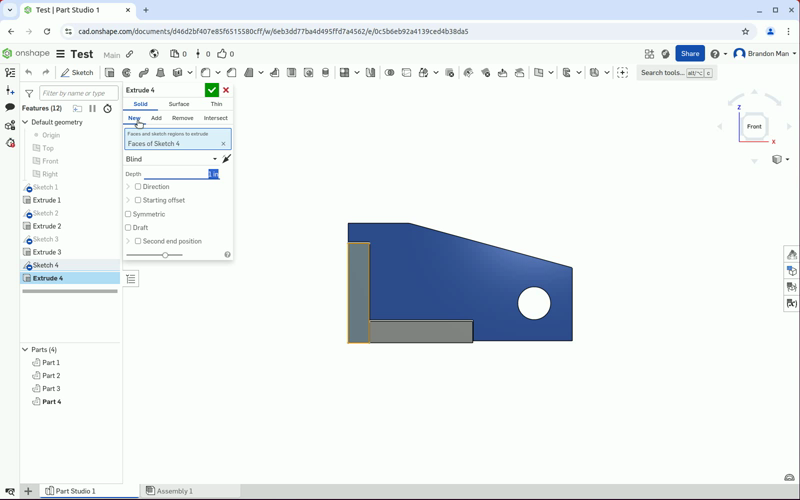
text(18.053)
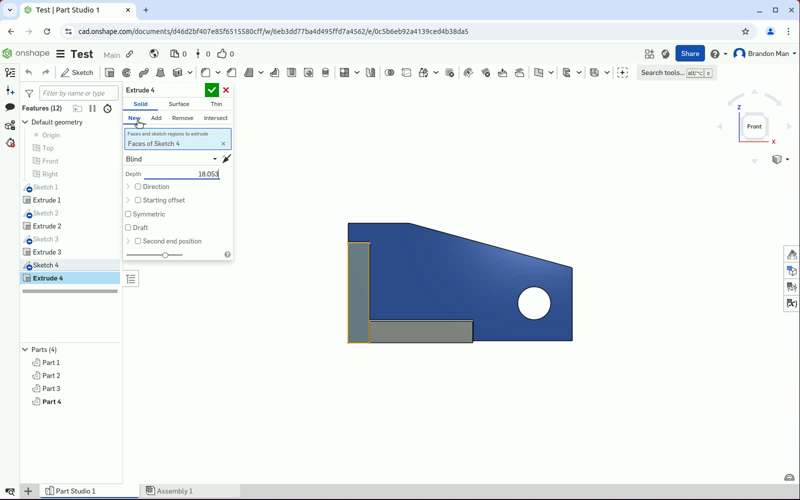
key(enter)
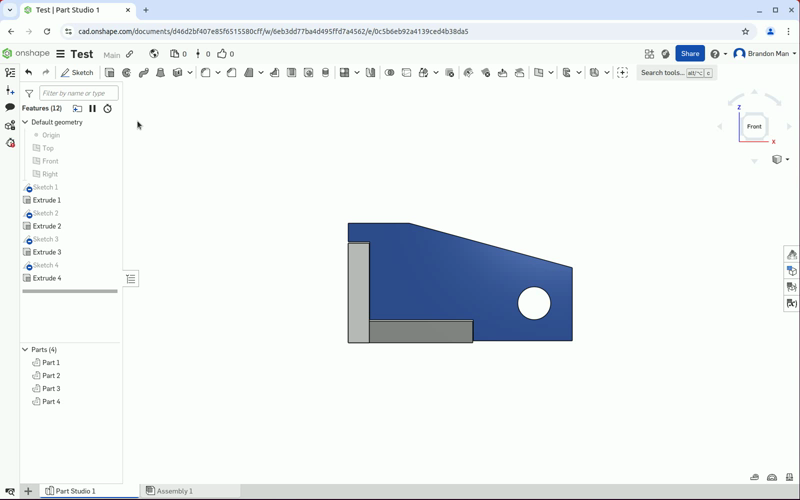
key(shift+h)
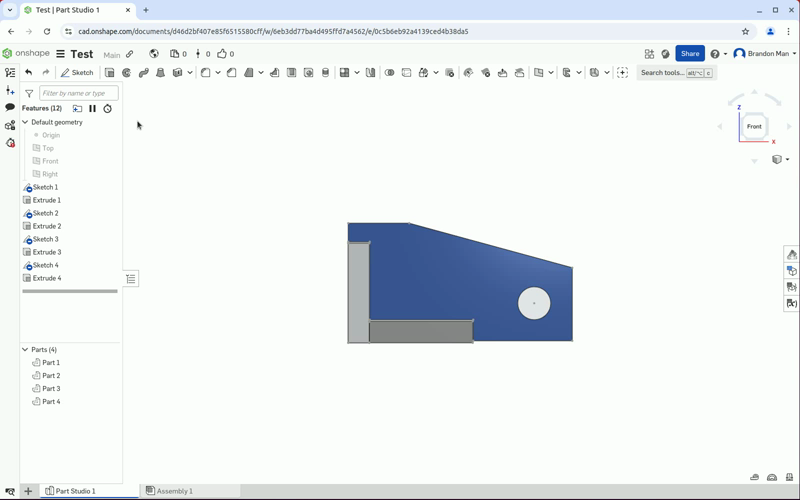
key(shift+h)
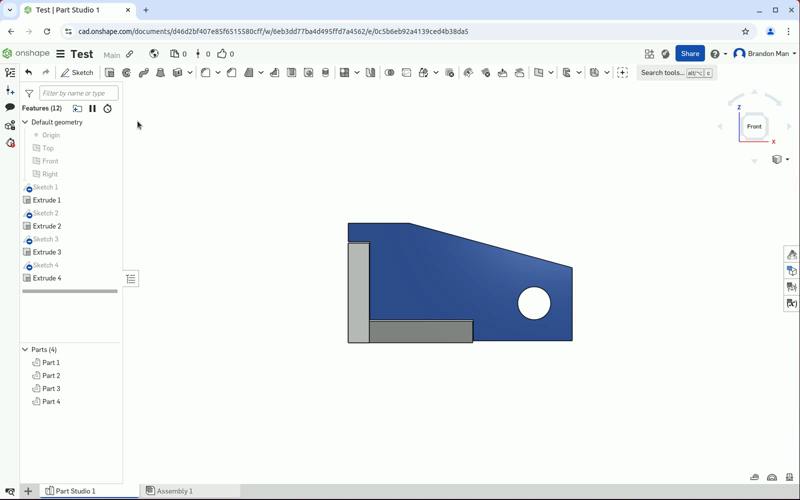
mouse_move(73, 189)
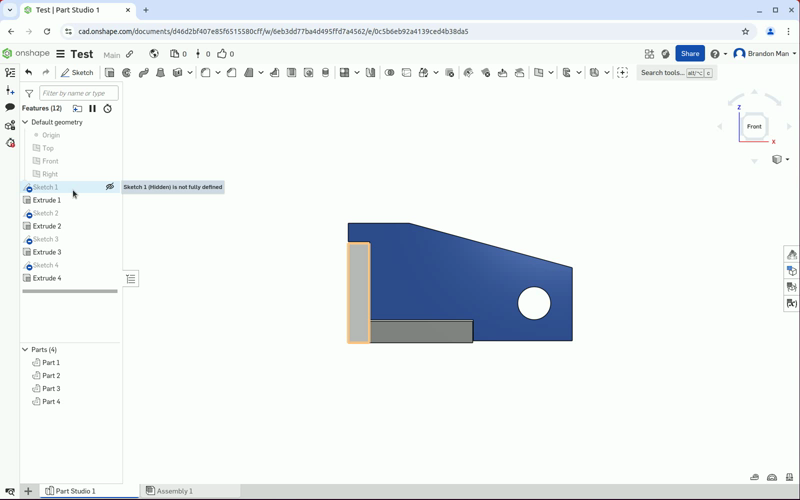
click(73, 189)
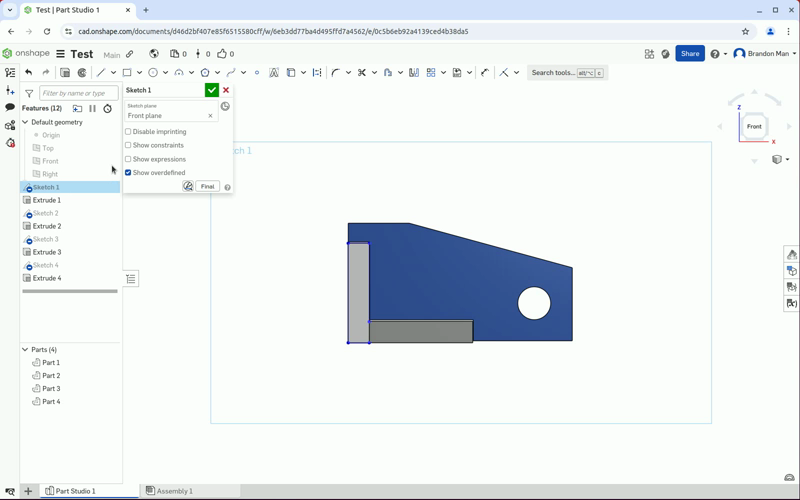
mouse_move(229, 92)
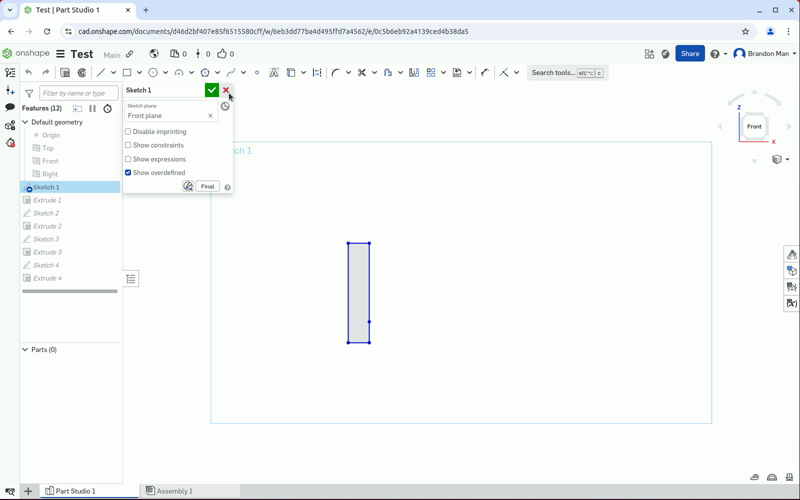
click(229, 92)
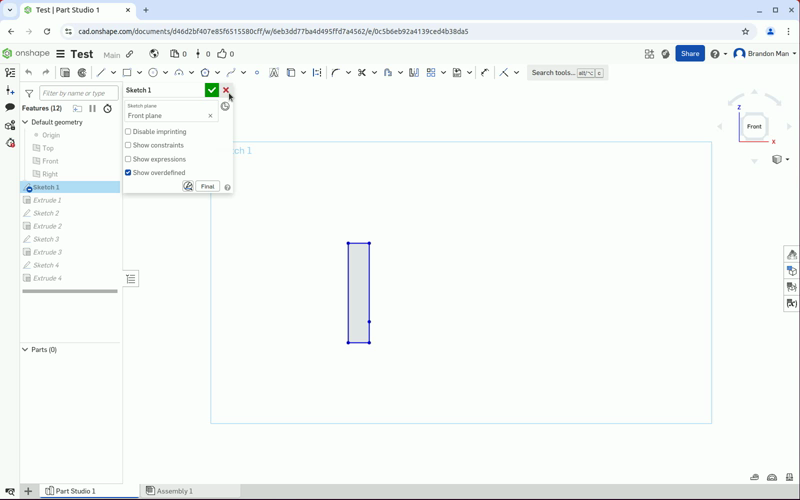
key(shift+s)
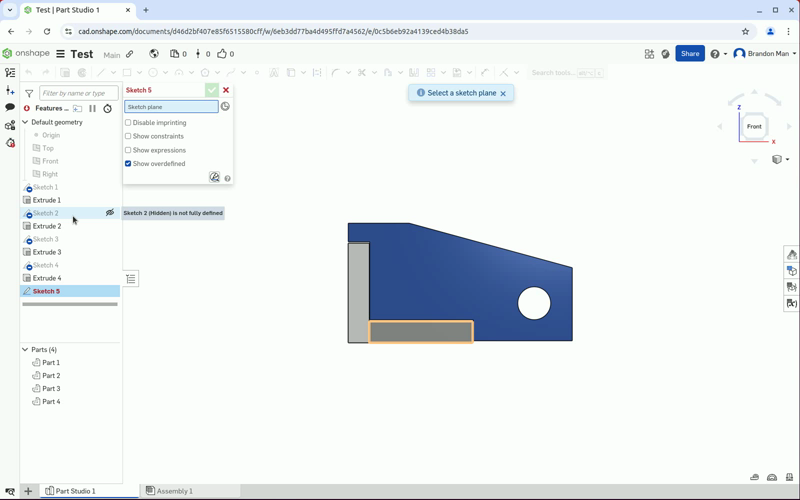
scroll(3)
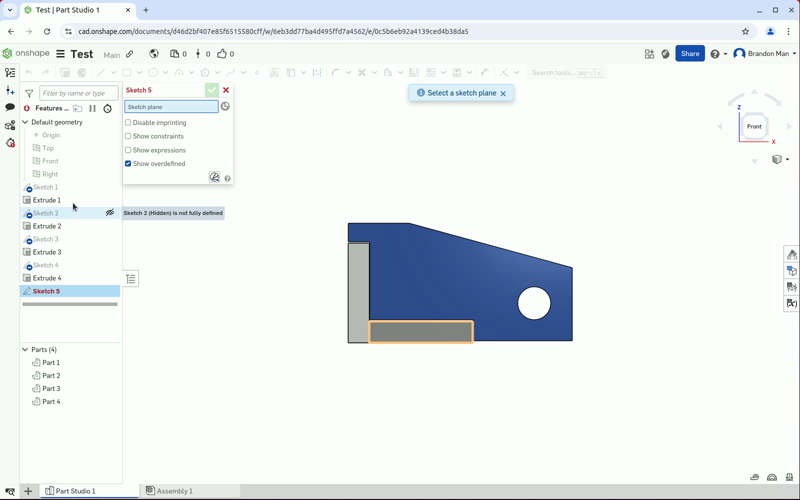
mouse_move(73, 163)
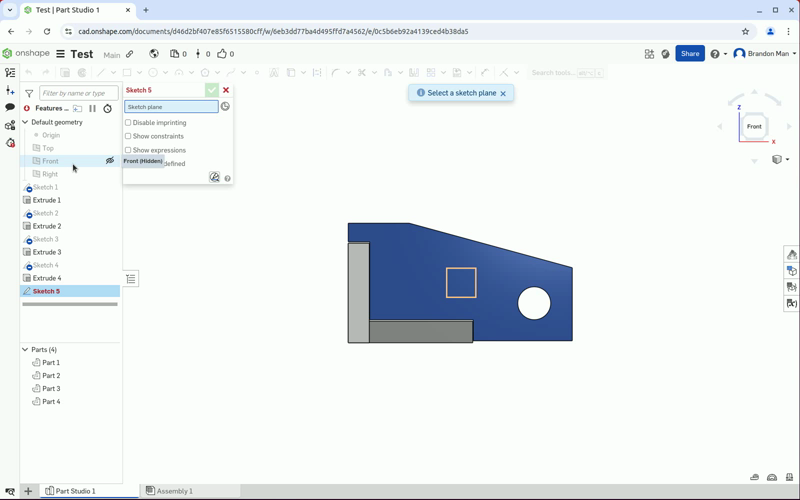
click(73, 163)
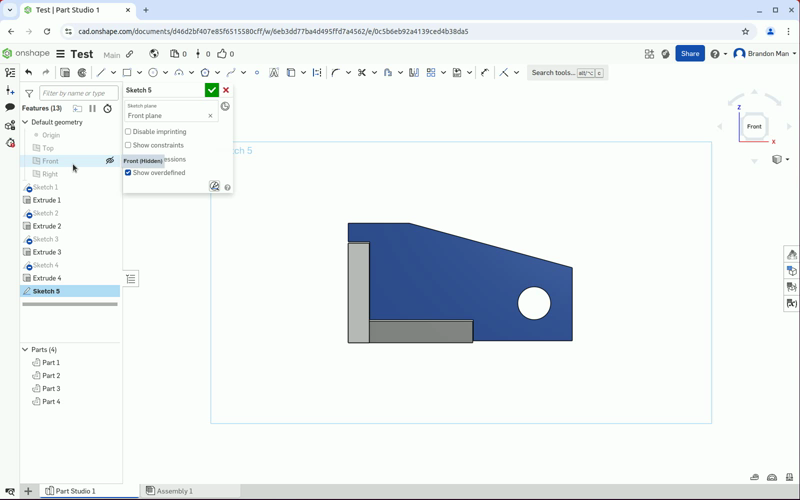
mouse_move(73, 352)
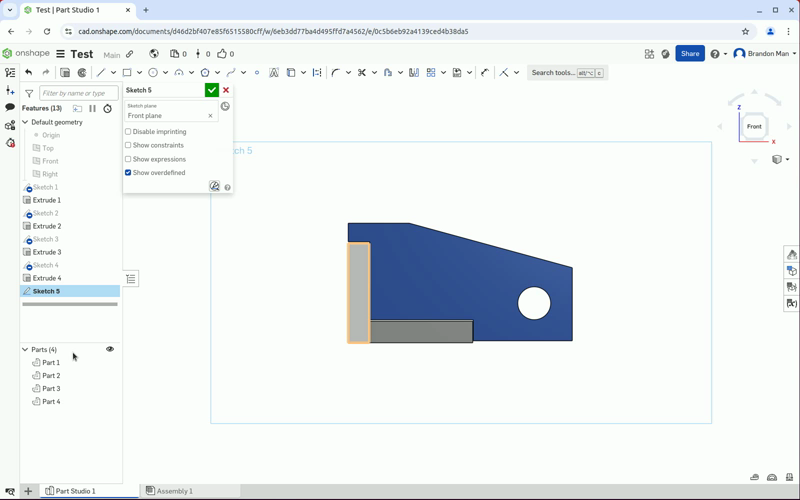
key(y)
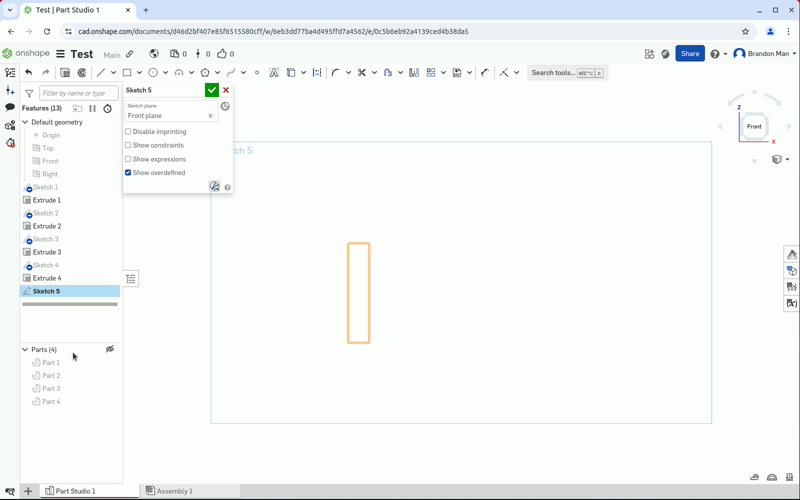
key(l)
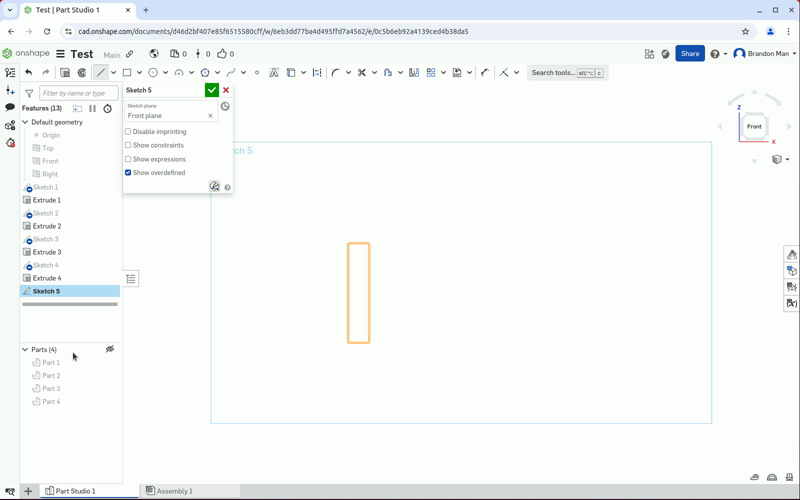
key_down(shift)
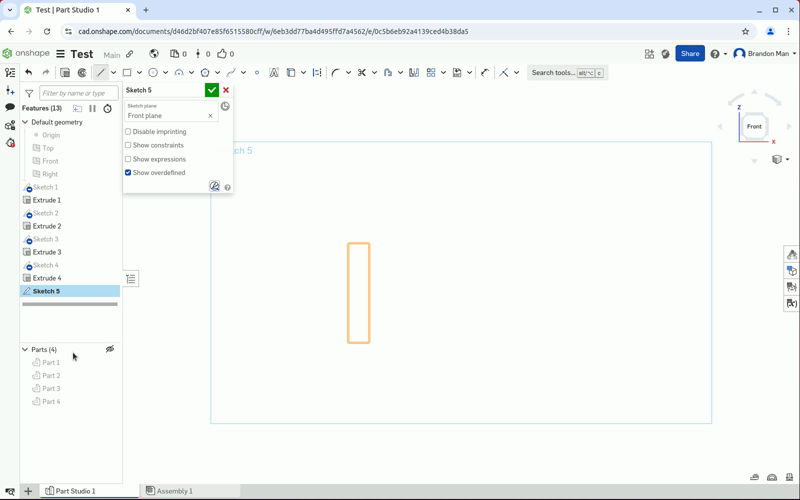
mouse_move(369, 342)
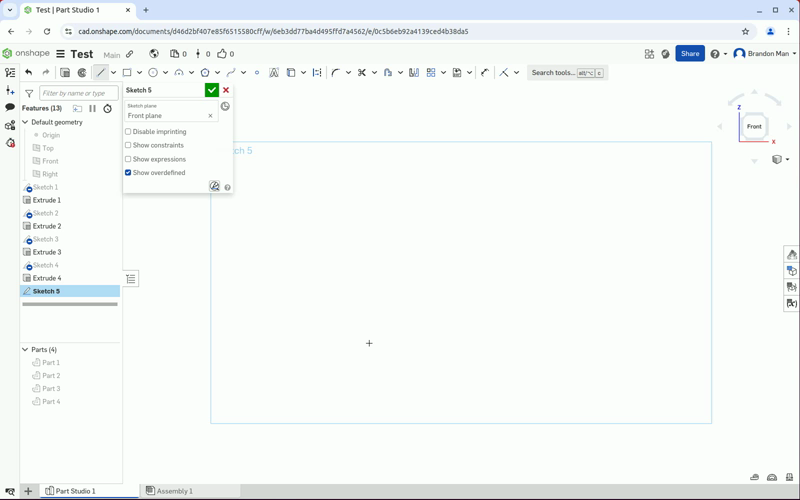
click(369, 342)
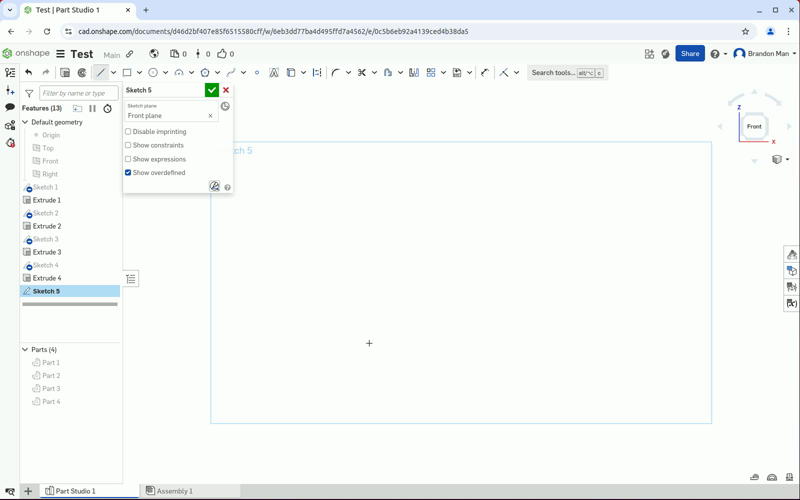
key_up(shift)
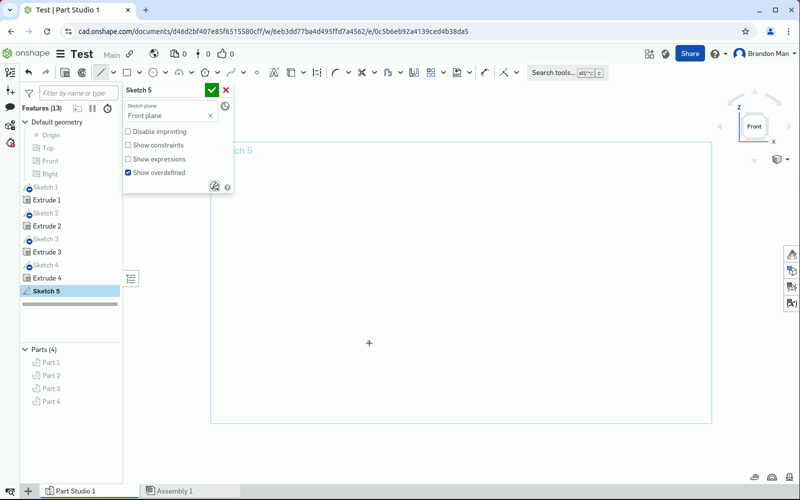
key_down(shift)
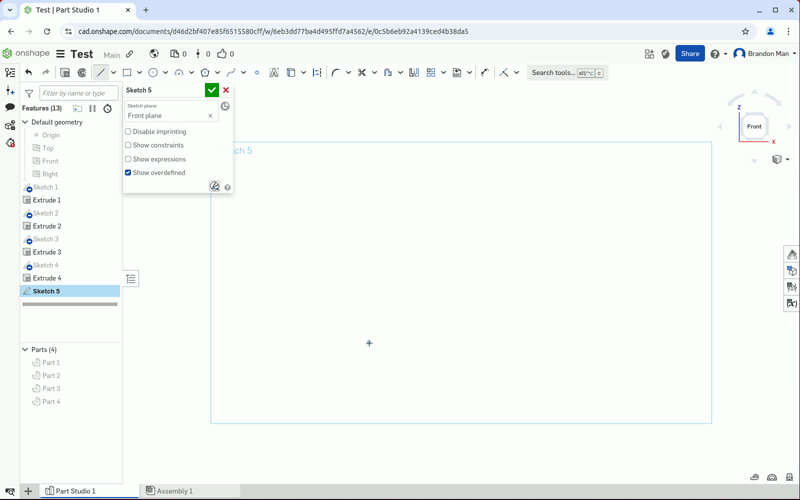
mouse_move(472, 342)
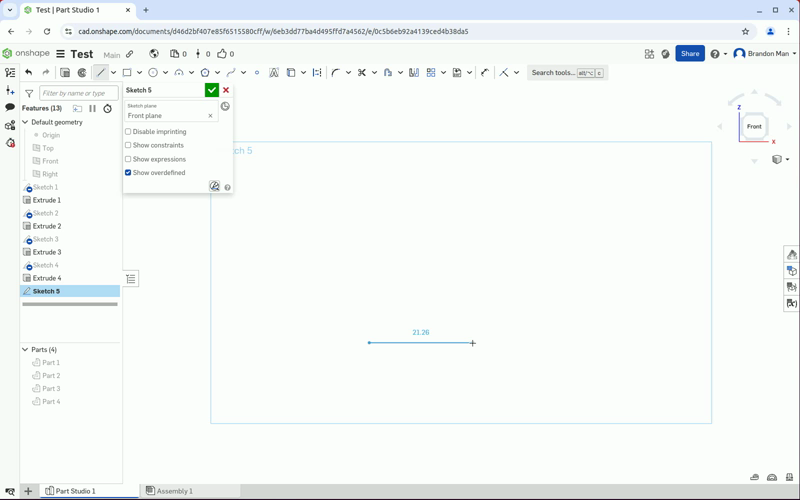
click(472, 342)
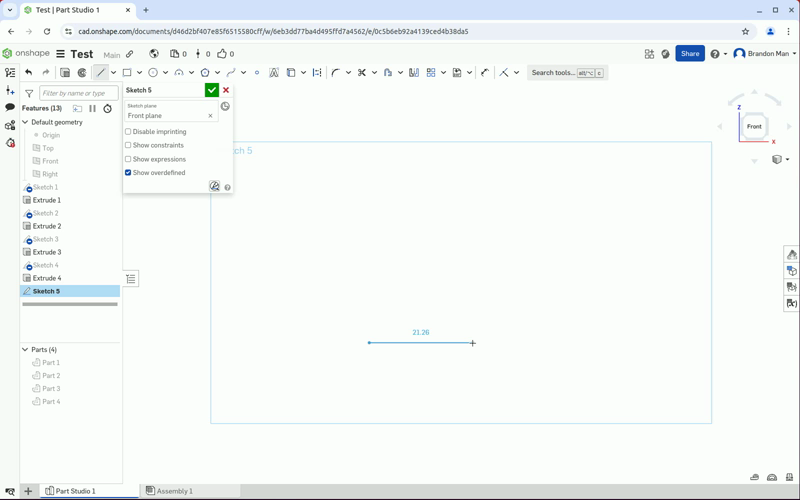
key_up(shift)
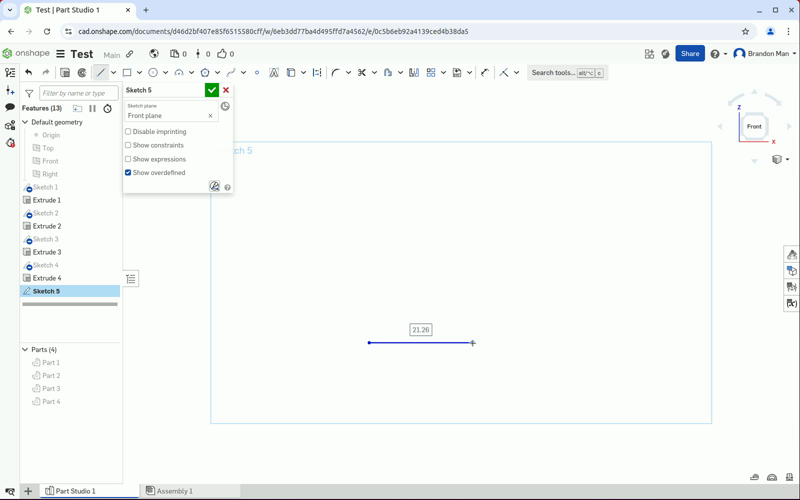
key_down(shift)
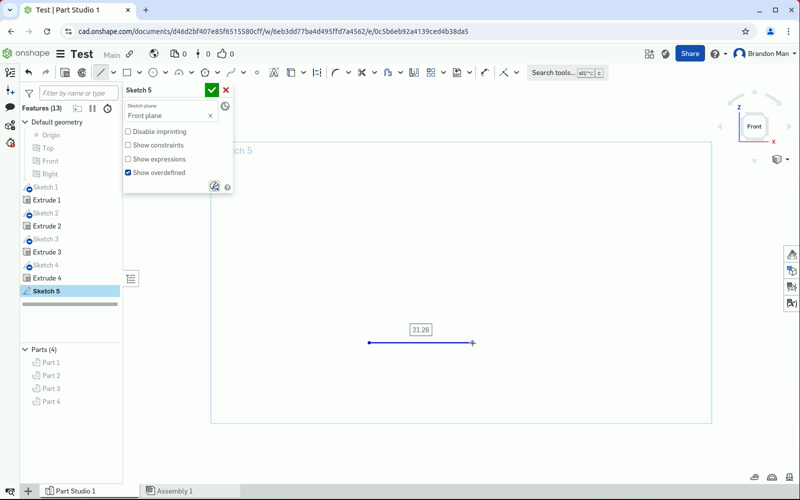
mouse_move(502, 342)
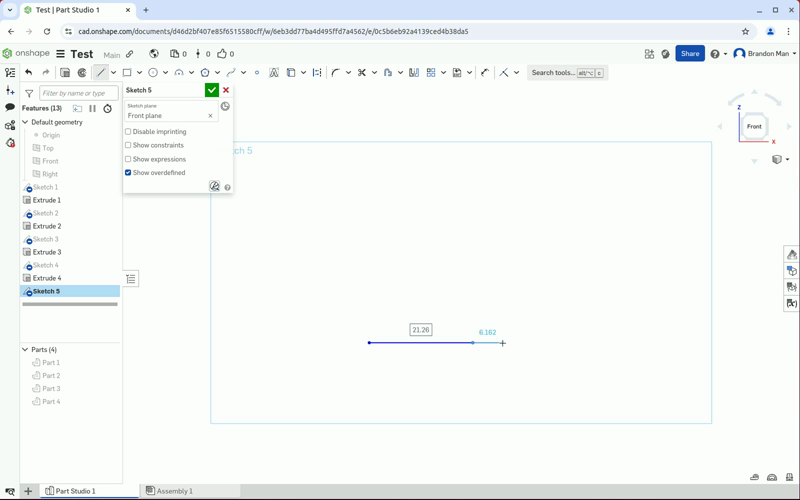
mouse_move(472, 321)
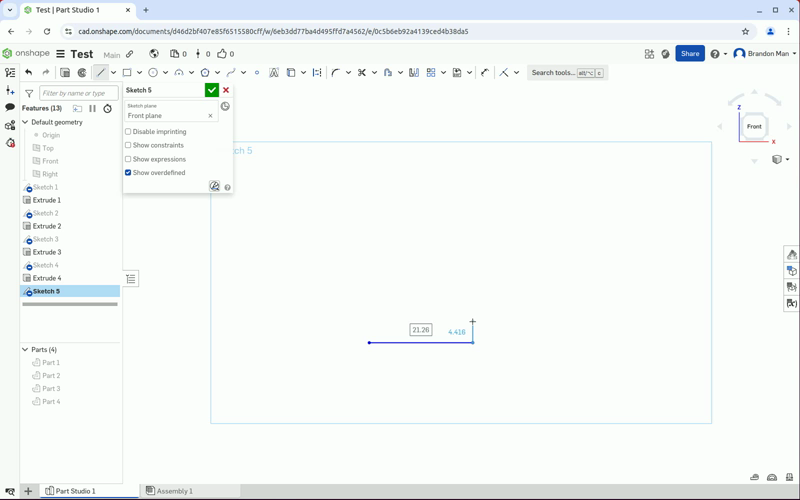
click(472, 321)
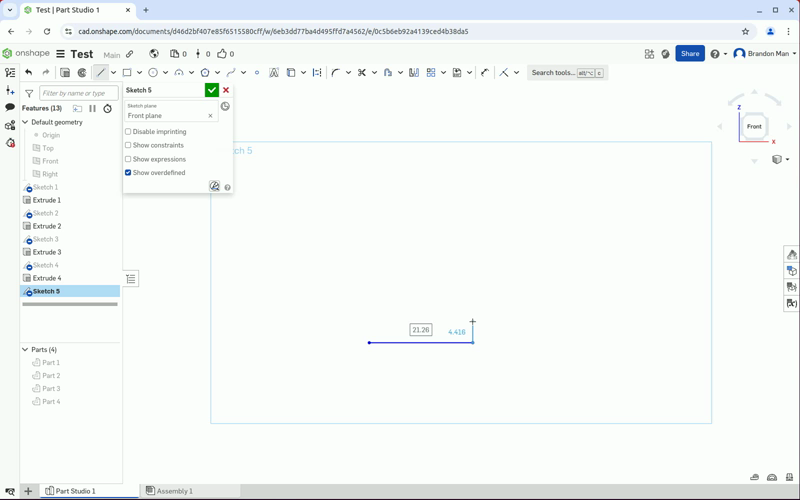
key_up(shift)
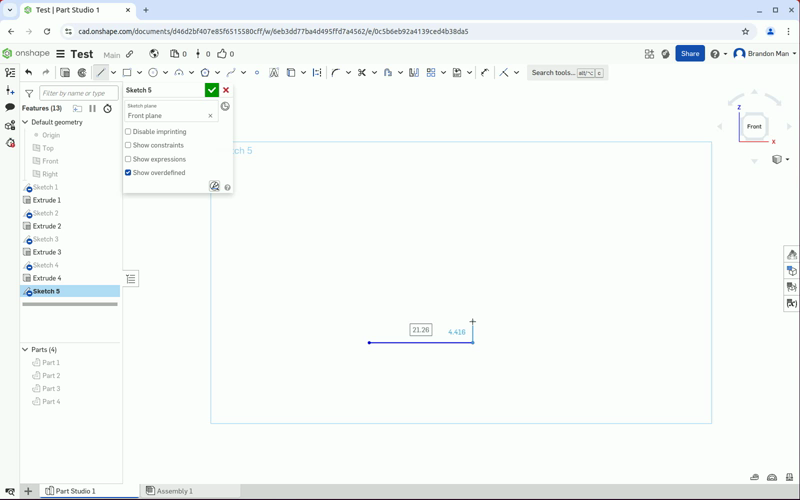
key_down(shift)
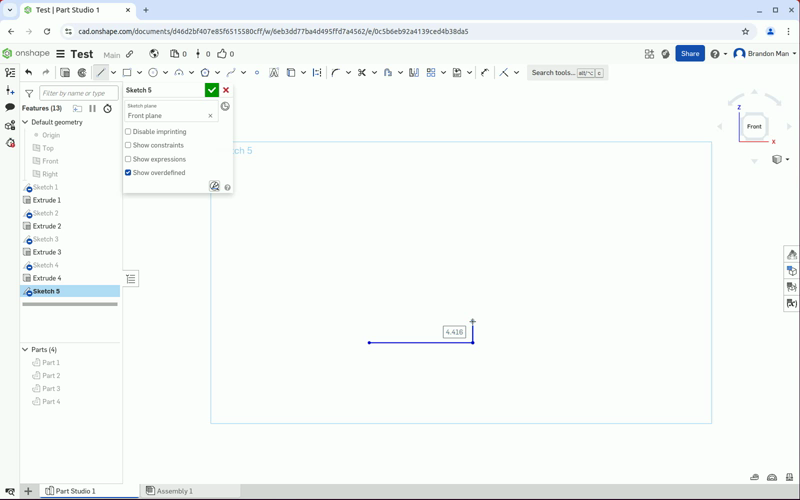
mouse_move(369, 321)
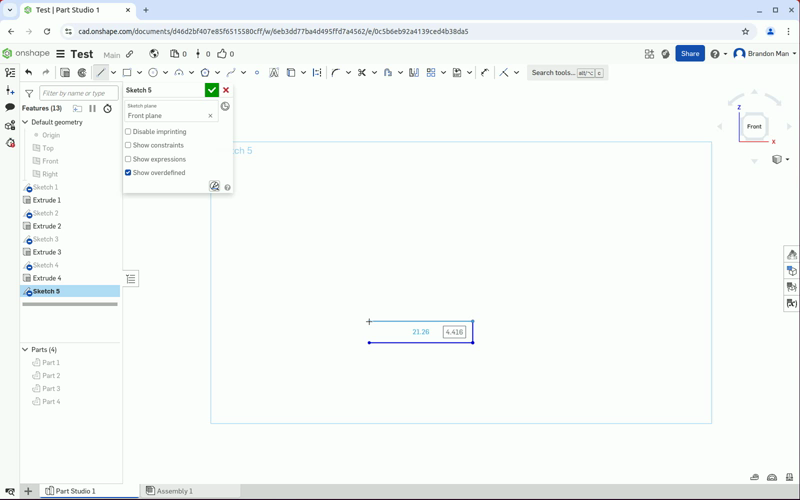
click(369, 321)
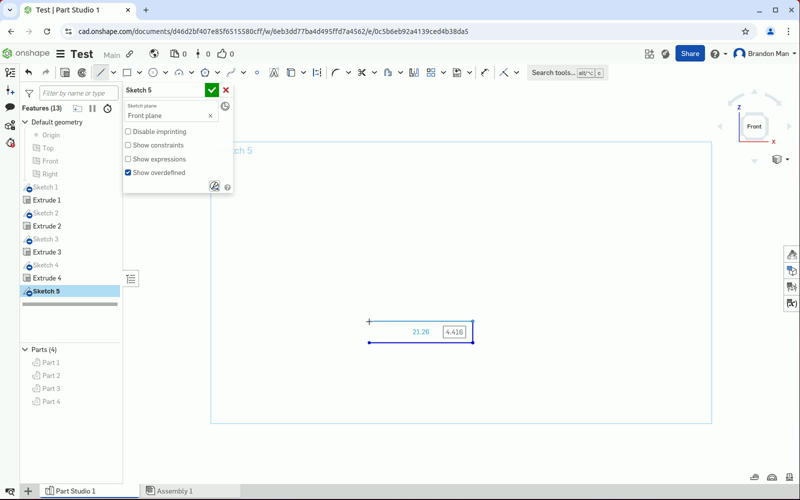
key_up(shift)
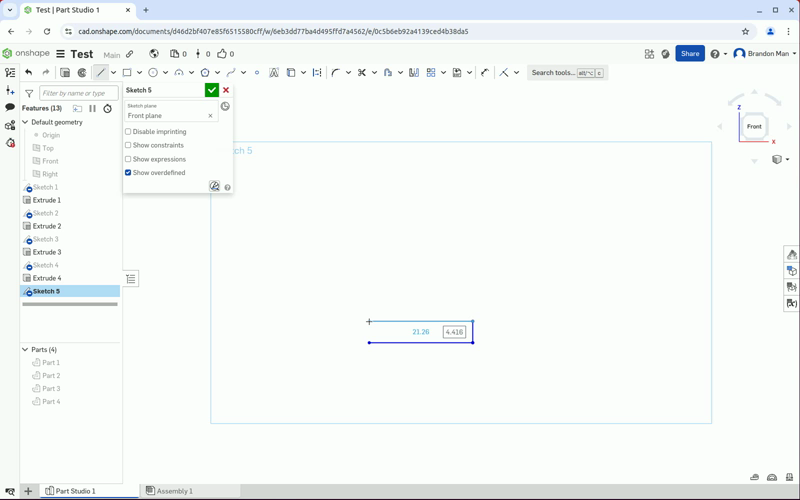
mouse_move(399, 321)
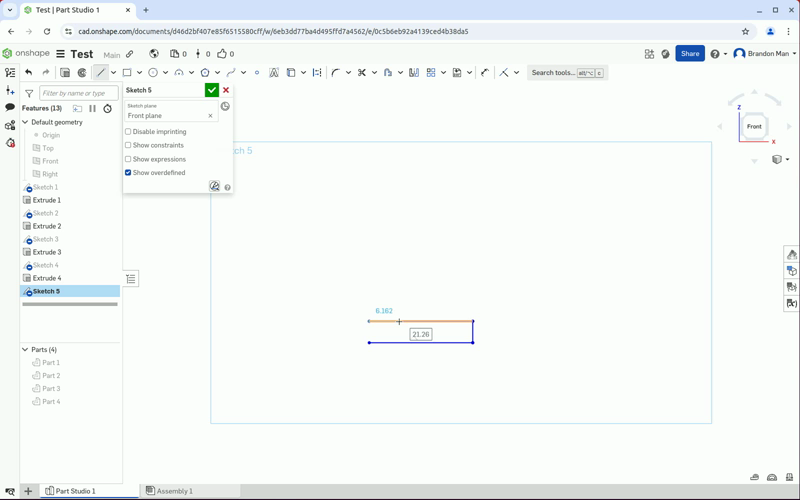
key_down(shift)
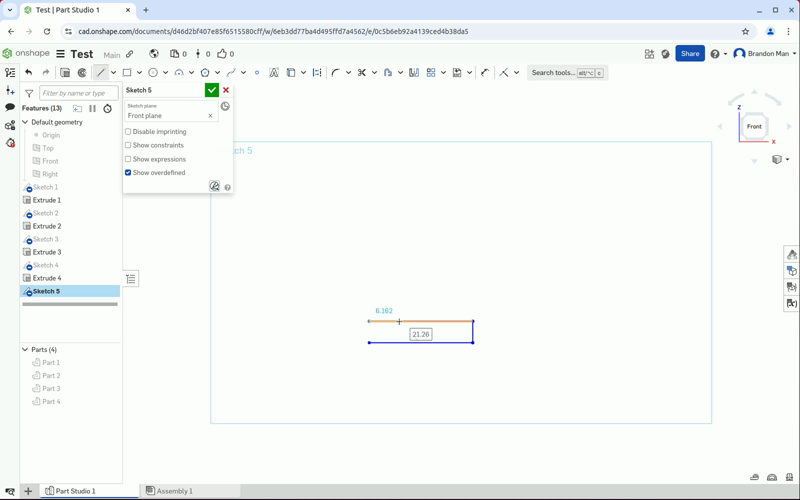
mouse_move(369, 342)
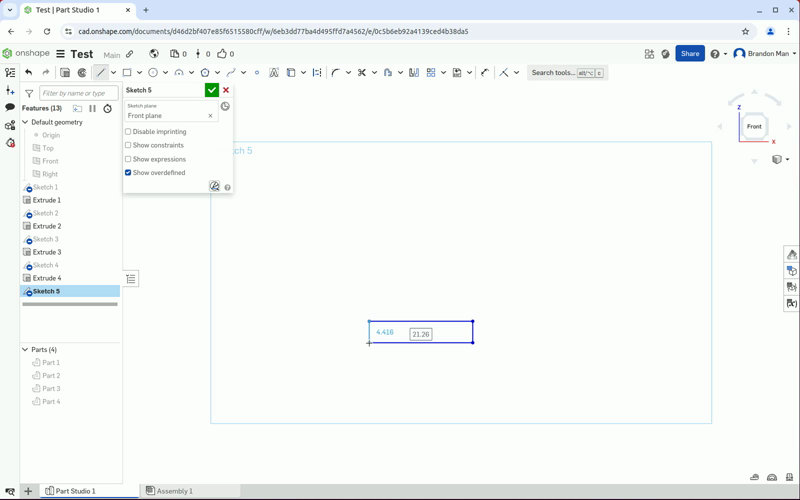
key_up(shift)
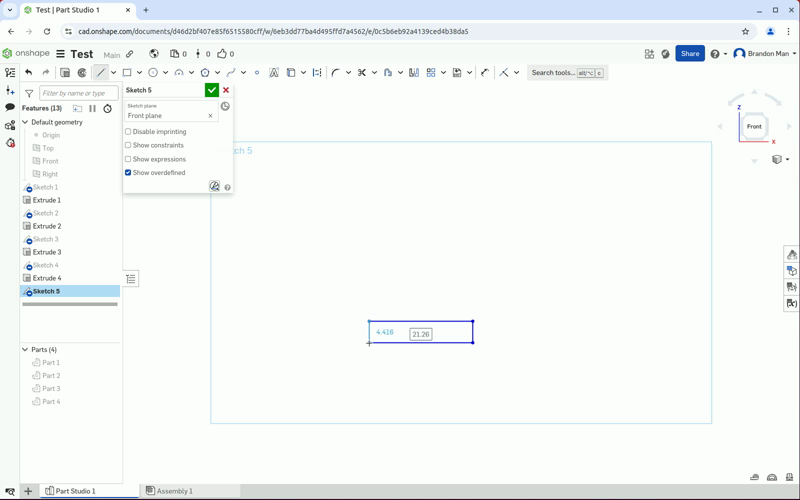
click(369, 342)
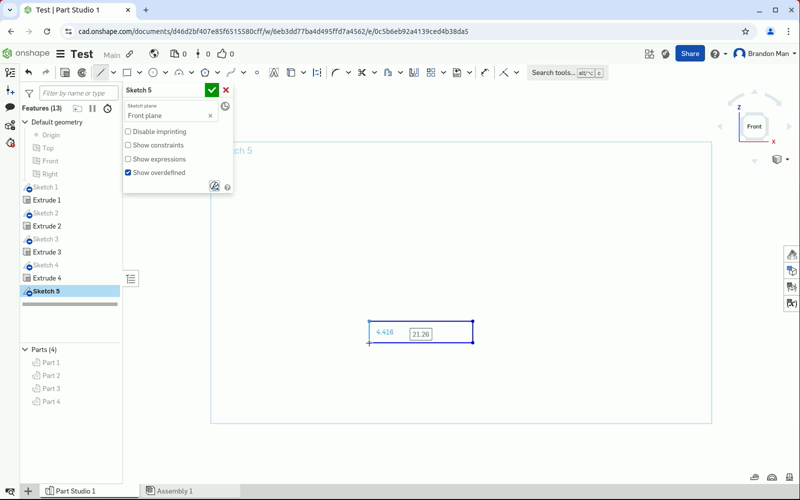
key(esc)
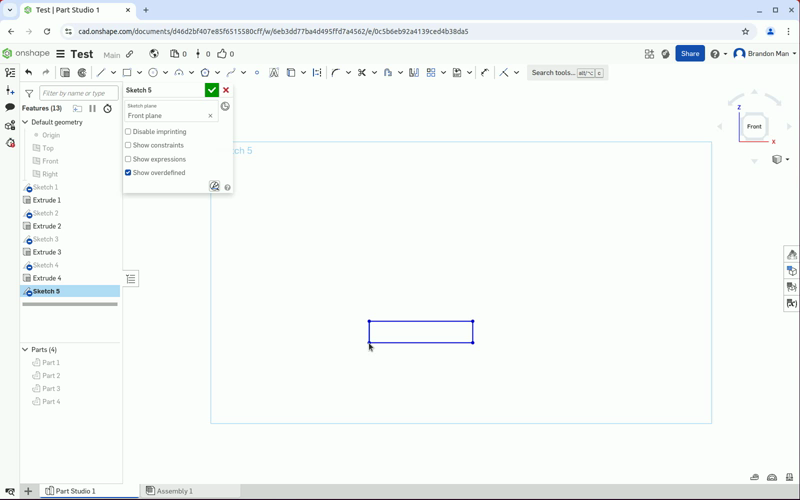
mouse_move(420, 327)
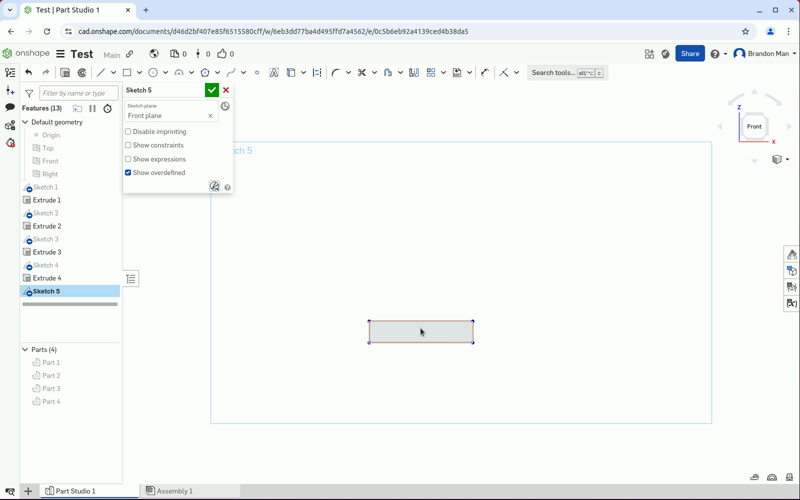
click(420, 327)
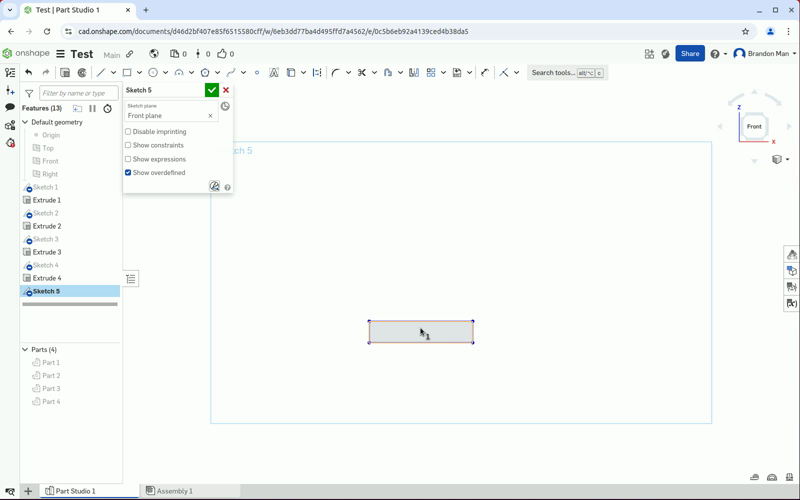
mouse_move(73, 352)
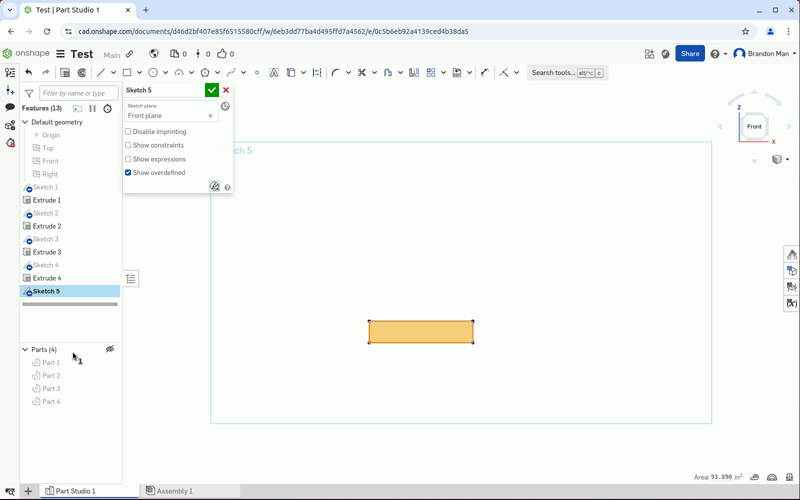
key(shift+y)
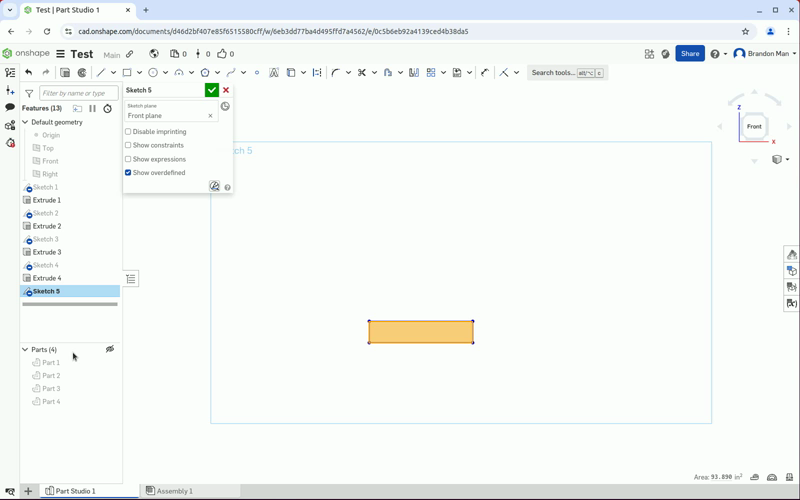
key(shift+e)
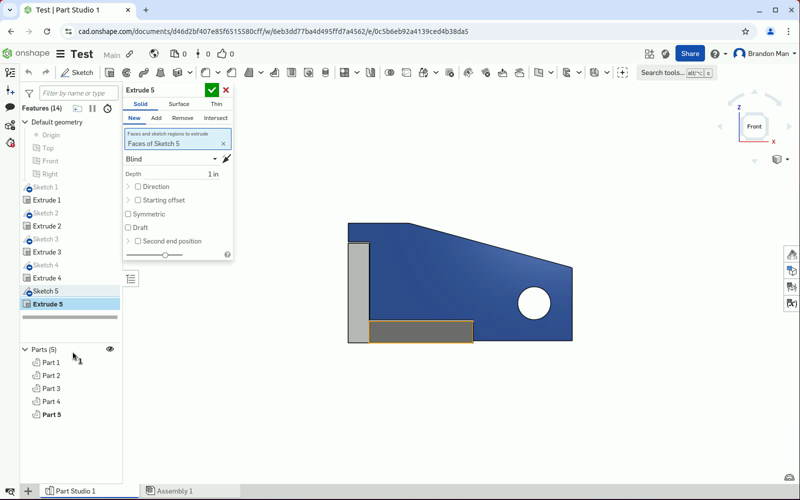
mouse_move(143, 106)
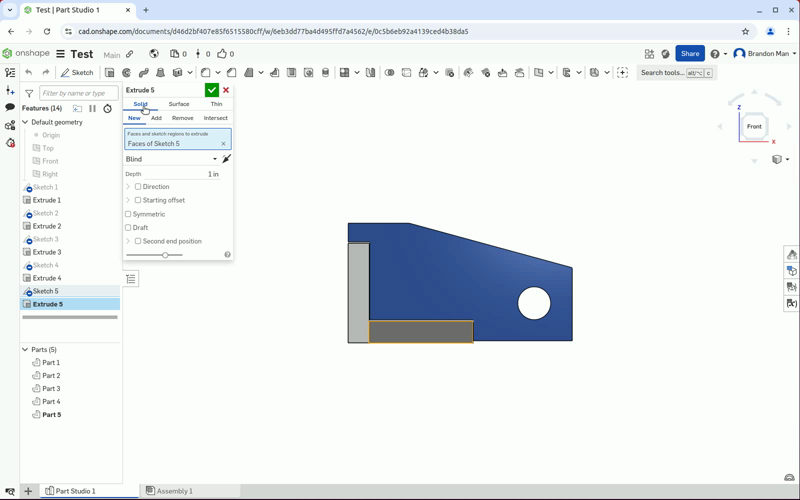
click(143, 106)
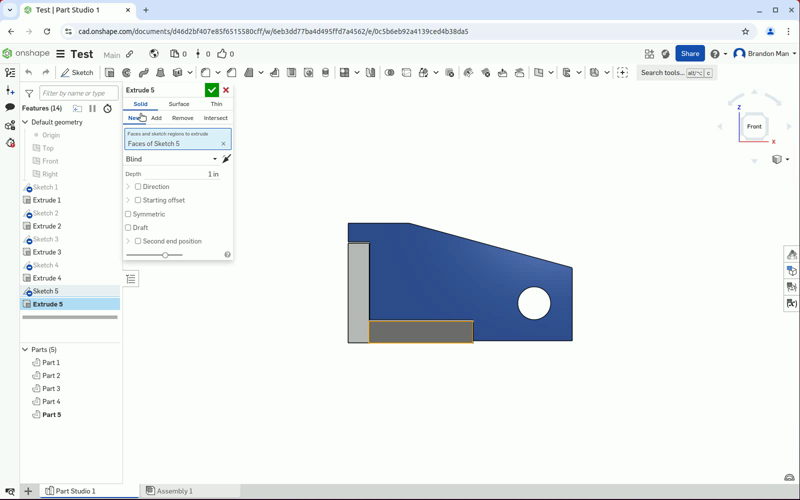
mouse_move(137, 120)
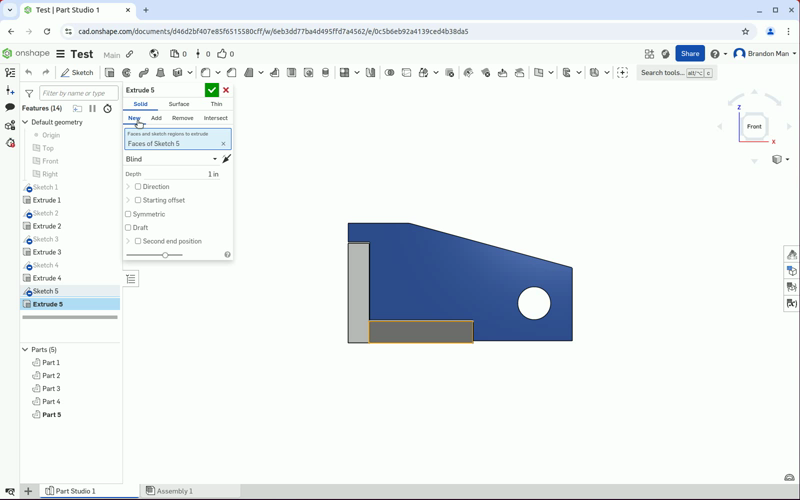
click(137, 120)
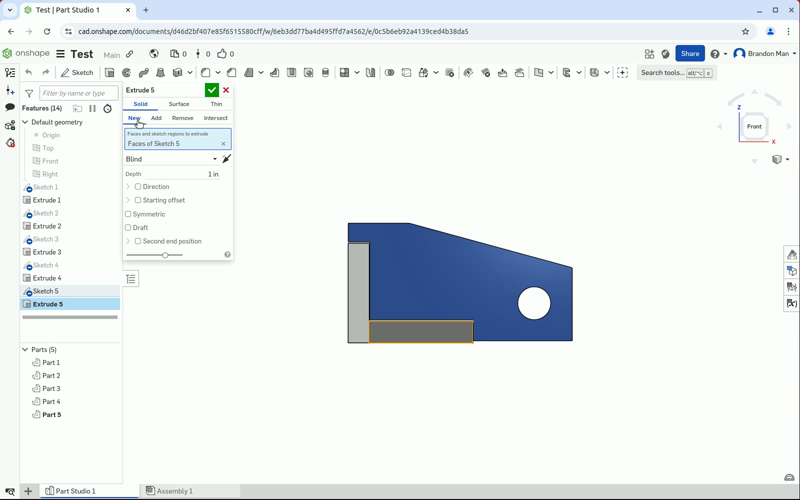
key(tab, 4)
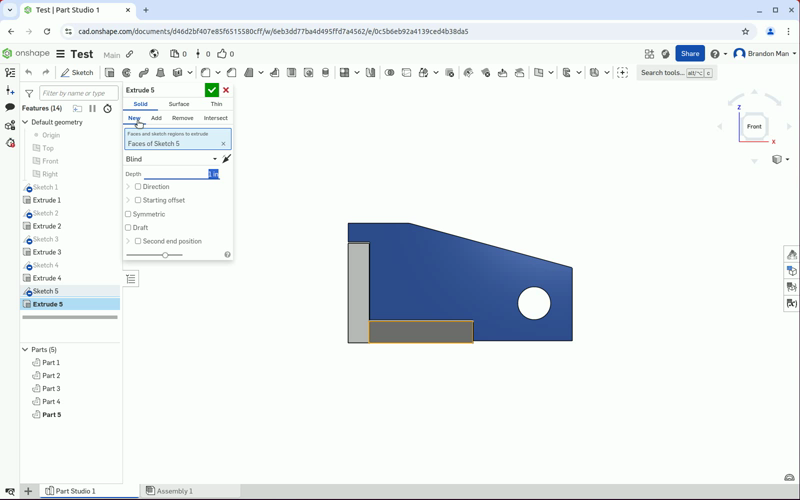
text(18.053)
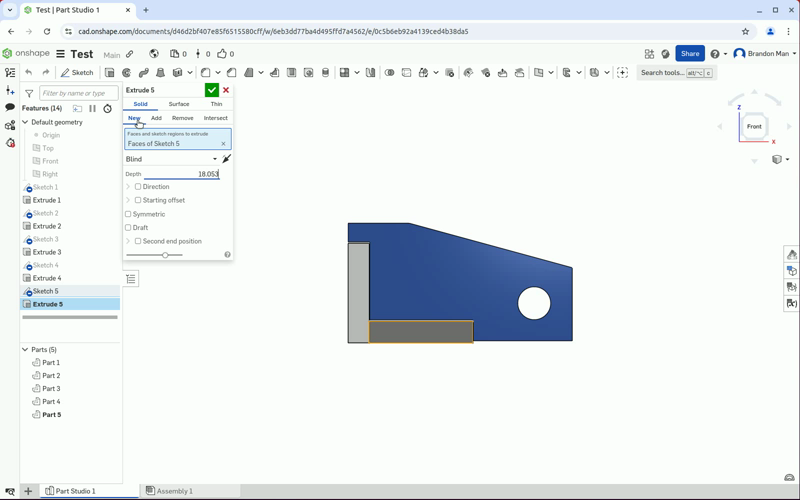
key(enter)
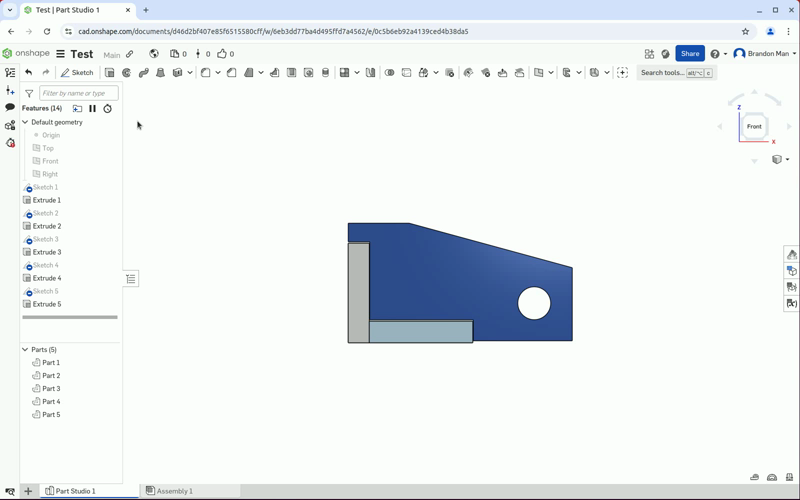
key(shift+h)
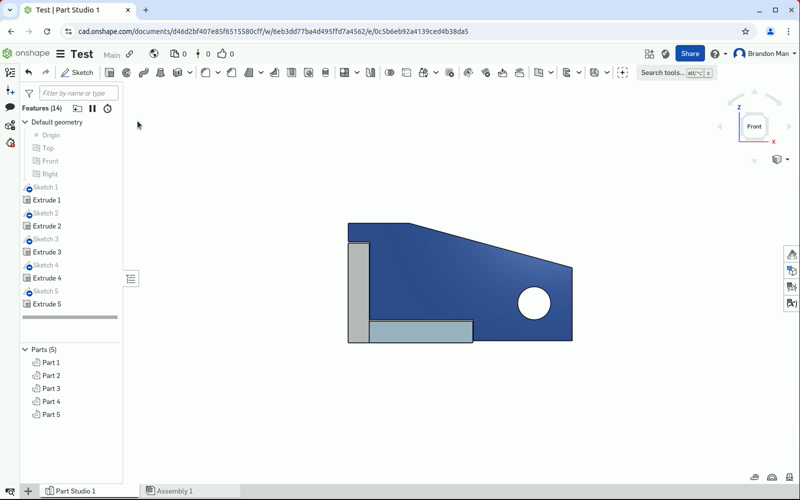
key(shift+h)
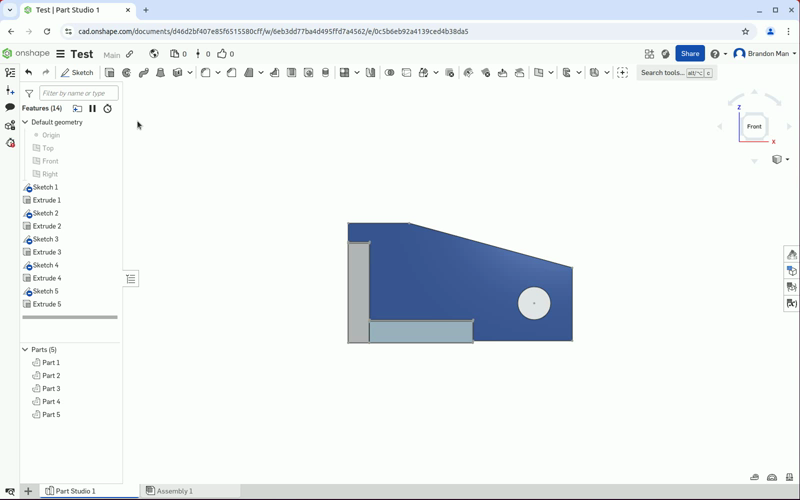
key(shift+7)
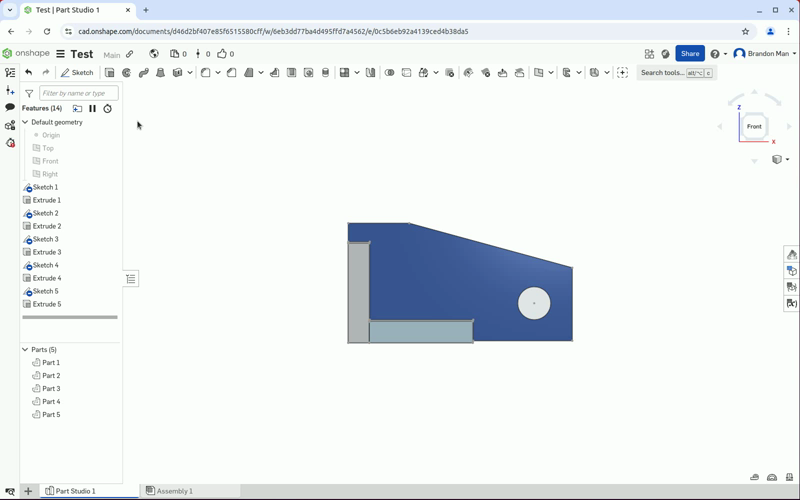
key(left, 2)
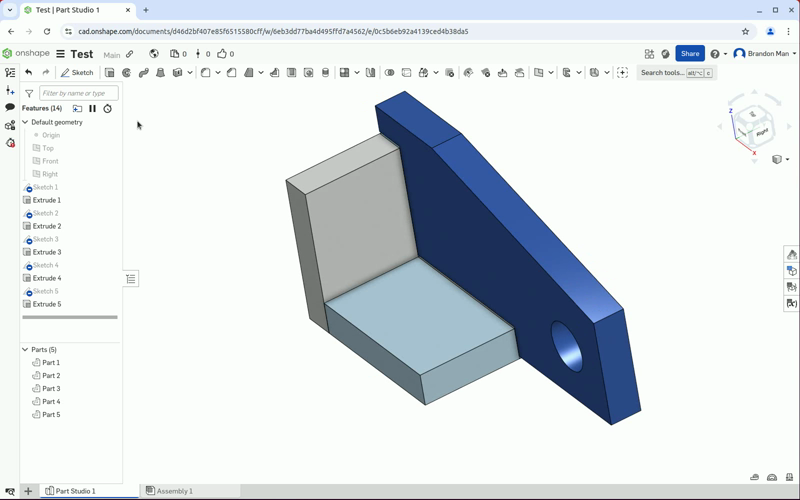
key(down, 2)
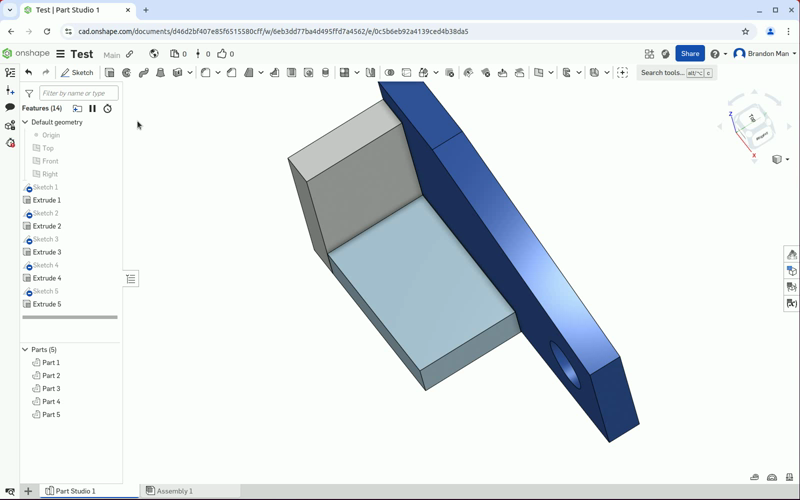
key(up, 2)
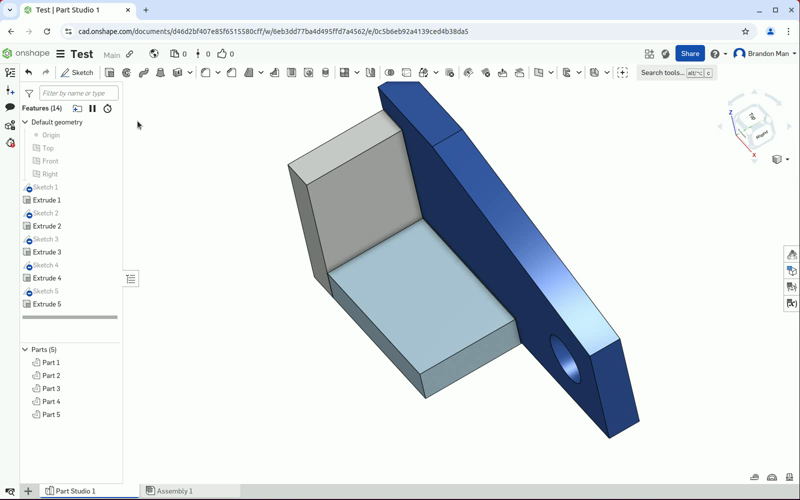
key(right, 2)
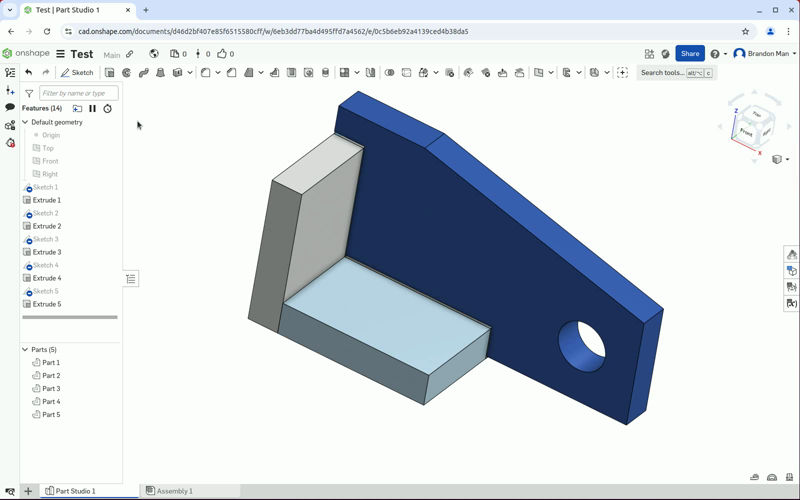
mouse_move(73, 189)
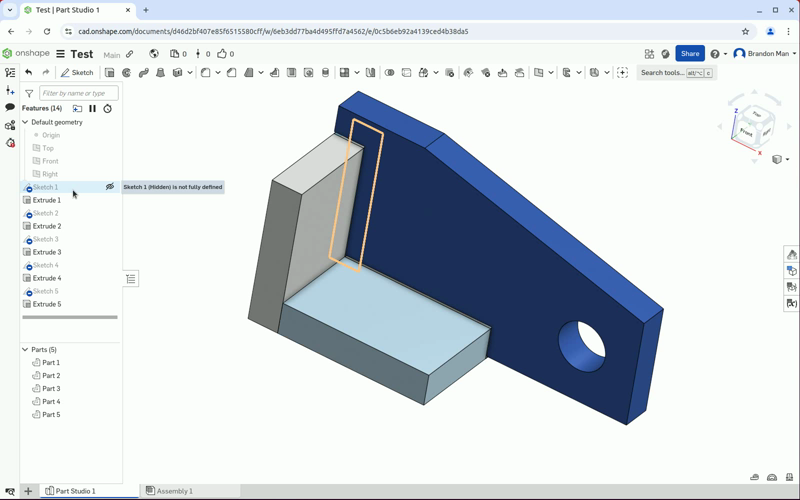
click(73, 189)